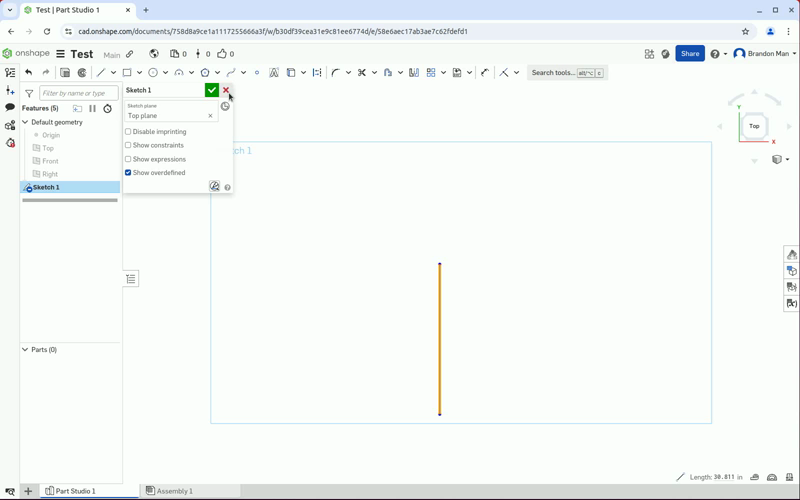
key(shift+h)
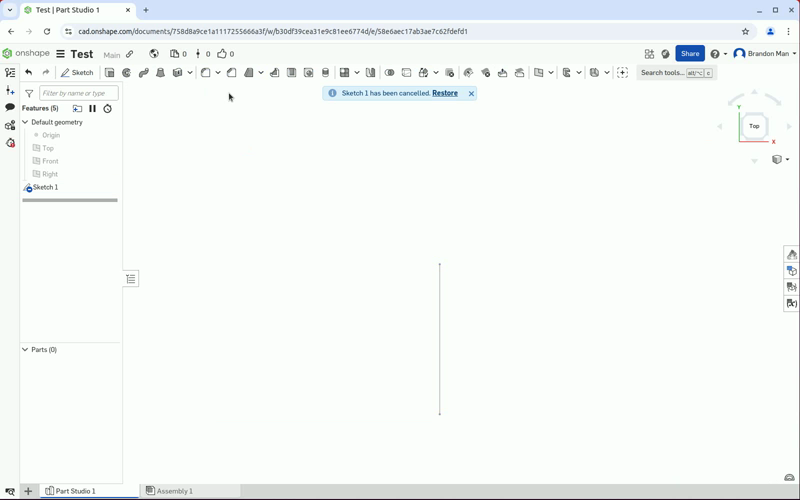
key(shift+s)
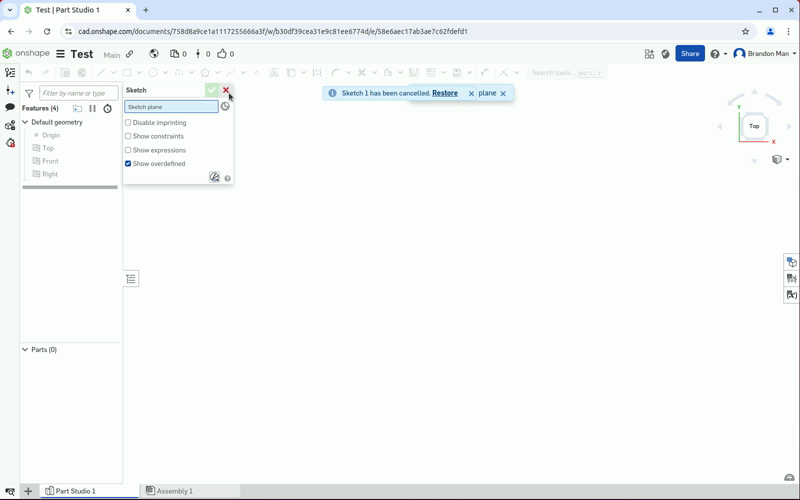
mouse_move(73, 150)
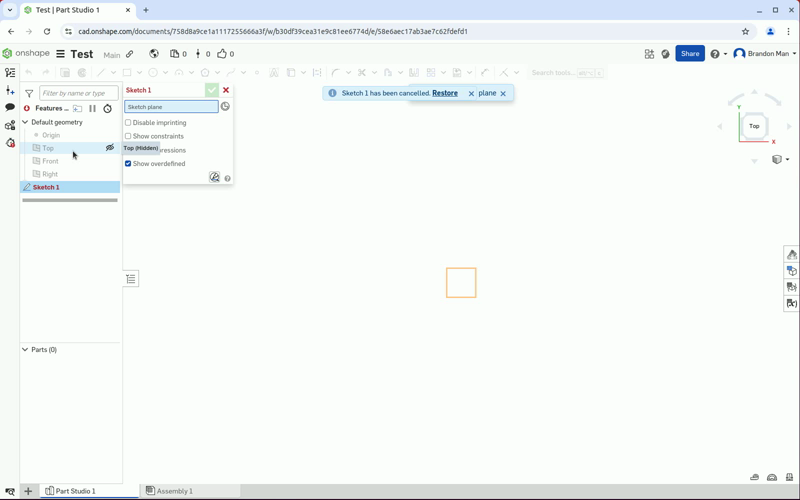
click(73, 150)
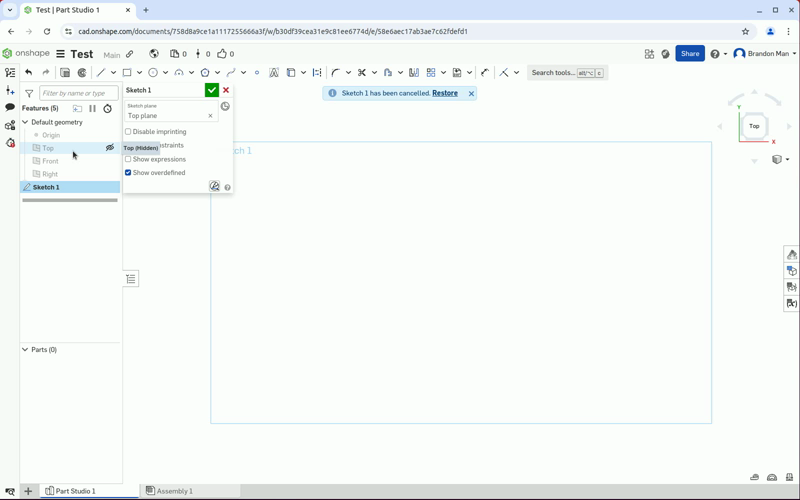
mouse_move(73, 352)
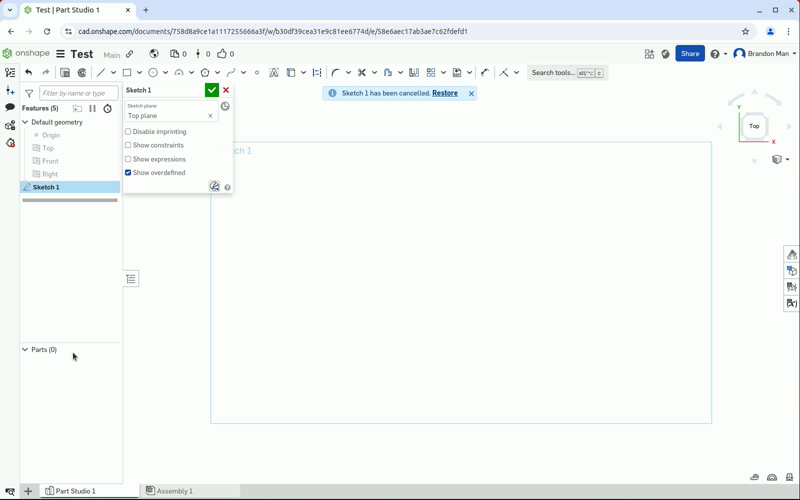
key(y)
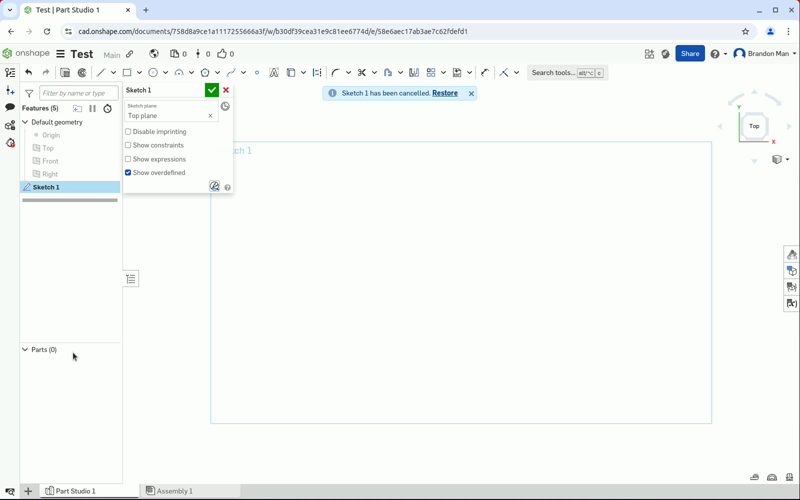
key(c)
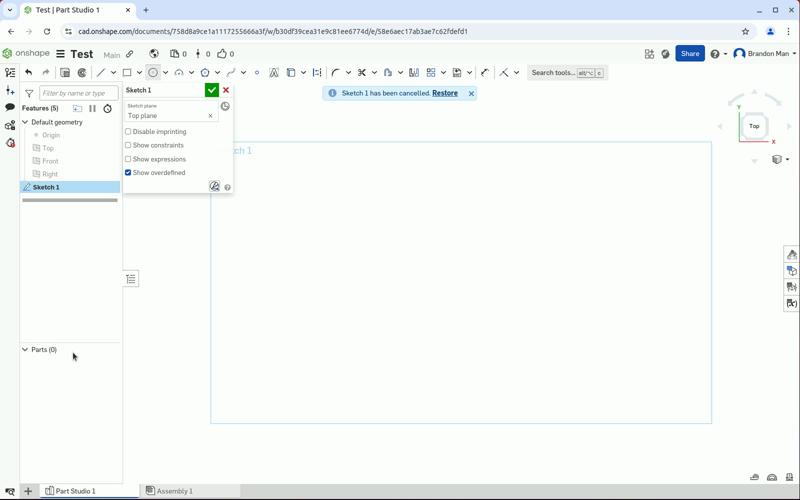
key_down(shift)
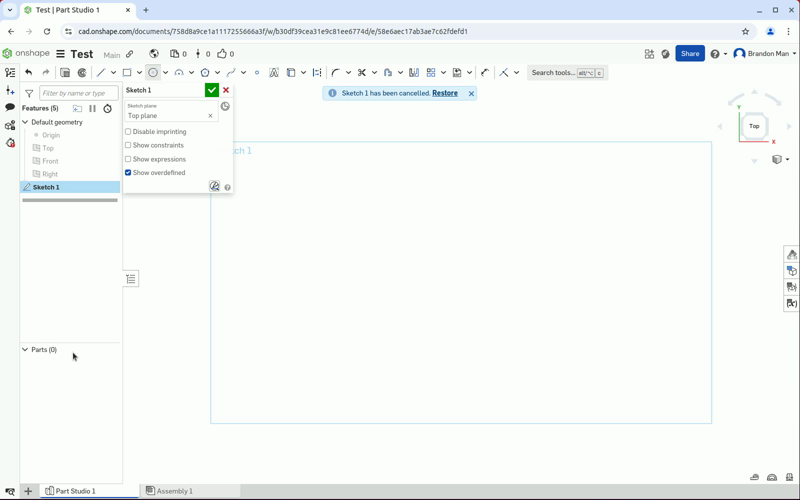
mouse_move(461, 282)
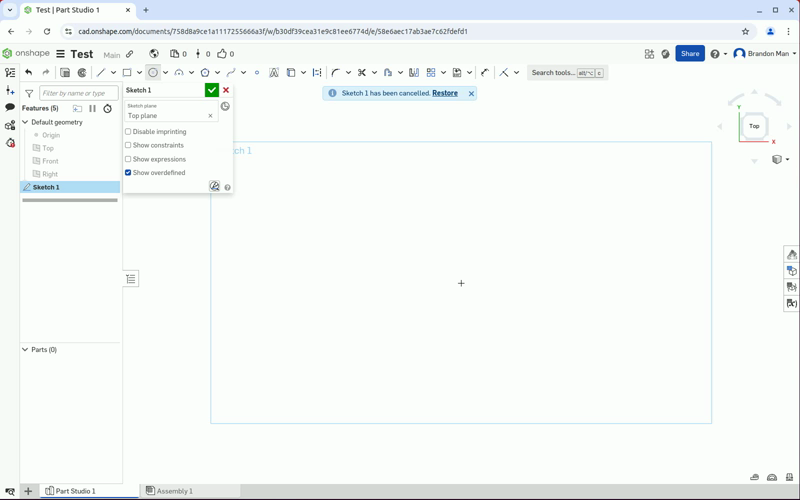
click(461, 282)
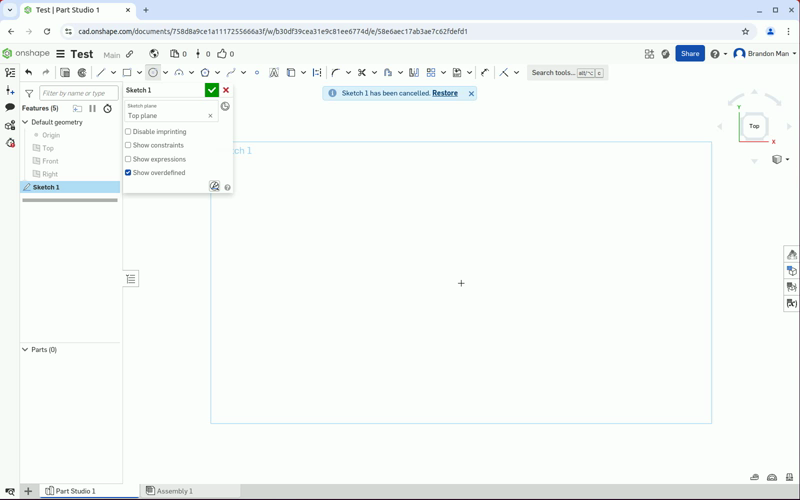
key_up(shift)
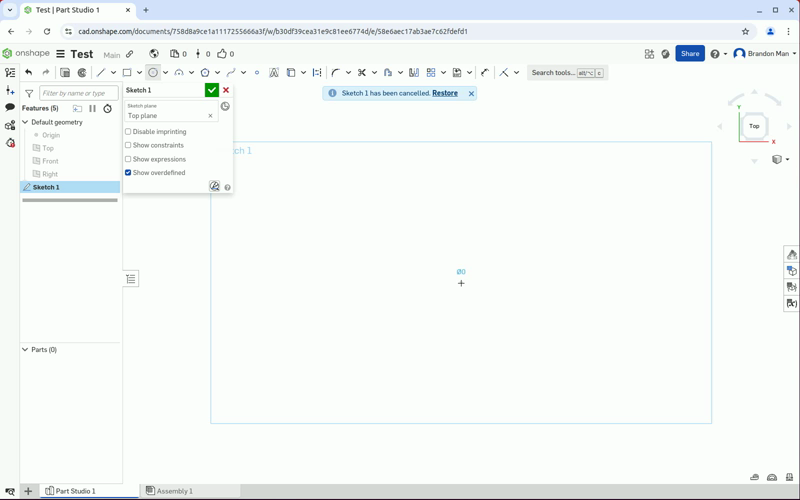
mouse_move(574, 282)
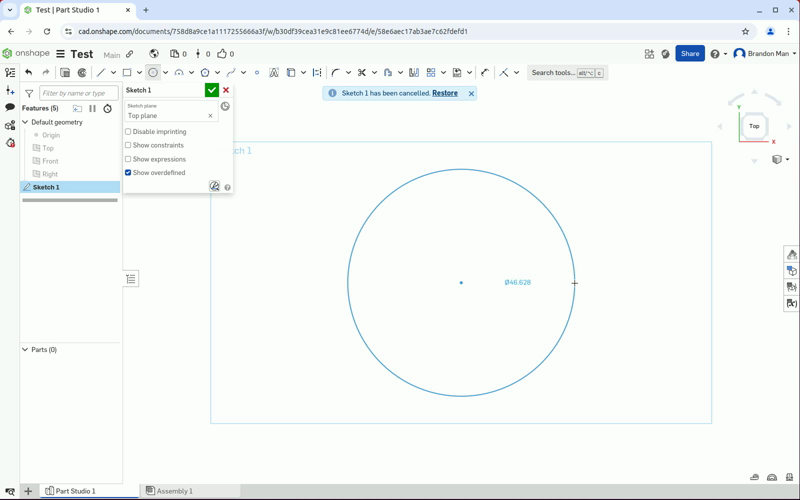
click(574, 282)
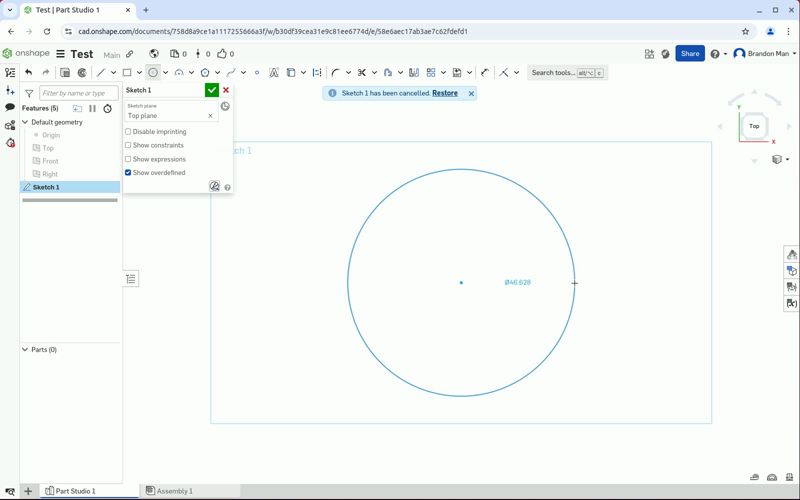
key(esc)
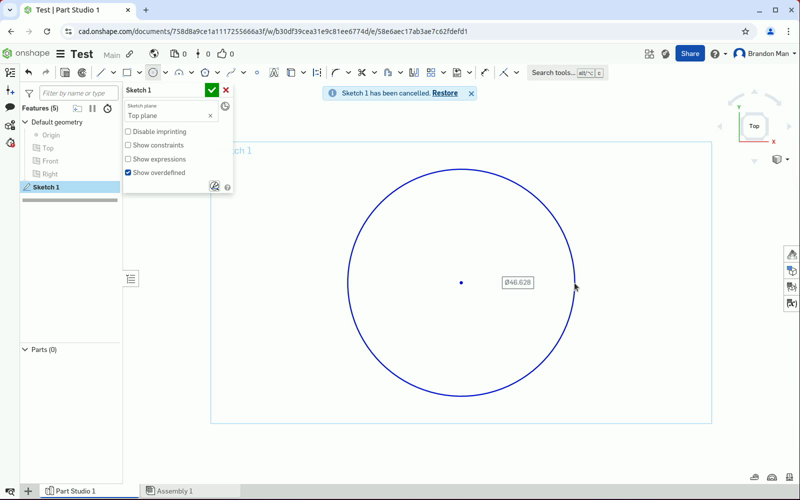
key(c)
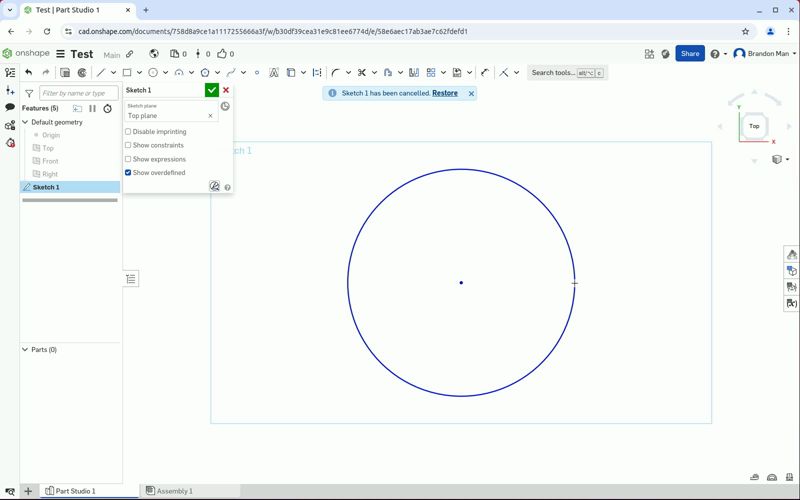
key_down(shift)
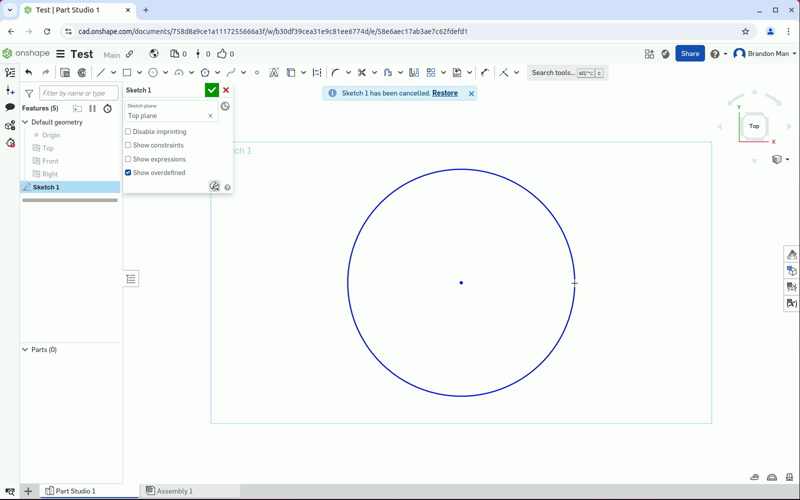
mouse_move(461, 282)
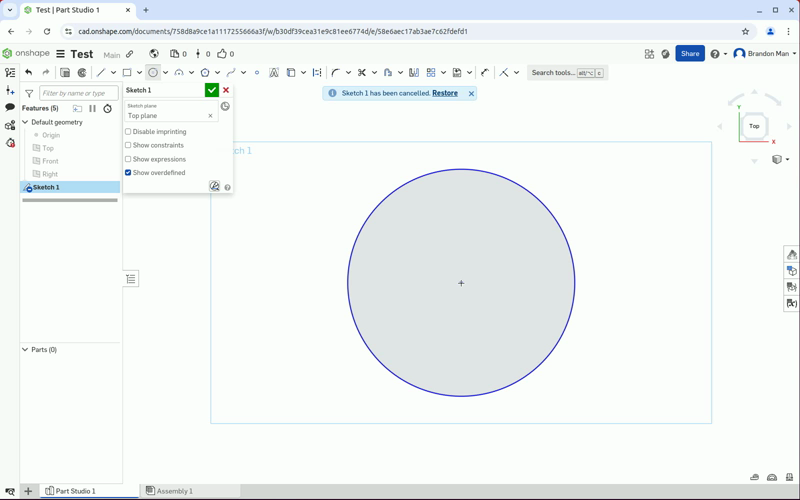
click(461, 282)
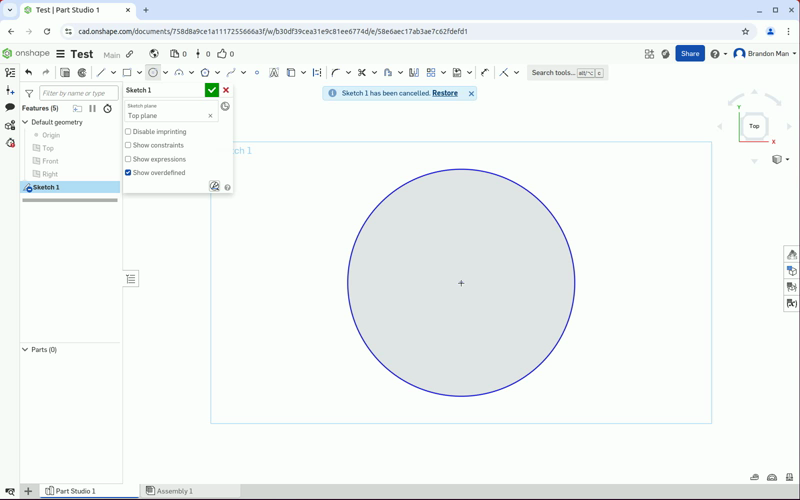
key_up(shift)
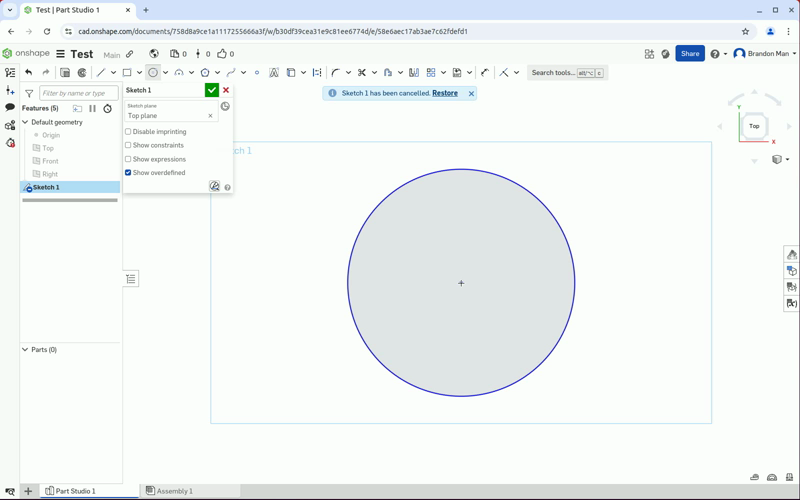
mouse_move(569, 282)
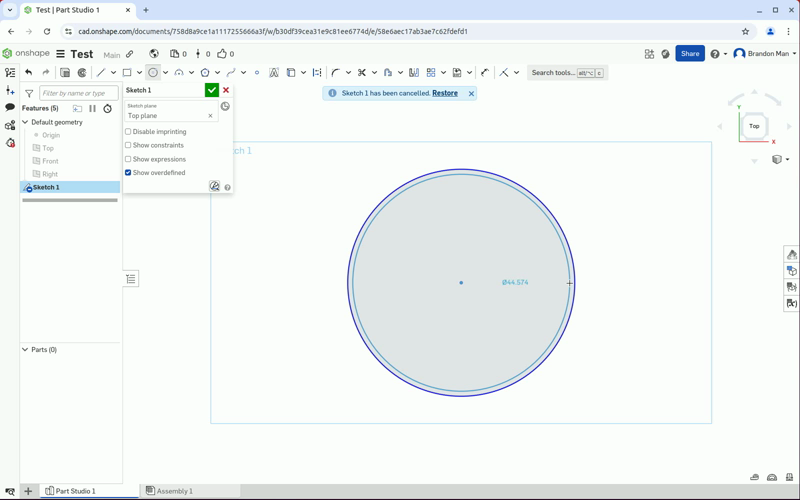
click(569, 282)
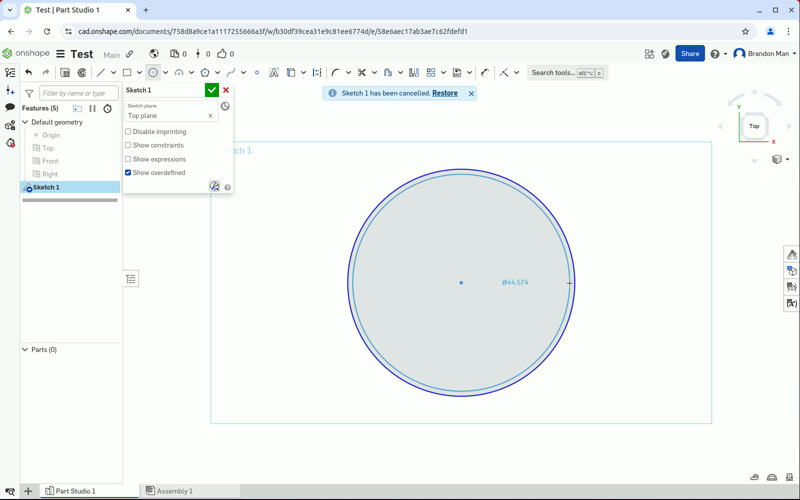
key(esc)
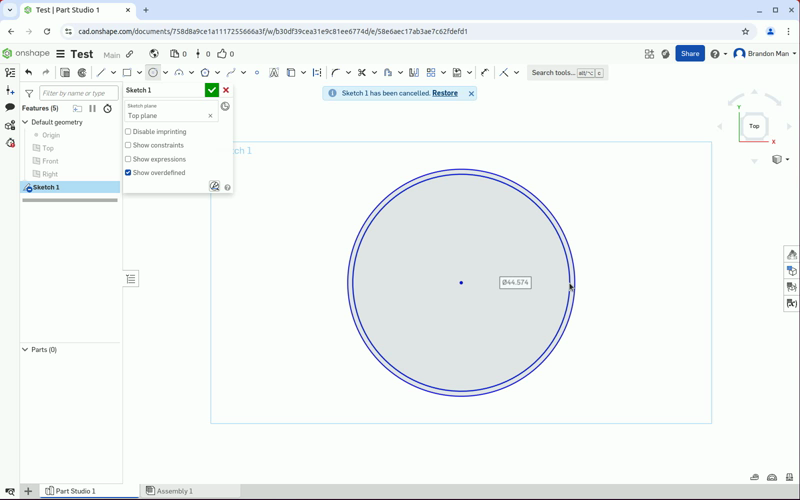
mouse_move(385, 363)
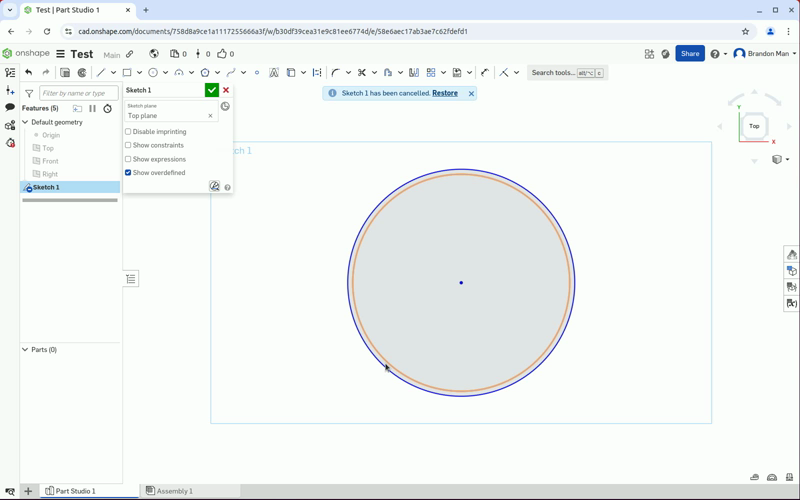
click(385, 363)
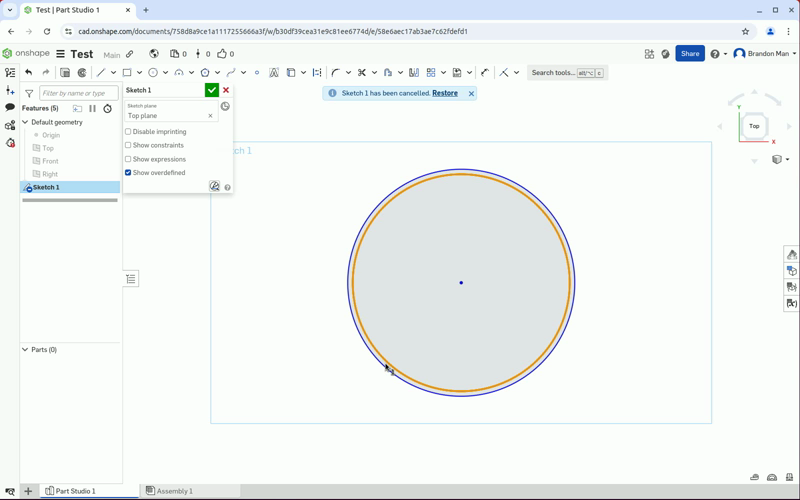
mouse_move(73, 352)
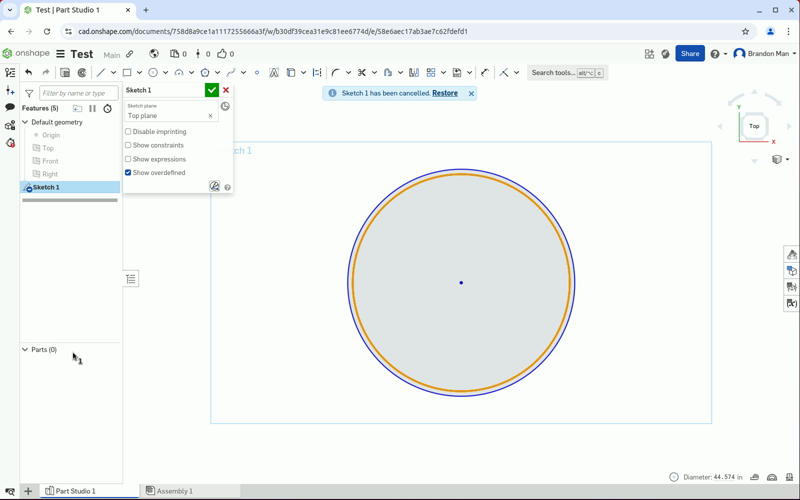
key(shift+y)
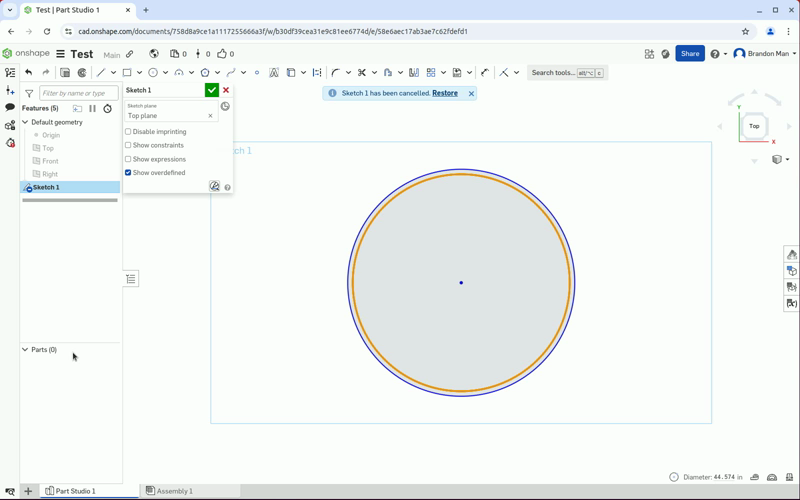
key(shift+e)
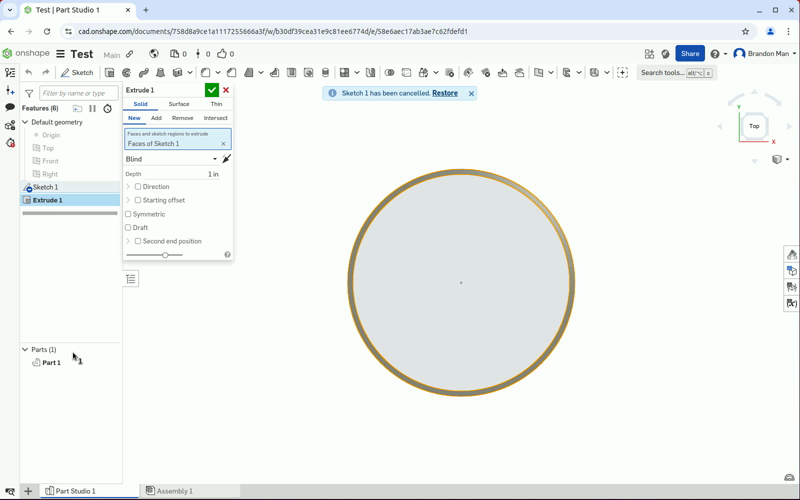
mouse_move(143, 106)
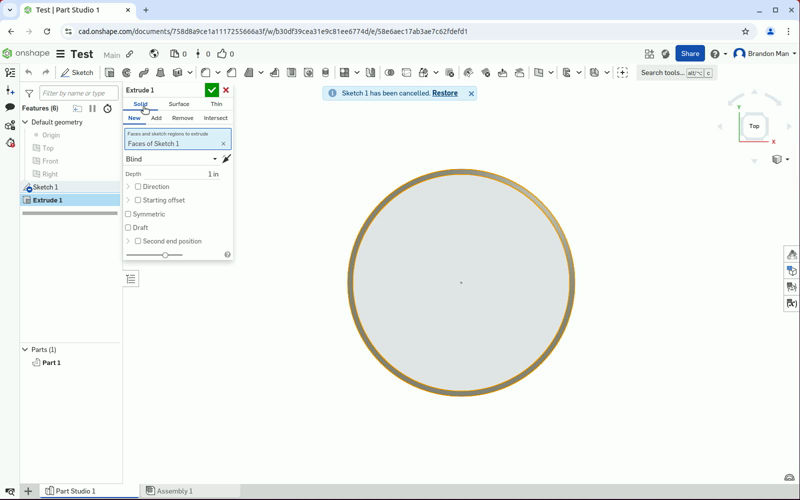
click(143, 106)
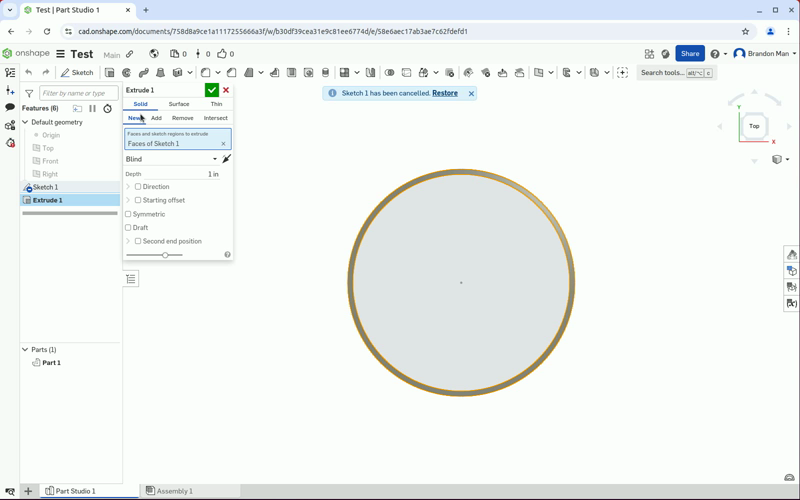
mouse_move(137, 120)
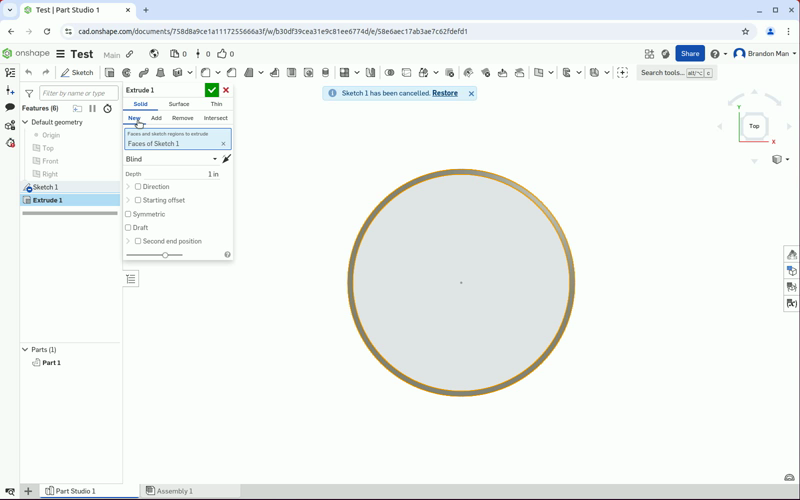
click(137, 120)
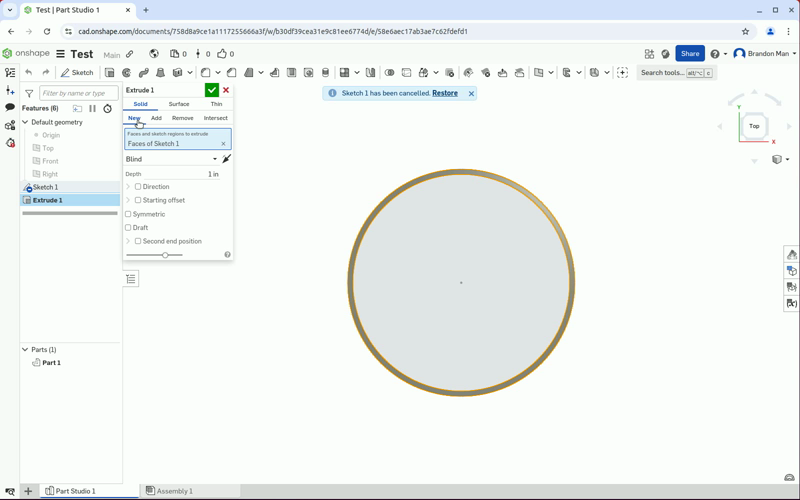
key(tab, 4)
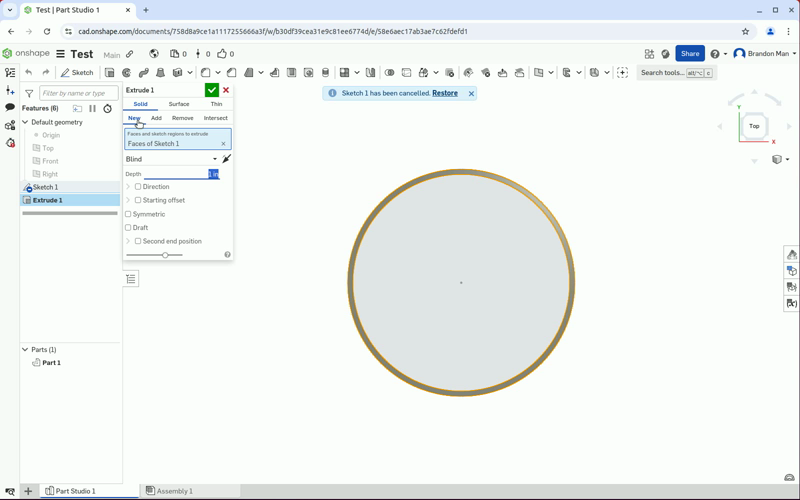
text(-0.241)
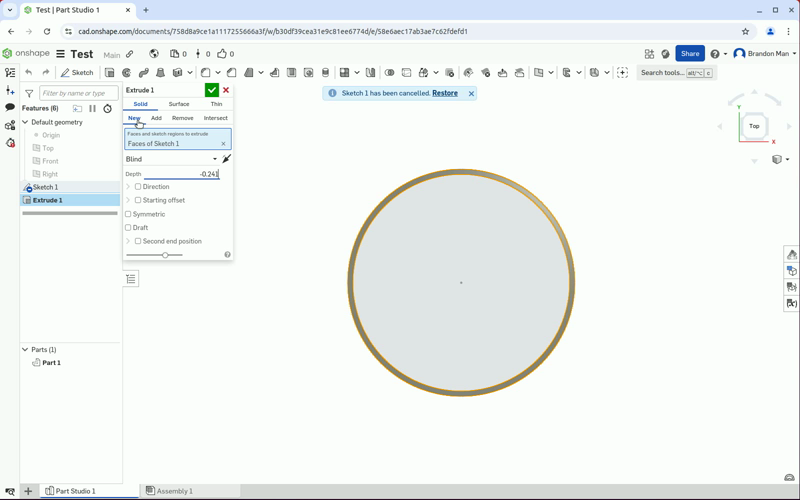
key(enter)
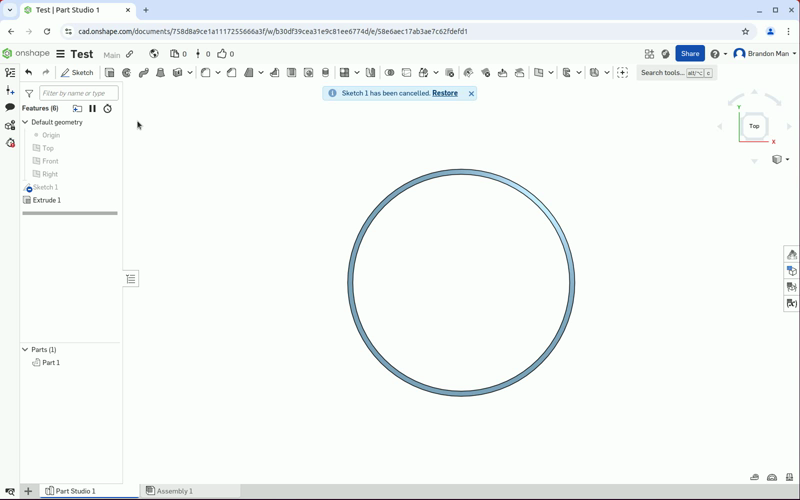
key(shift+h)
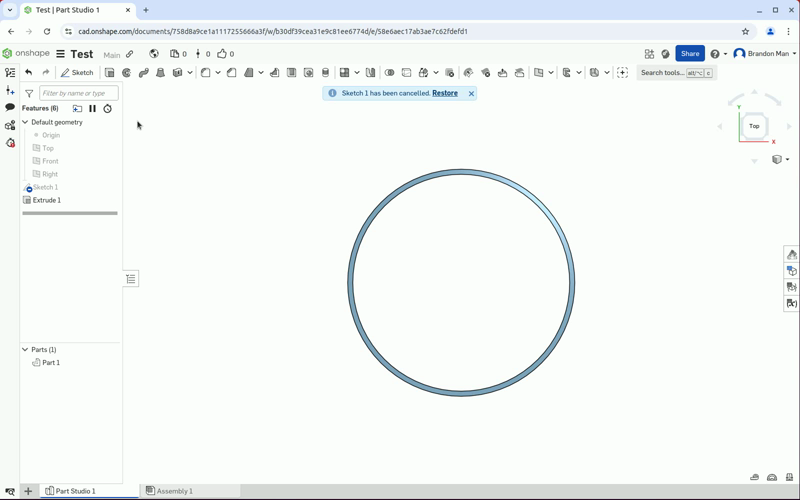
key(shift+h)
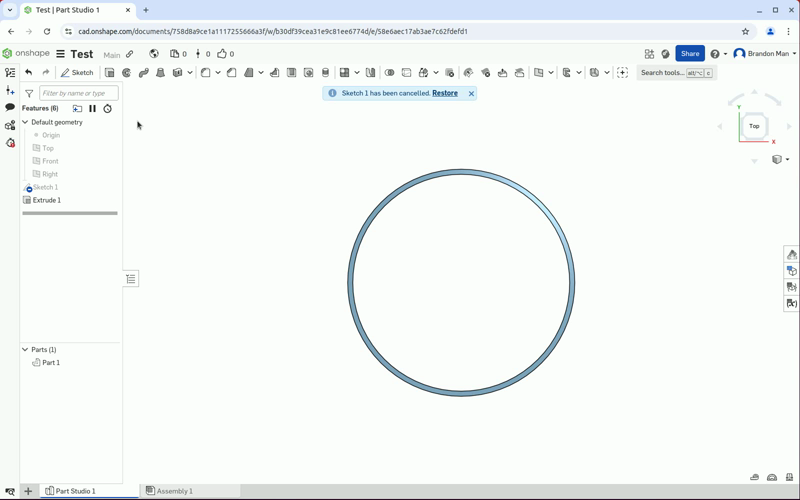
mouse_move(73, 189)
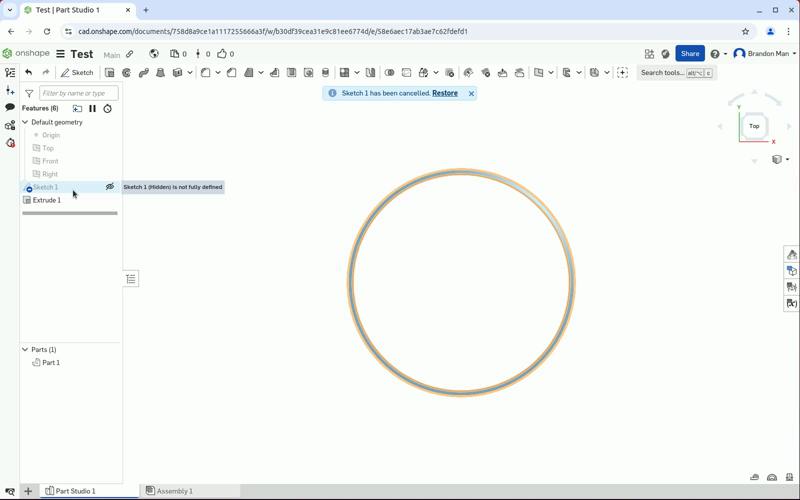
click(73, 189)
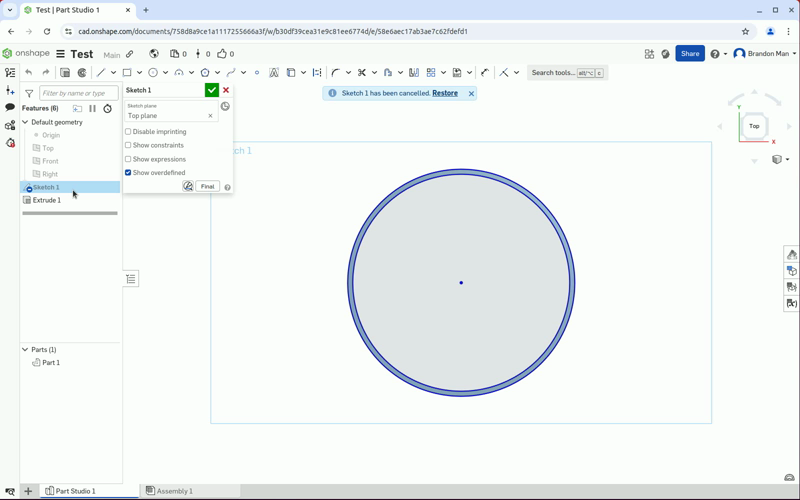
mouse_move(229, 92)
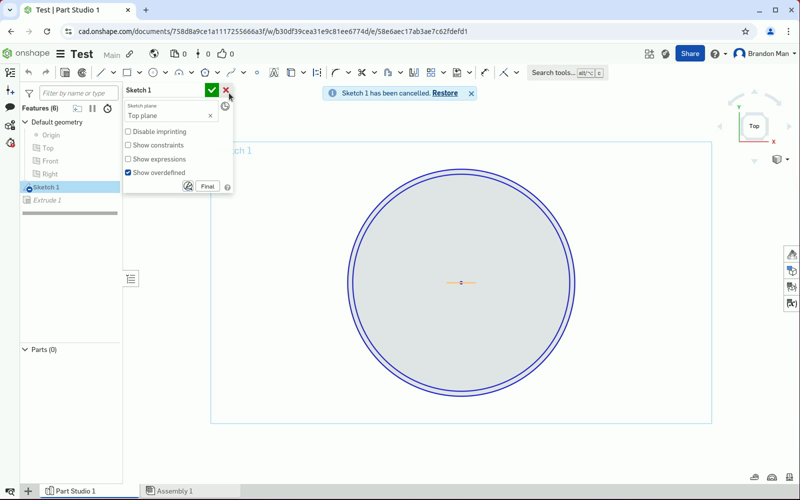
click(229, 92)
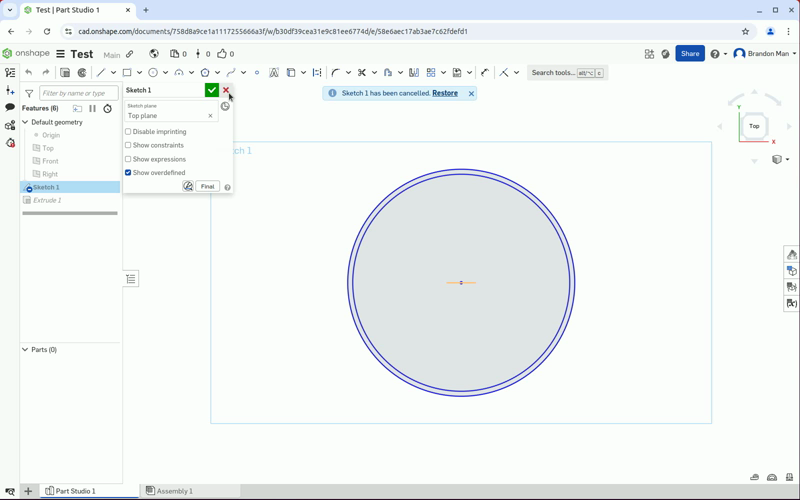
key(shift+s)
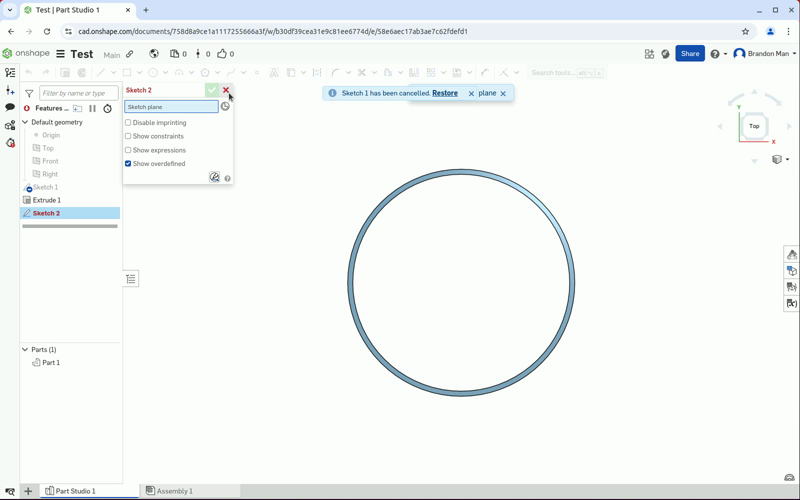
mouse_move(73, 150)
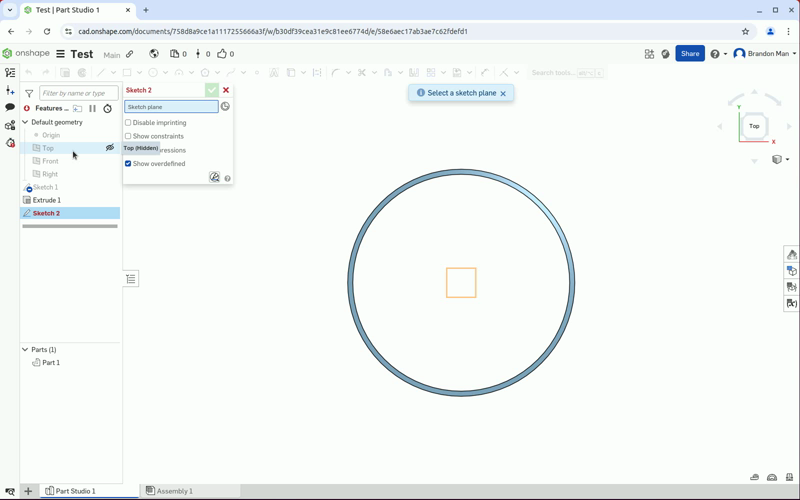
click(73, 150)
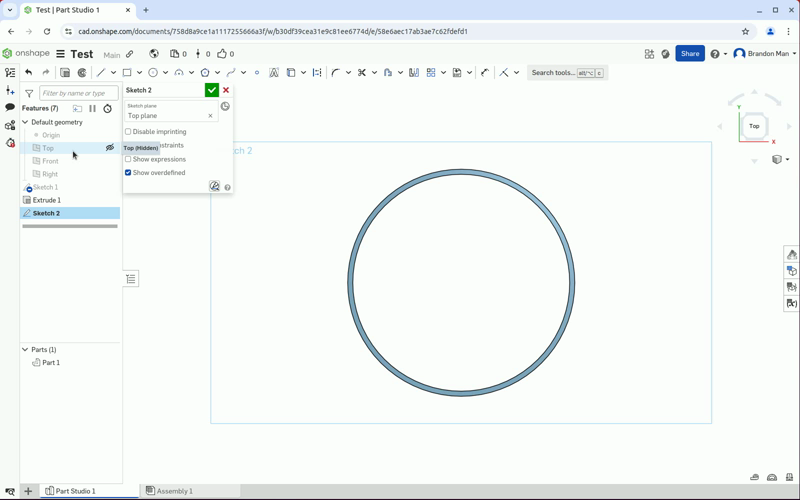
mouse_move(73, 352)
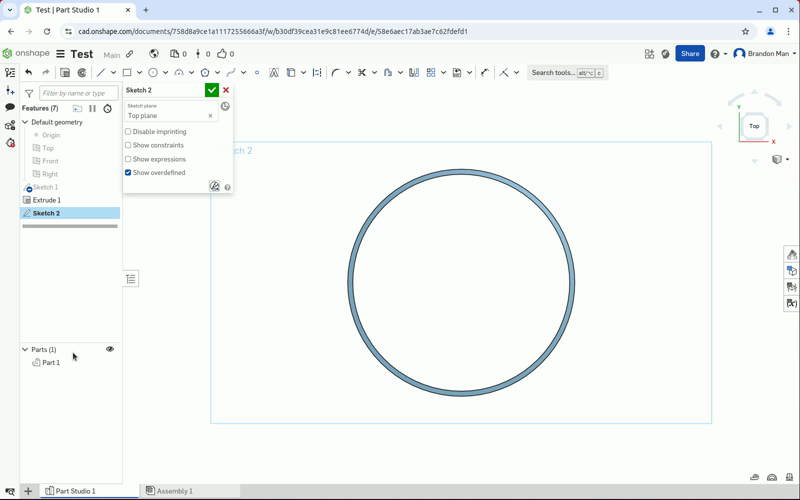
key(y)
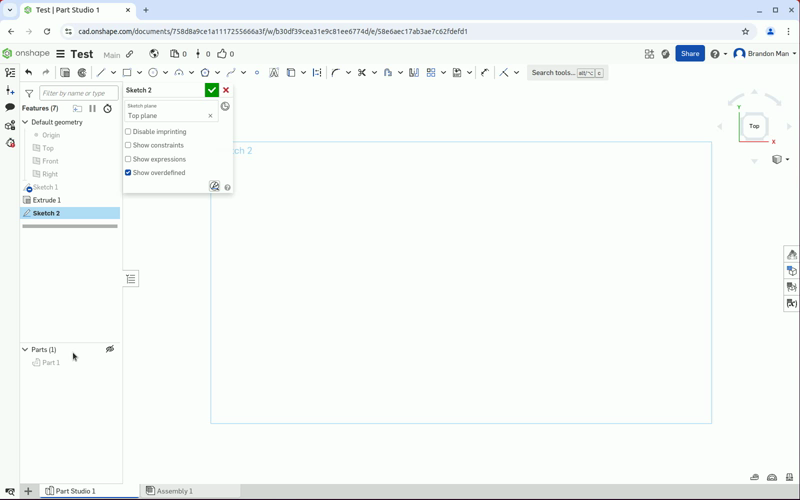
key(c)
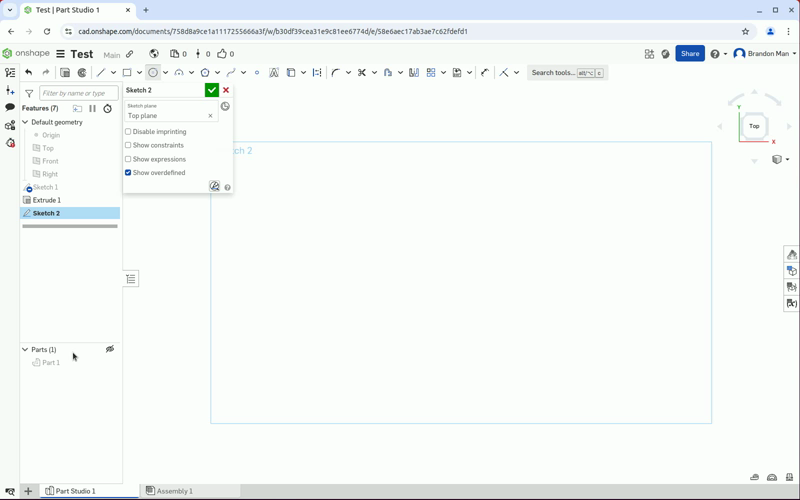
key_down(shift)
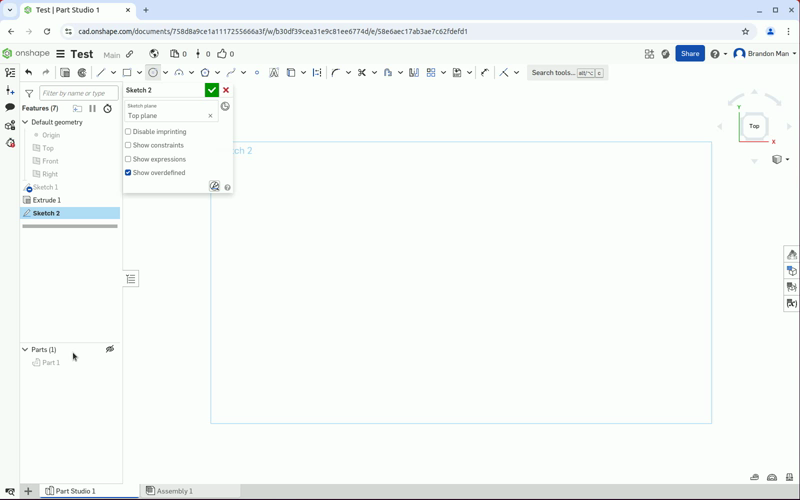
mouse_move(461, 282)
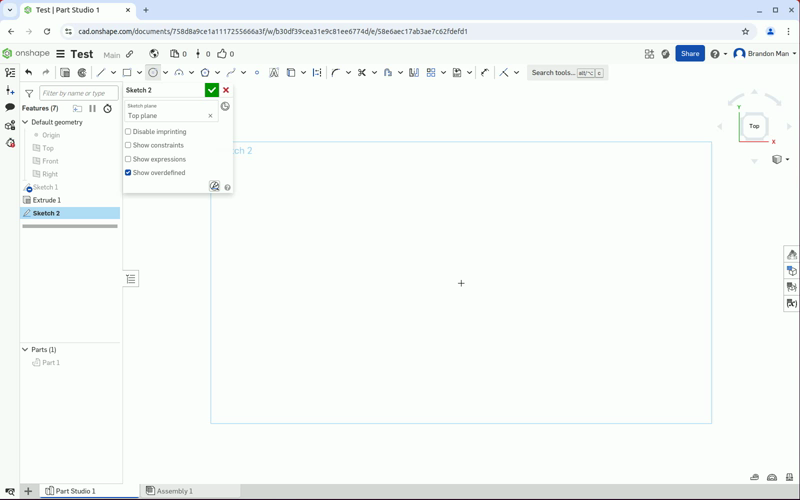
click(461, 282)
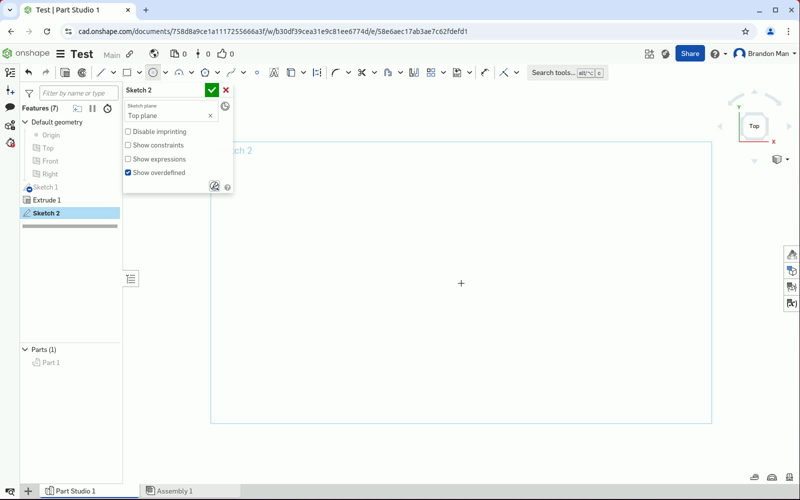
key_up(shift)
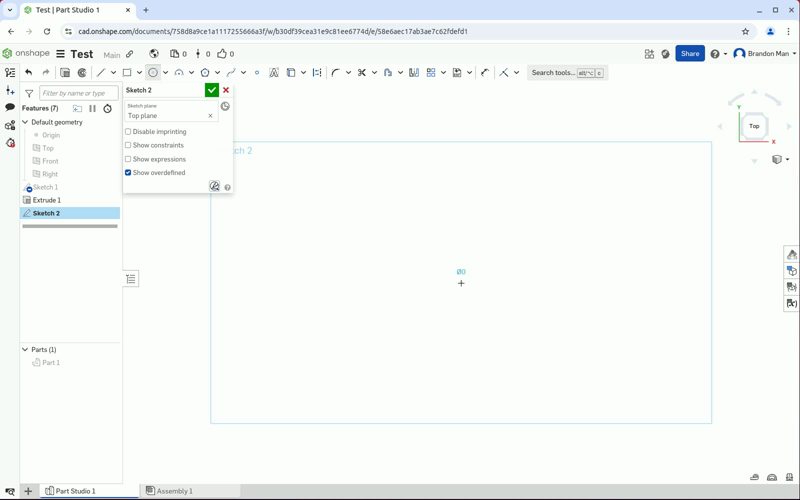
mouse_move(553, 282)
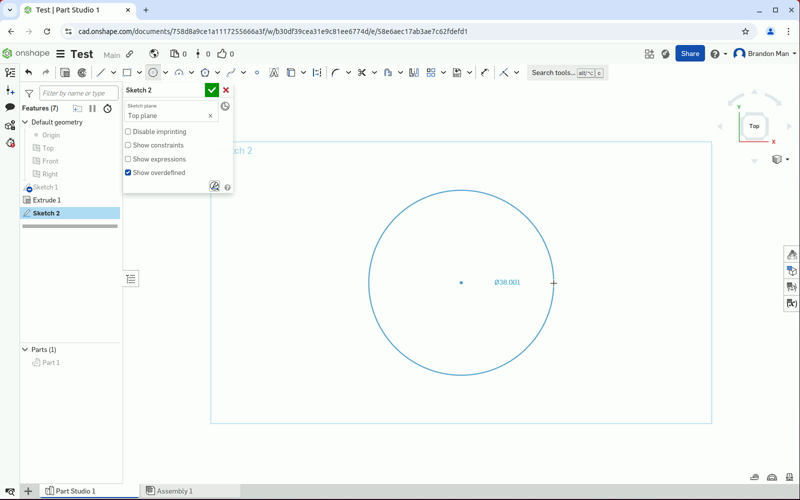
click(553, 282)
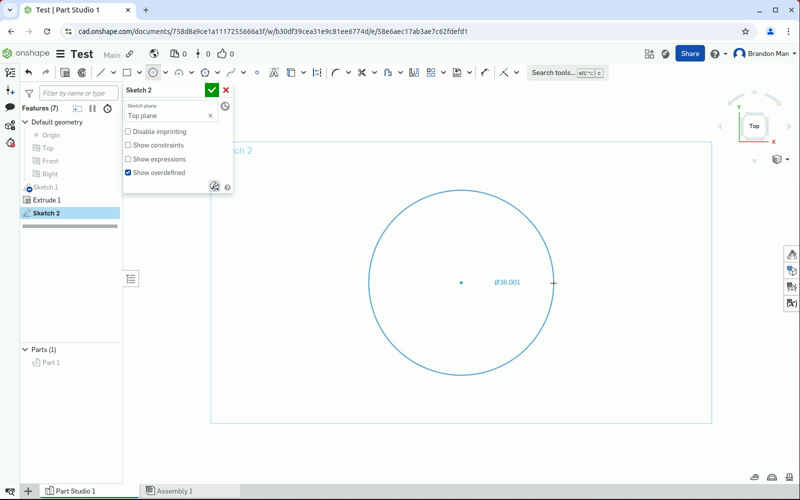
key(esc)
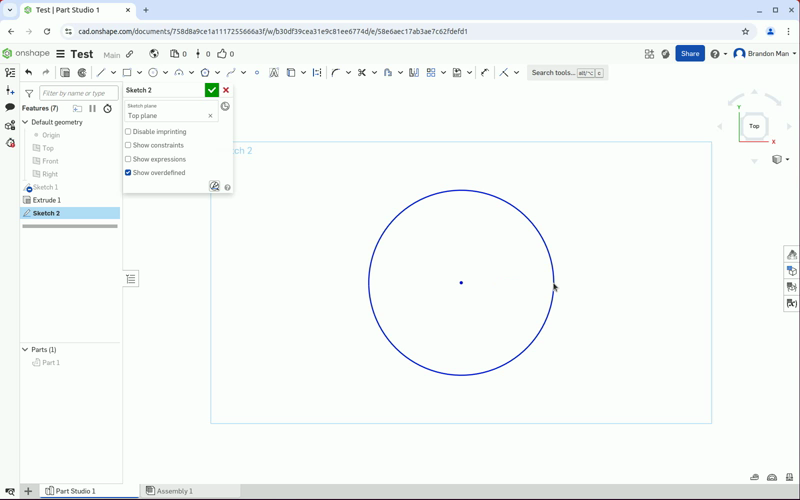
key(c)
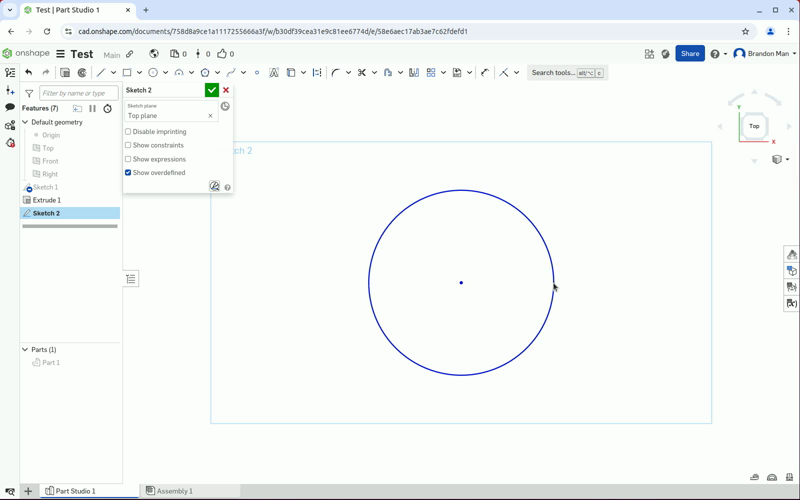
key_down(shift)
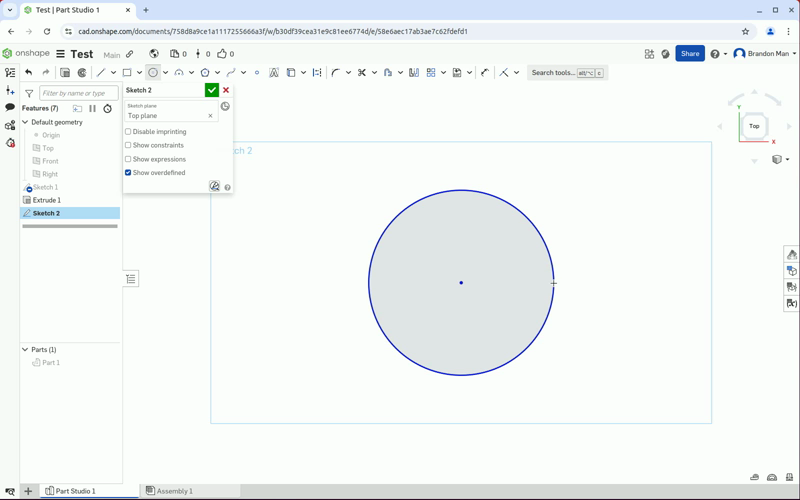
mouse_move(461, 282)
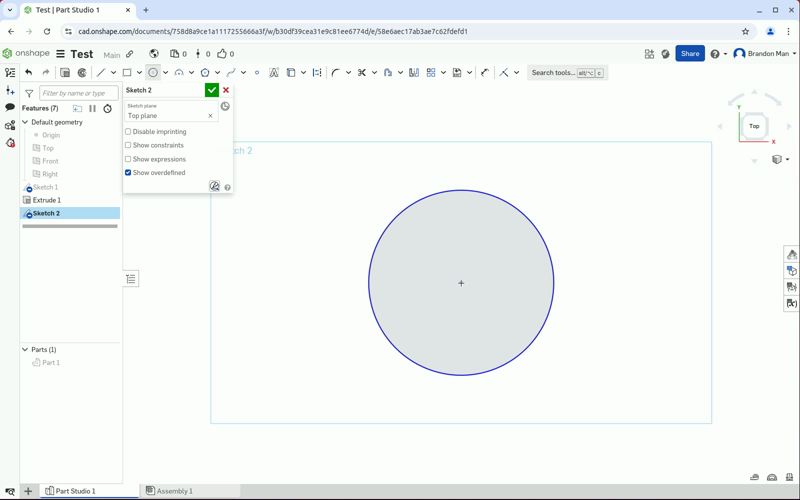
click(461, 282)
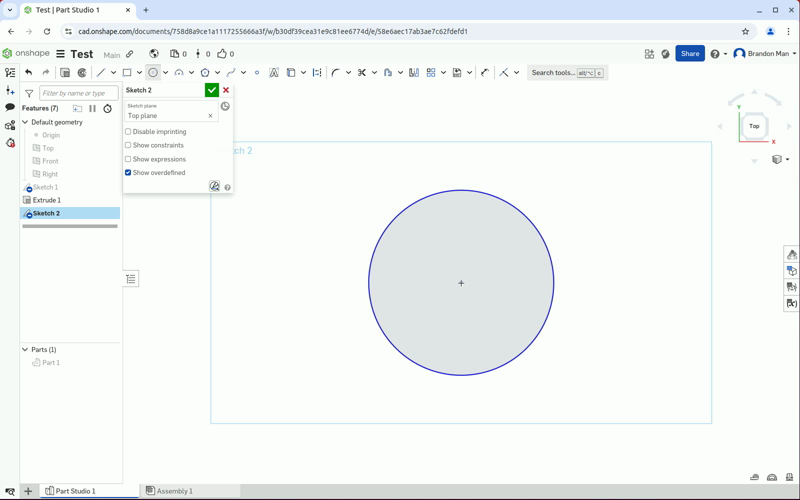
key_up(shift)
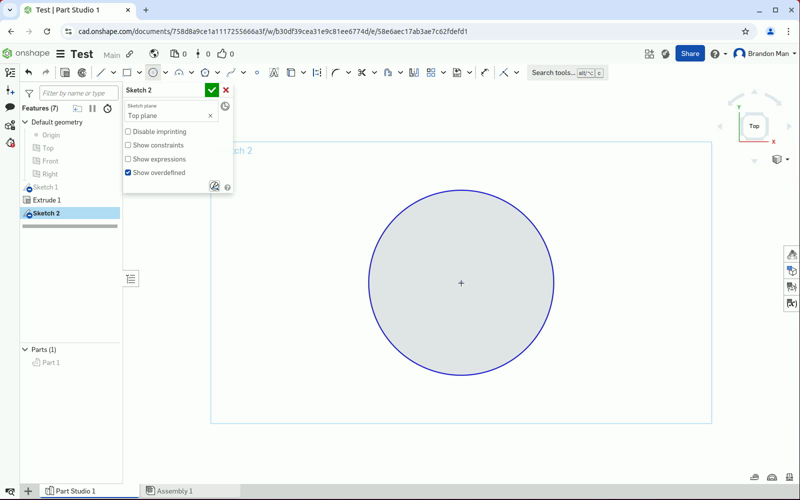
mouse_move(549, 282)
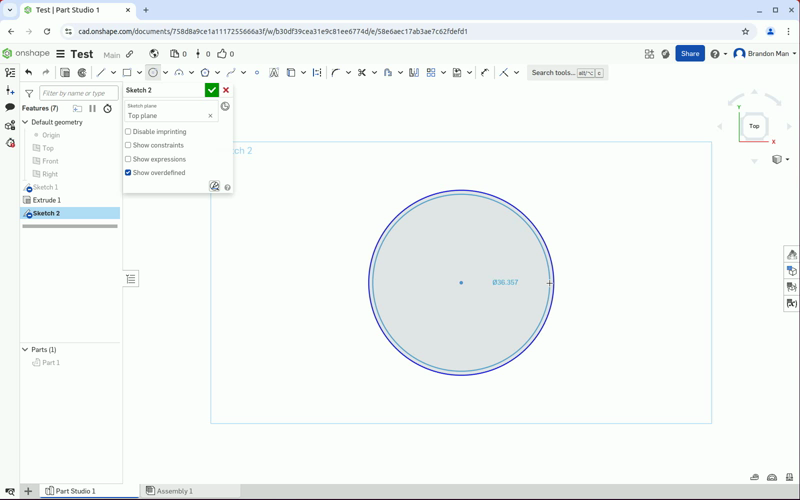
scroll(6)
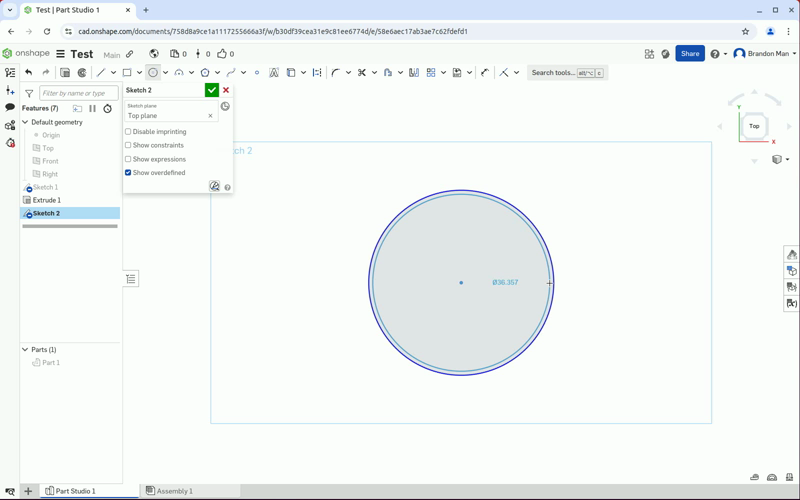
scroll(6)
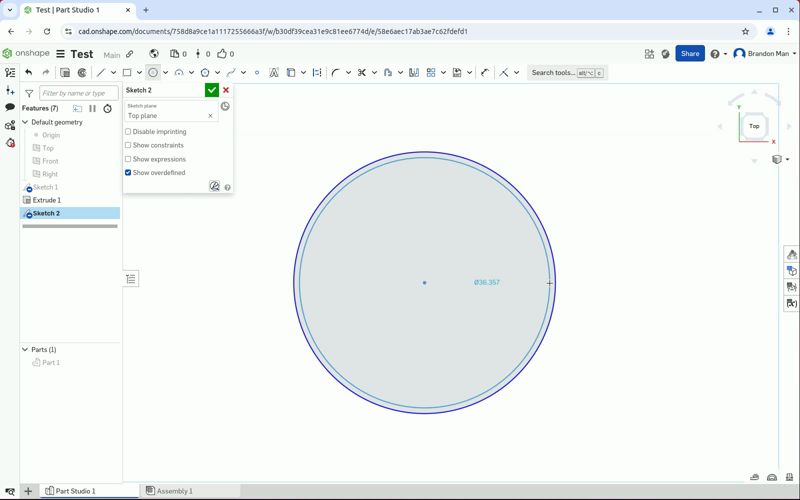
scroll(6)
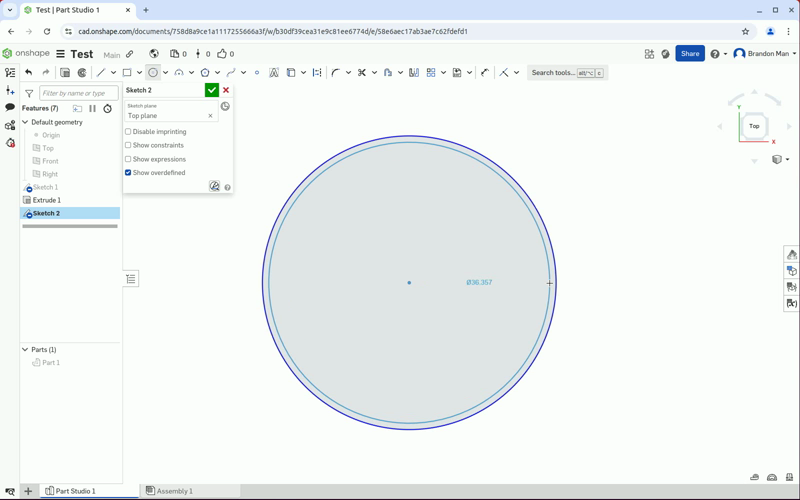
scroll(6)
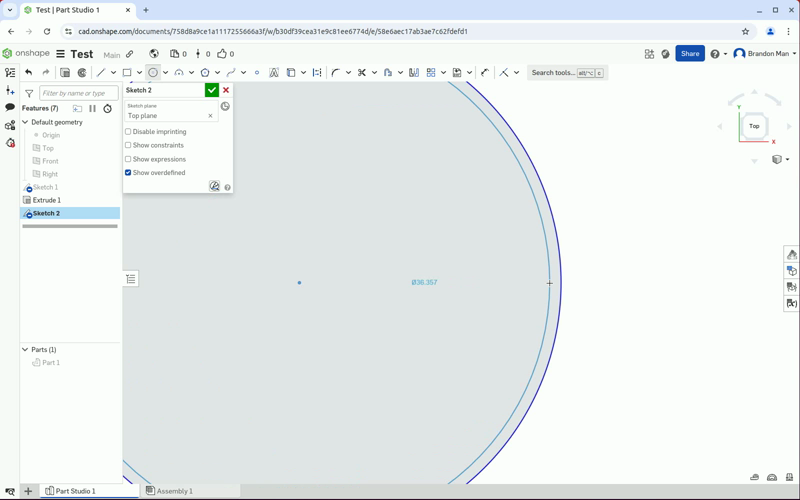
scroll(6)
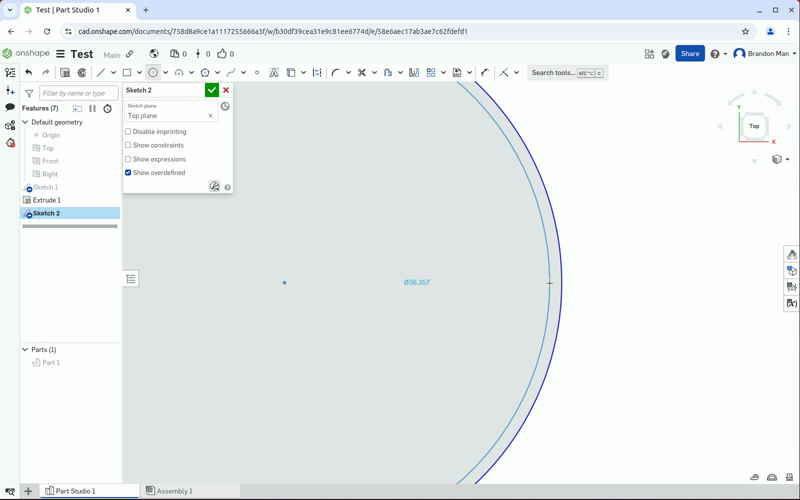
scroll(6)
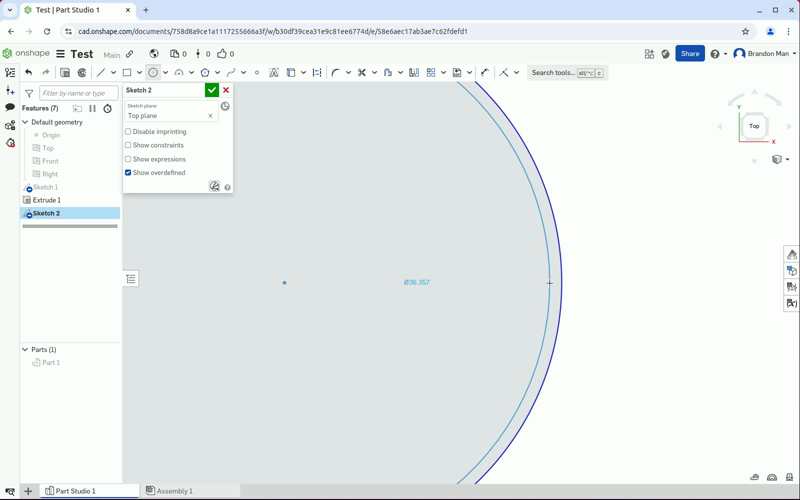
scroll(6)
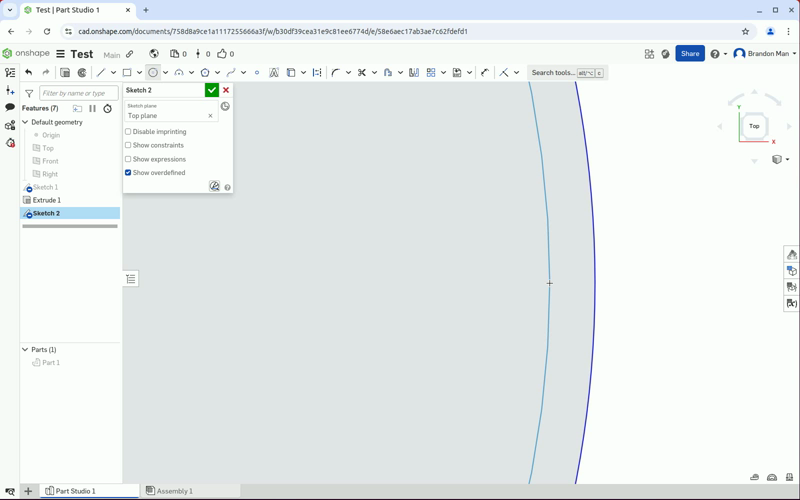
click(549, 282)
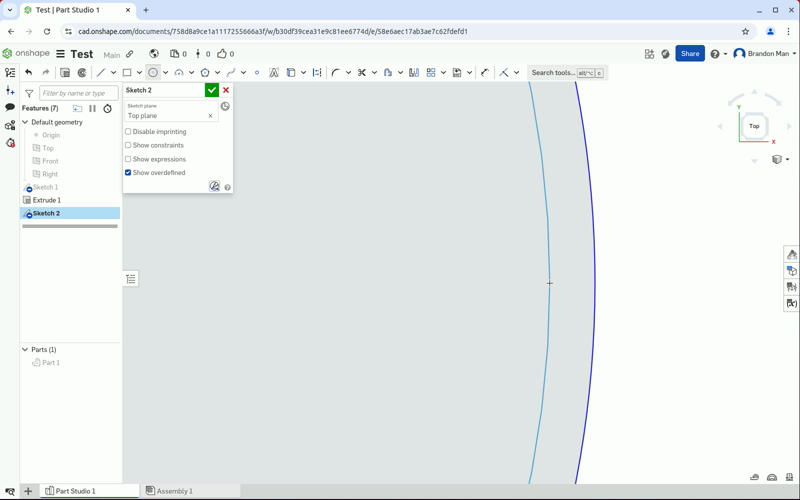
scroll(-6)
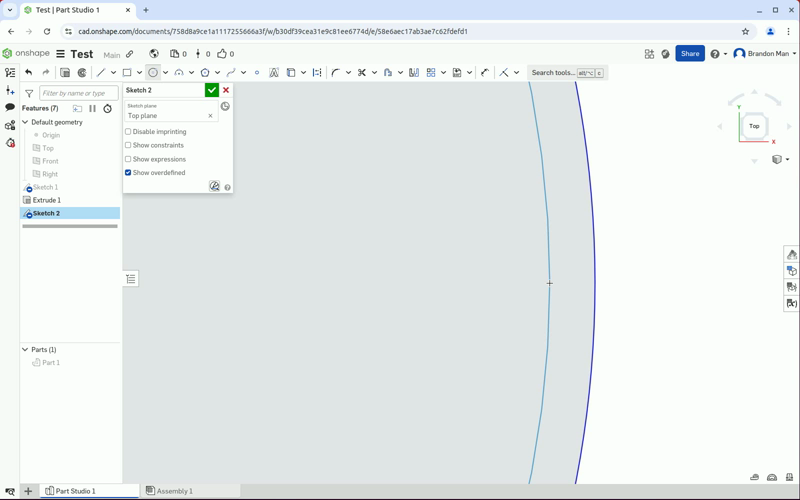
scroll(-6)
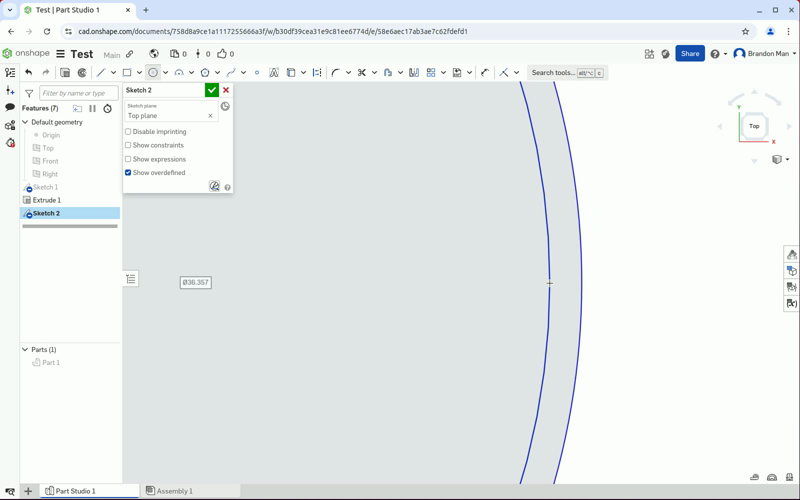
scroll(-6)
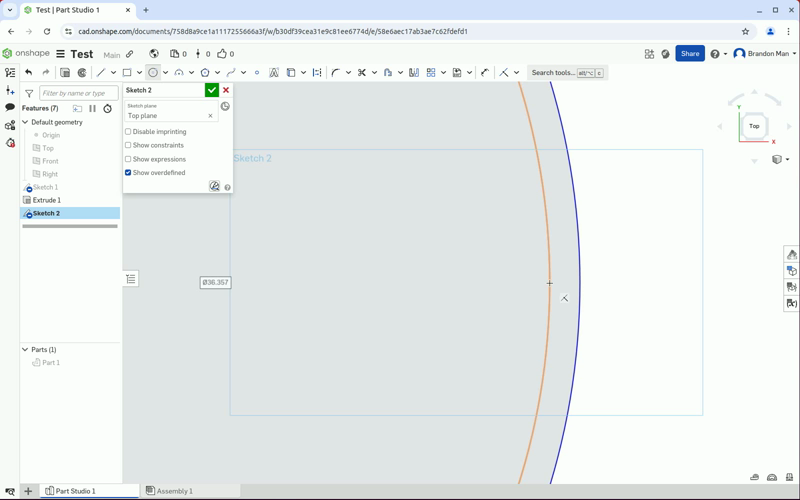
scroll(-6)
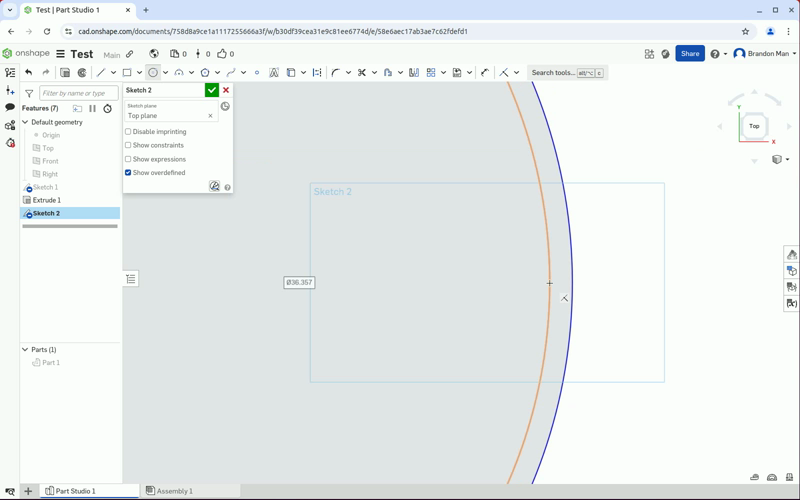
scroll(-6)
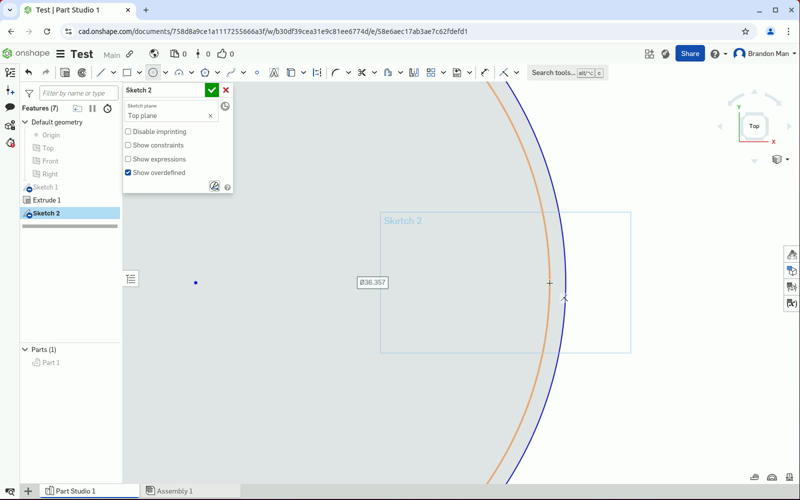
scroll(-6)
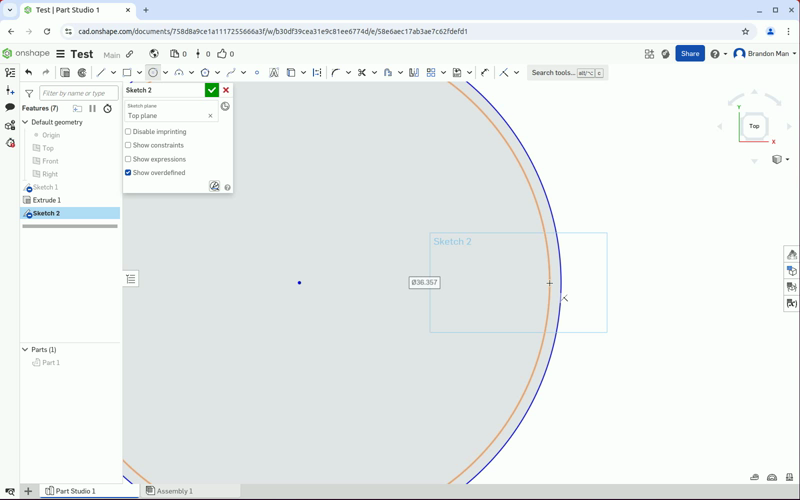
scroll(-6)
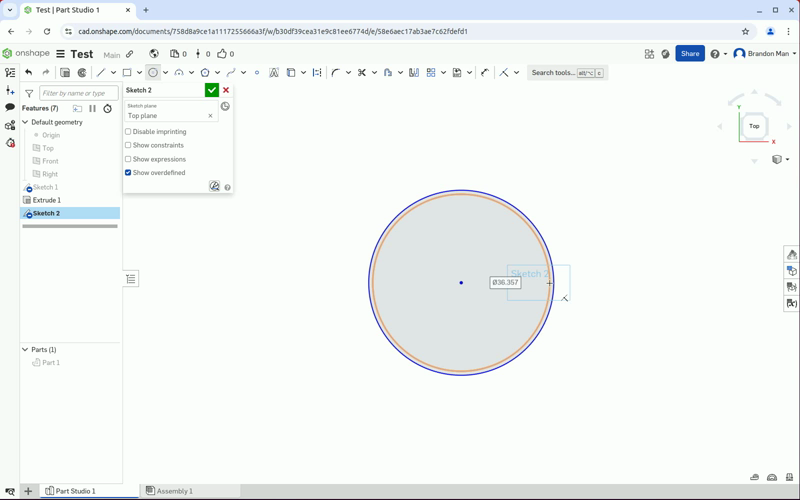
key(esc)
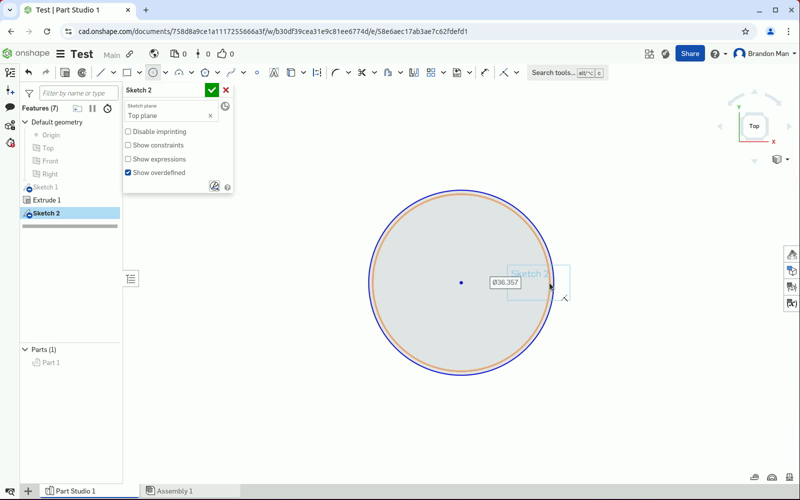
mouse_move(424, 200)
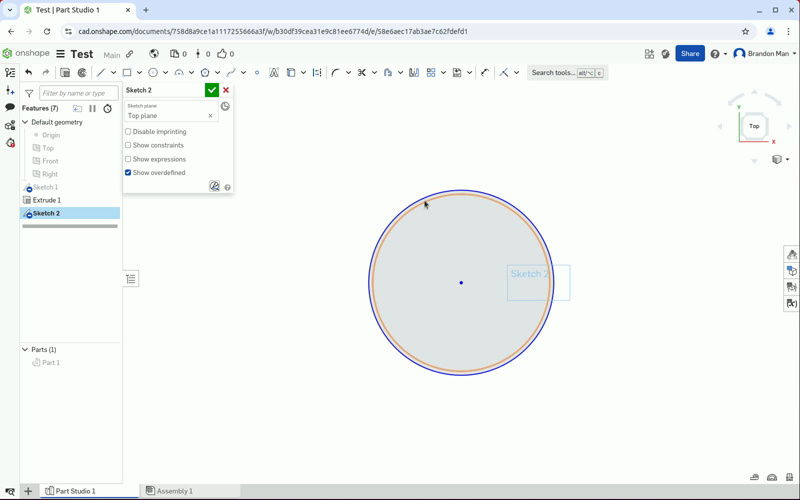
click(424, 200)
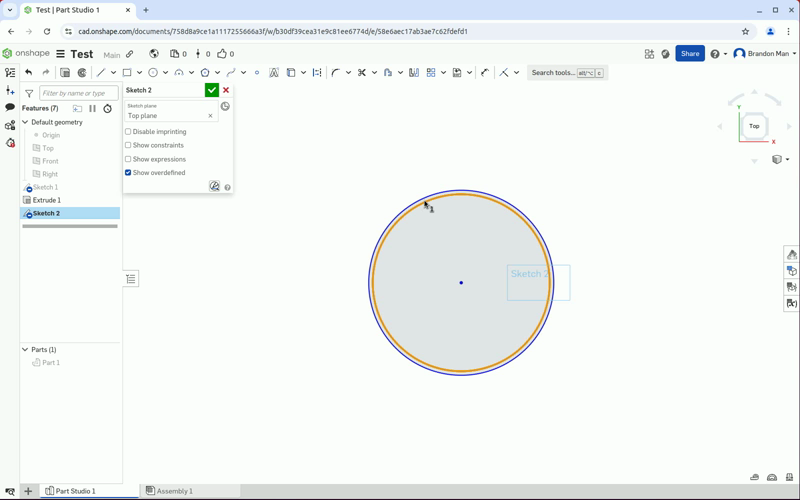
mouse_move(73, 352)
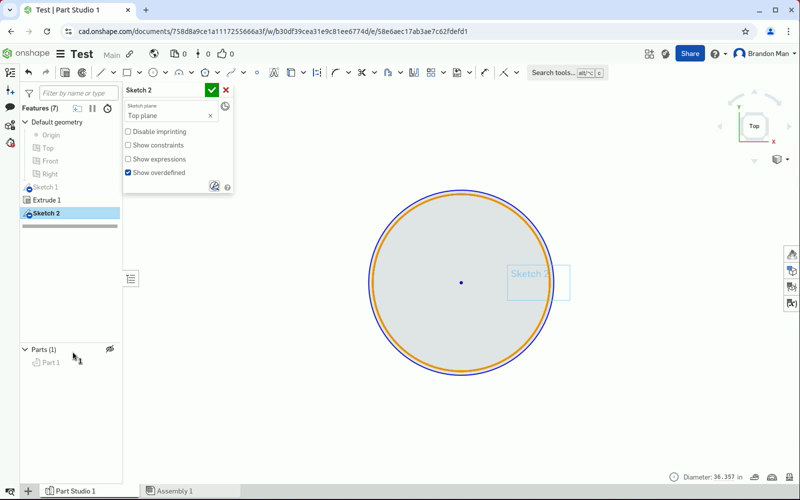
key(shift+y)
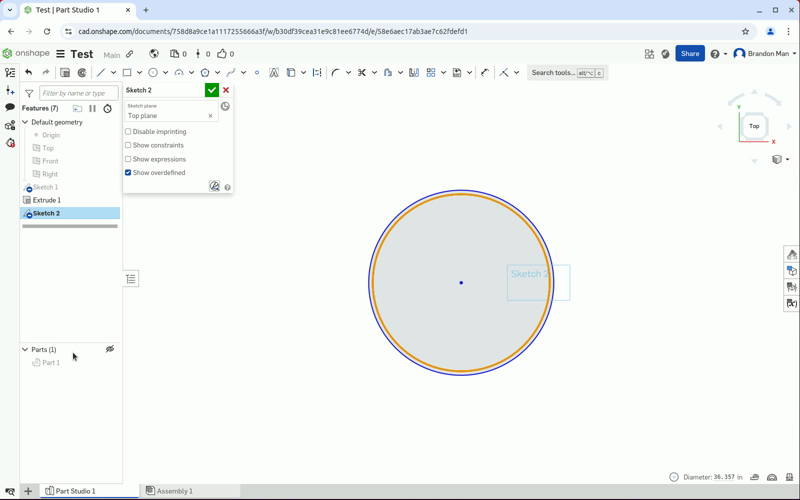
key(shift+e)
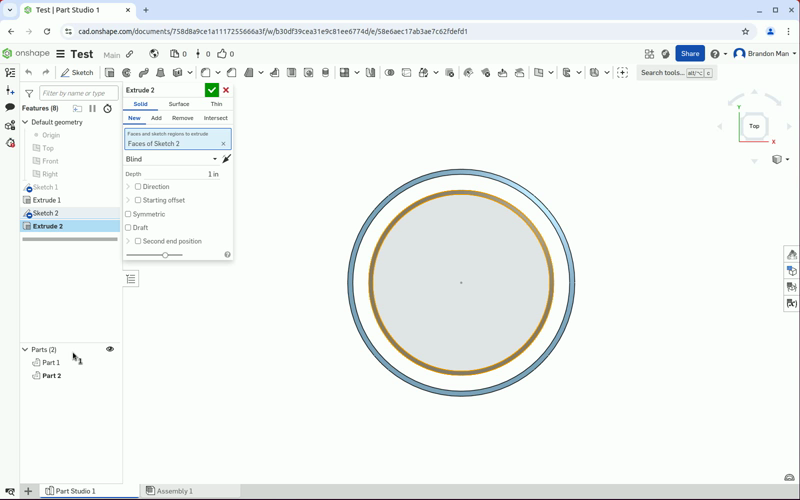
mouse_move(143, 106)
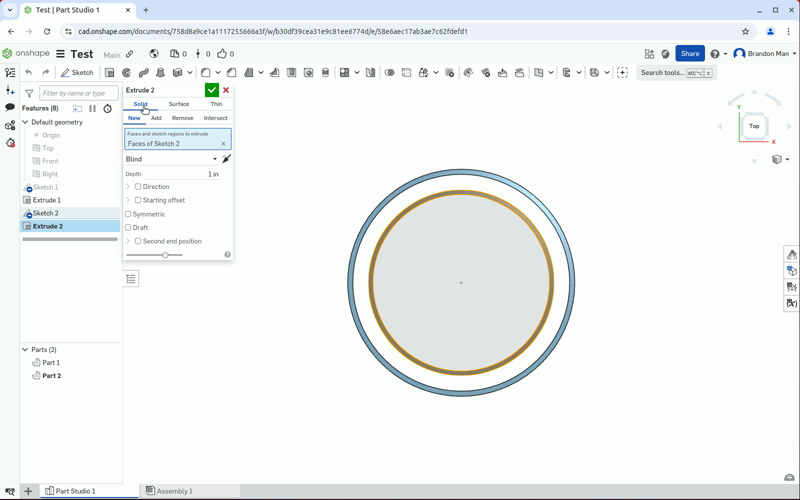
click(143, 106)
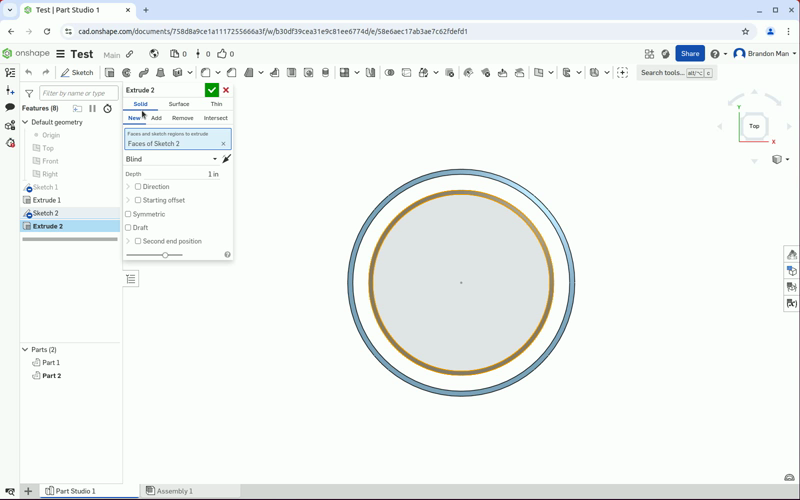
mouse_move(137, 120)
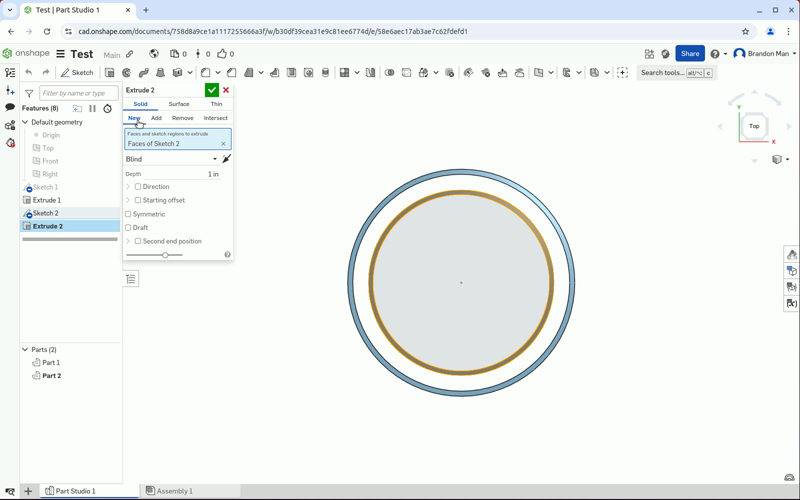
click(137, 120)
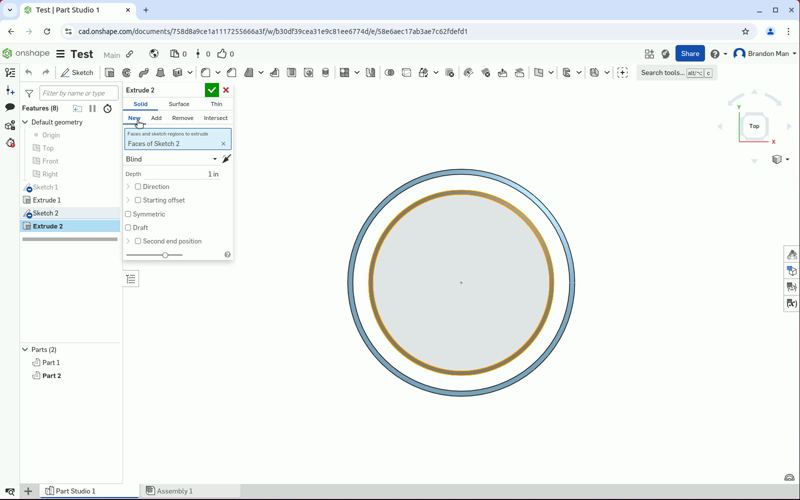
key(tab, 4)
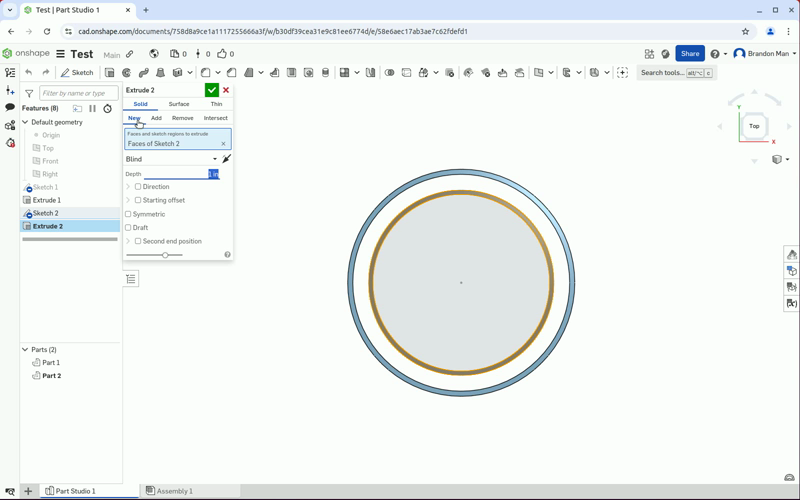
text(-0.241)
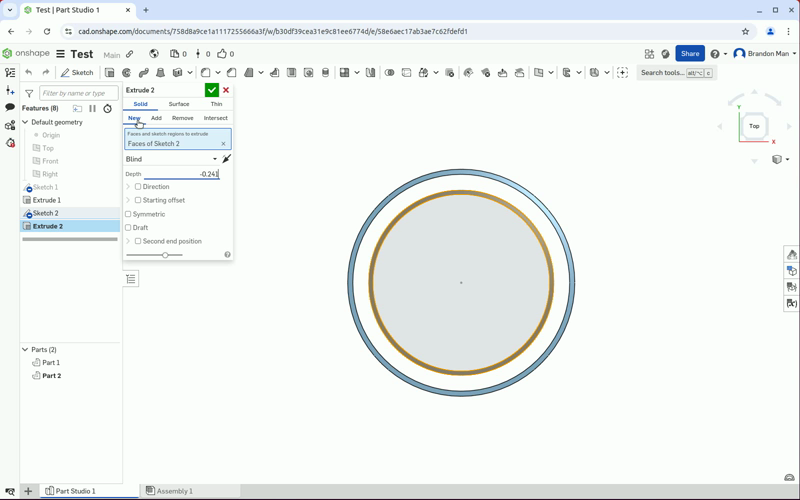
key(enter)
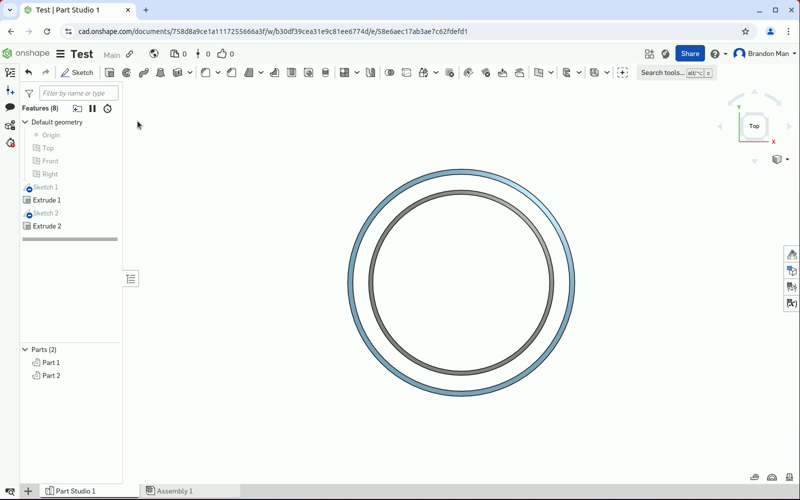
key(shift+h)
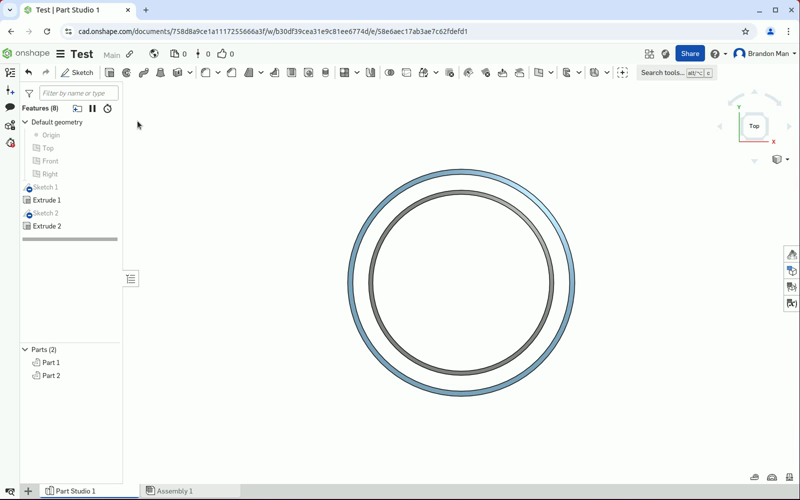
key(shift+h)
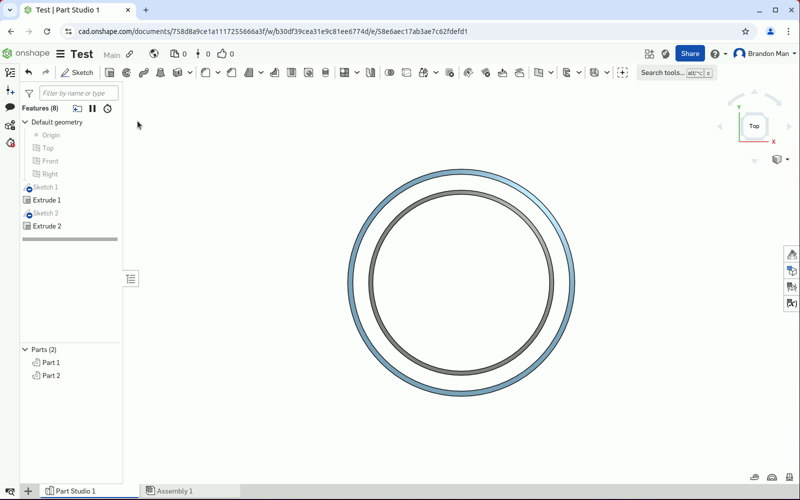
mouse_move(73, 189)
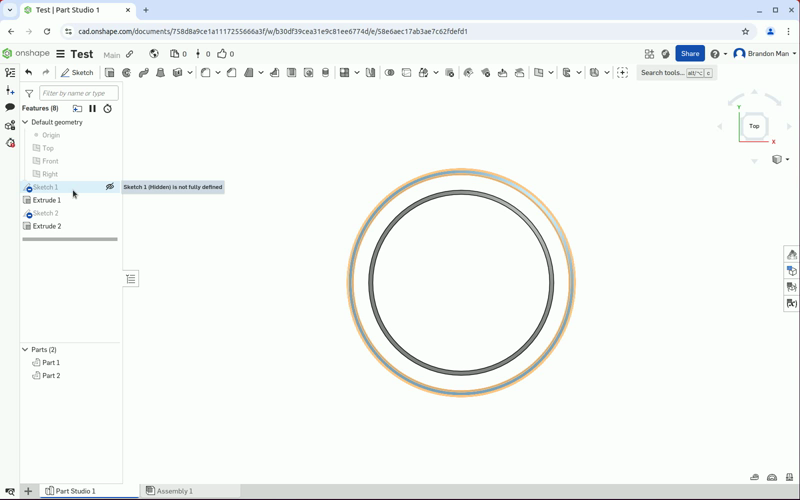
click(73, 189)
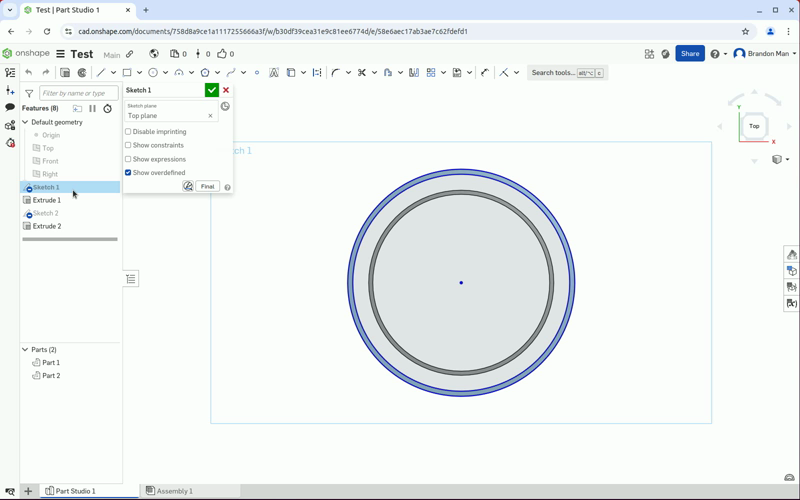
mouse_move(229, 92)
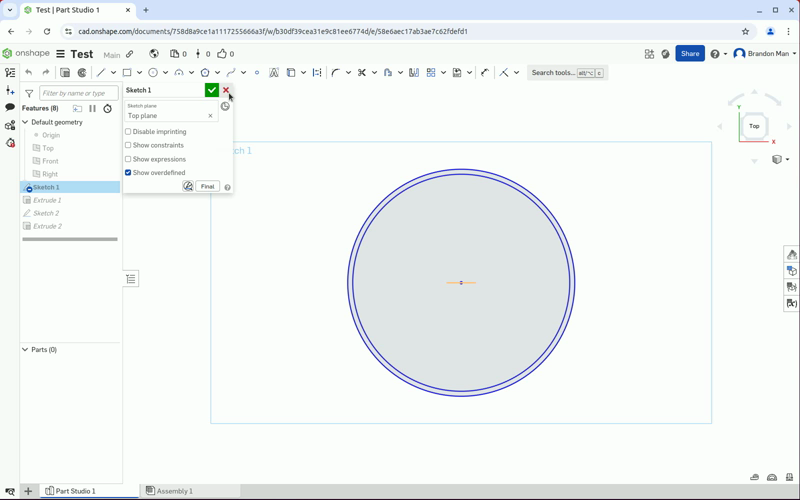
click(229, 92)
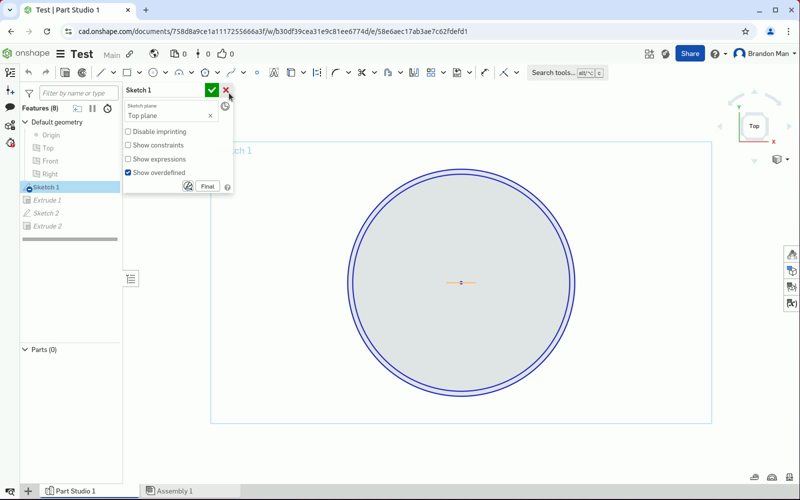
key(shift+s)
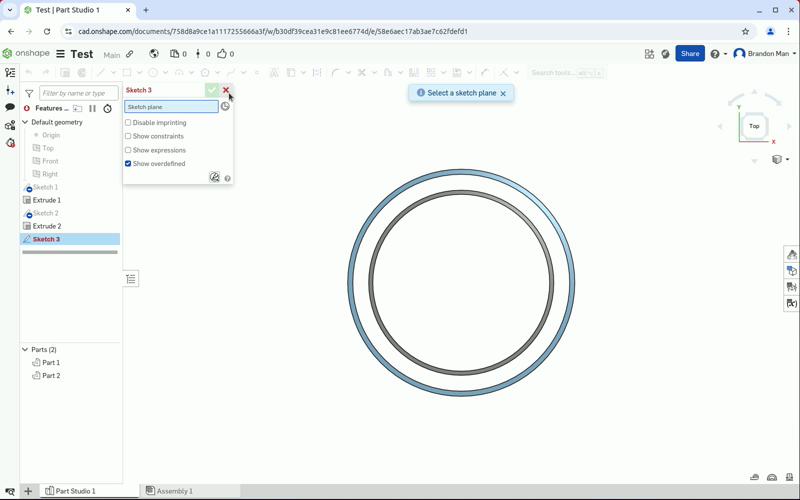
mouse_move(73, 150)
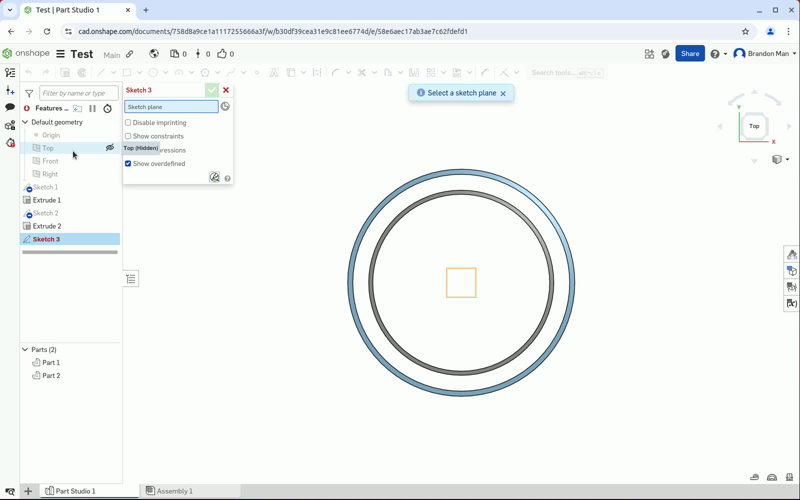
click(73, 150)
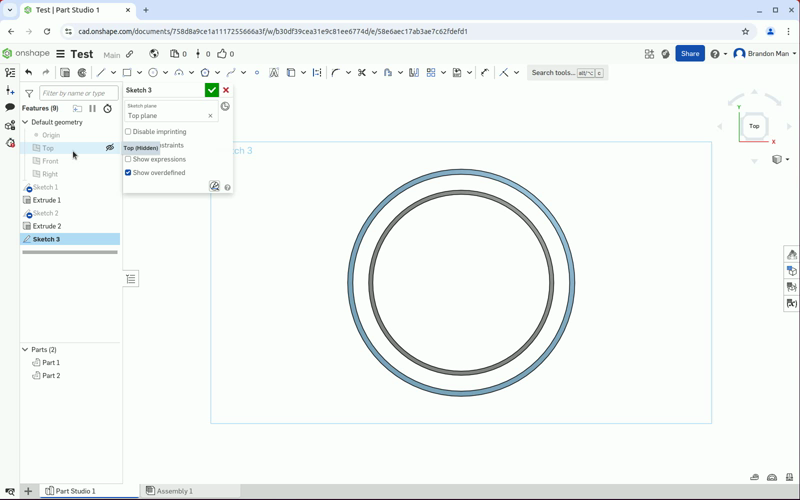
mouse_move(73, 352)
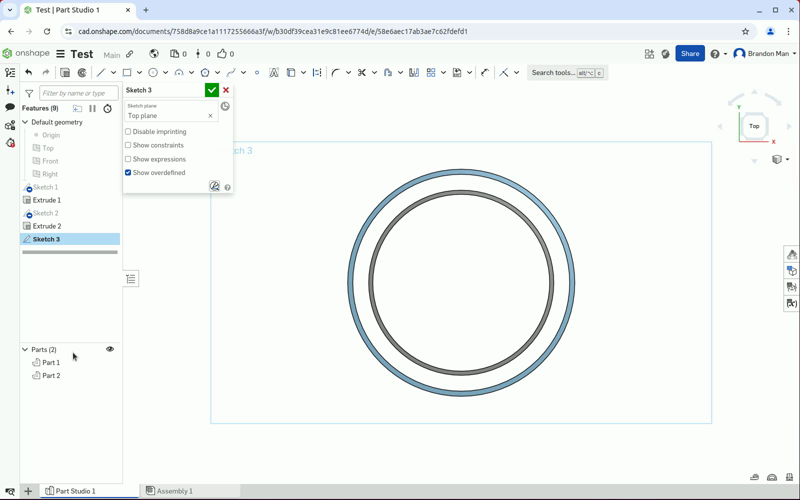
key(y)
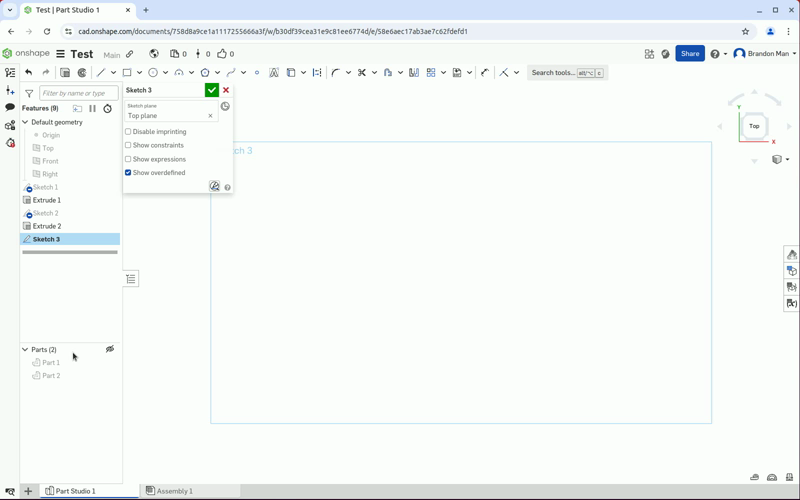
key(c)
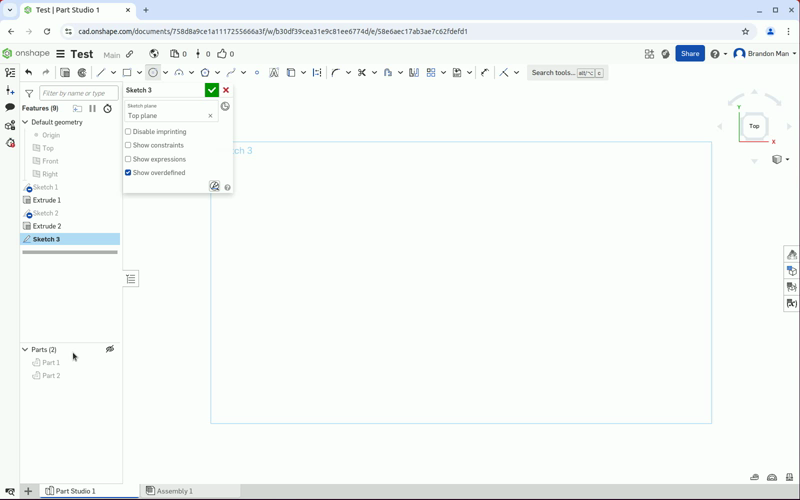
key_down(shift)
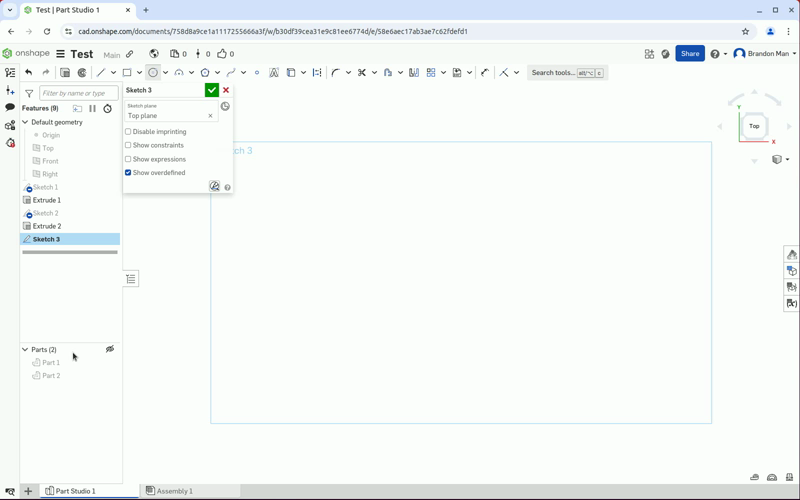
mouse_move(460, 282)
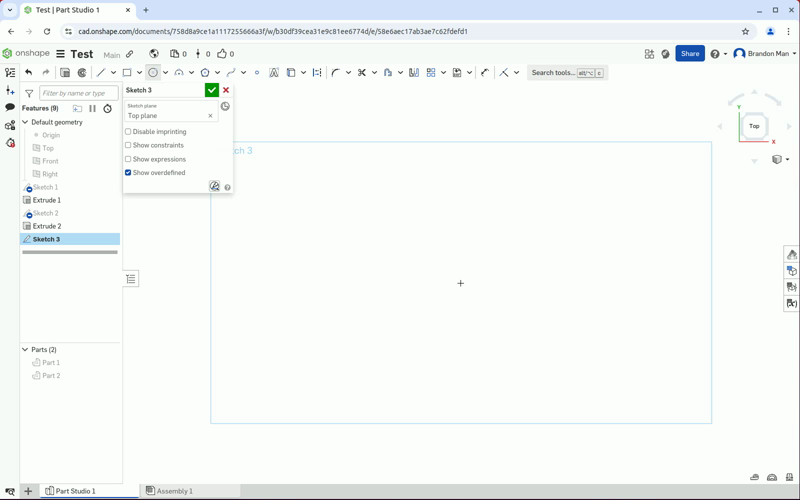
click(460, 282)
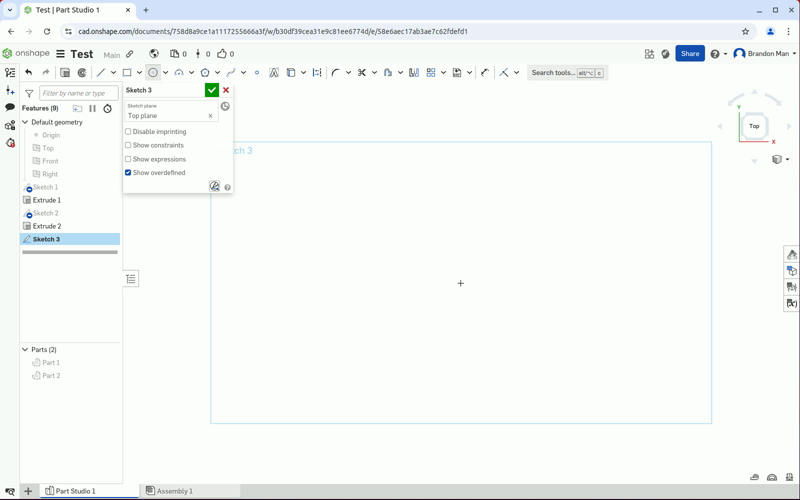
key_up(shift)
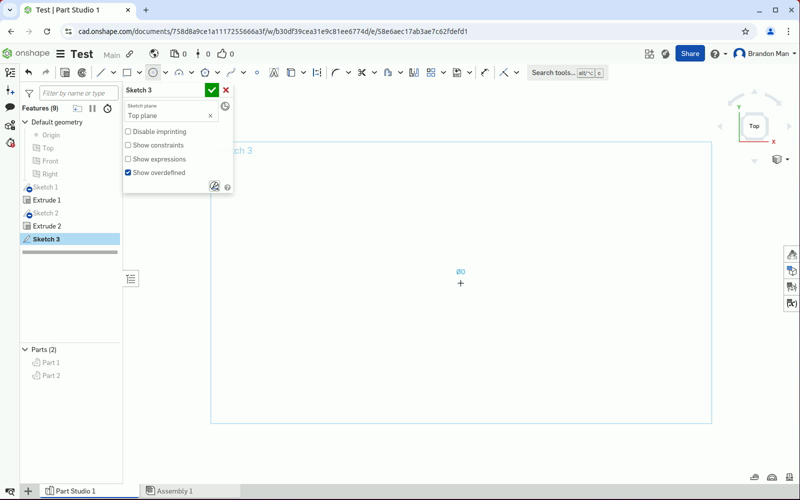
mouse_move(529, 282)
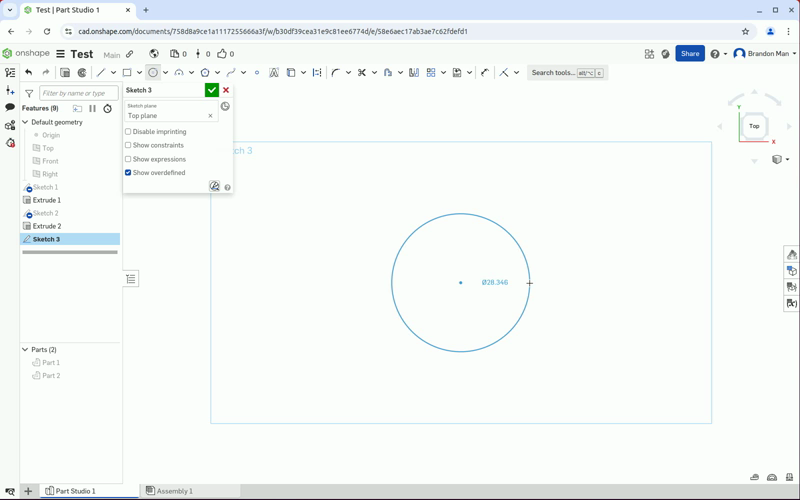
click(529, 282)
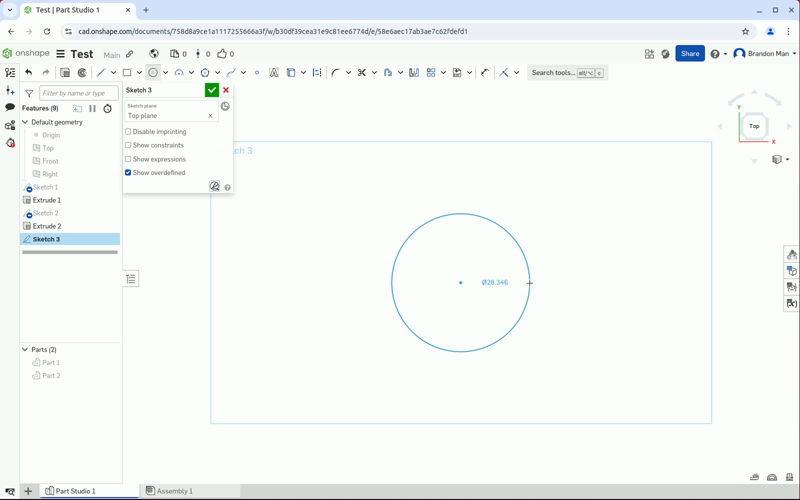
key(esc)
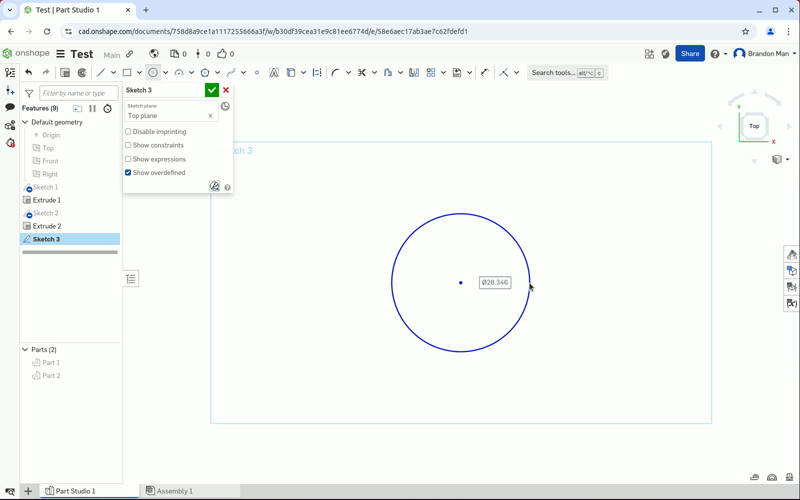
key(c)
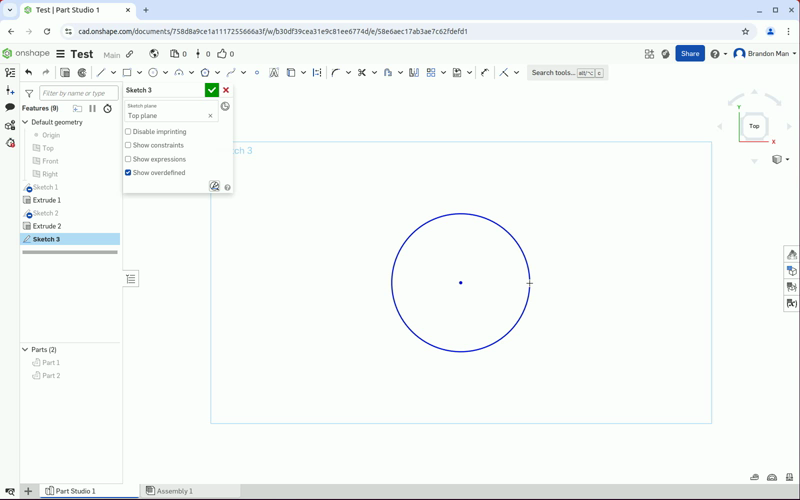
key_down(shift)
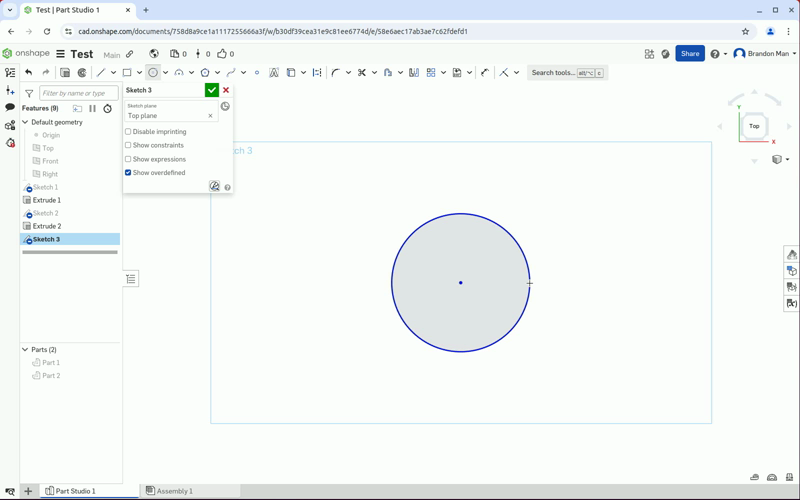
mouse_move(460, 282)
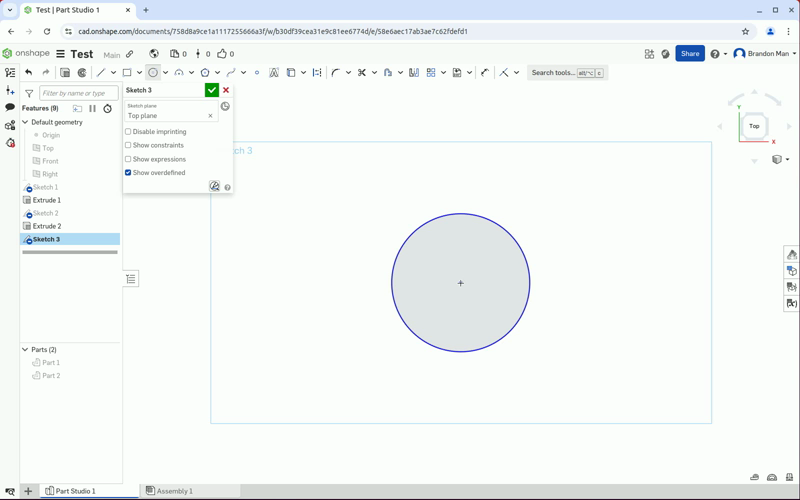
click(460, 282)
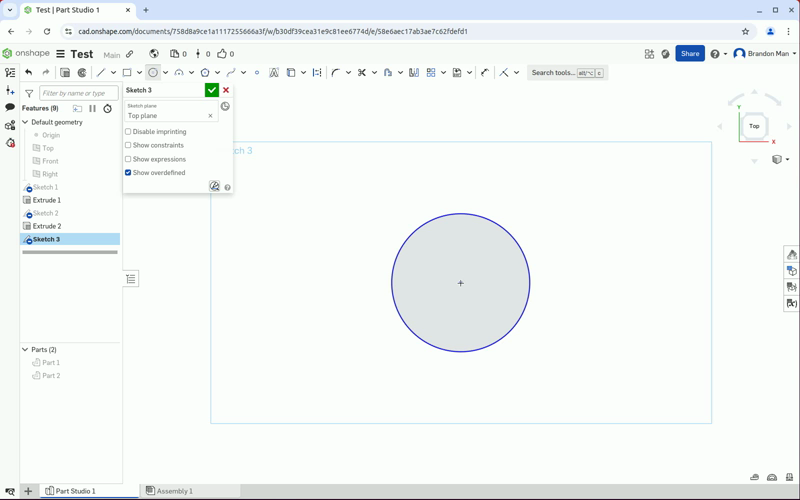
key_up(shift)
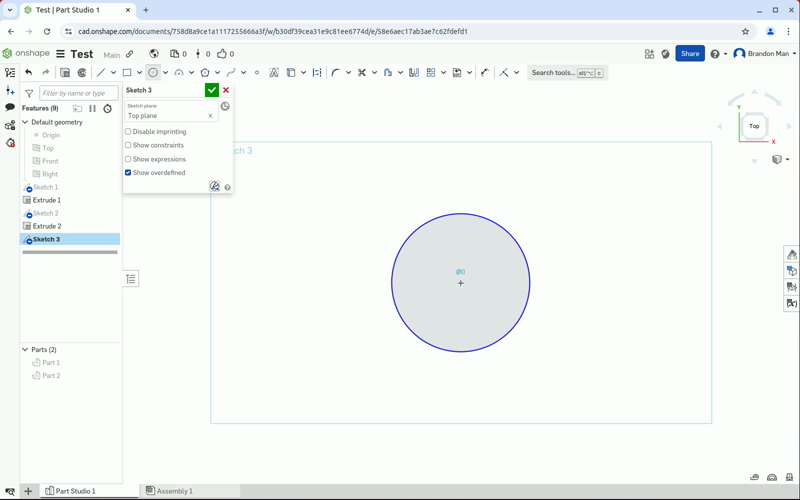
mouse_move(525, 282)
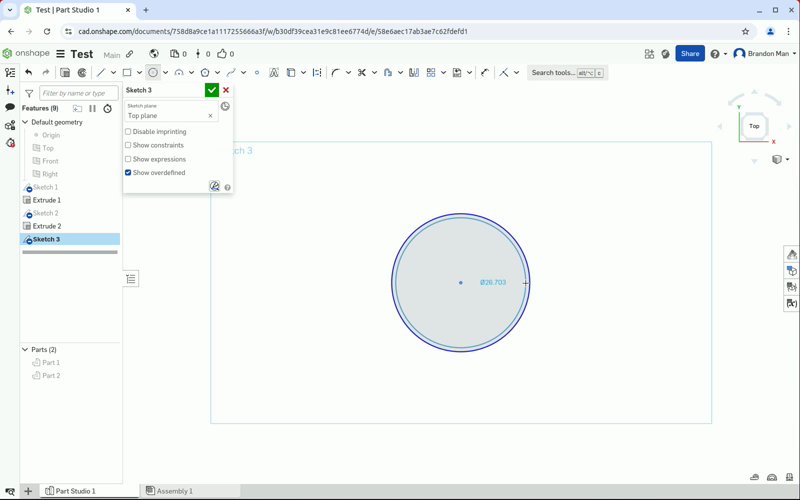
scroll(6)
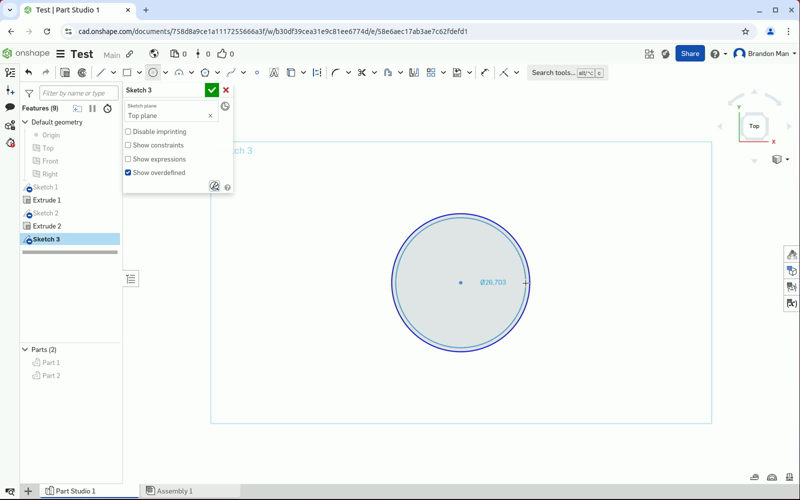
scroll(6)
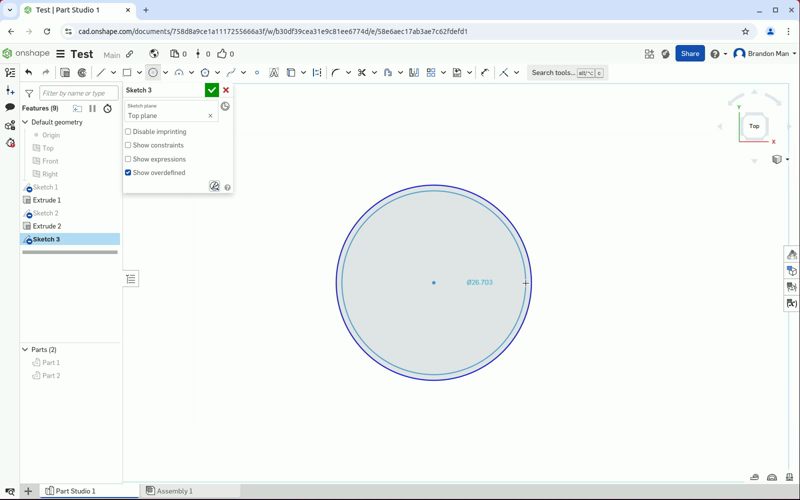
scroll(6)
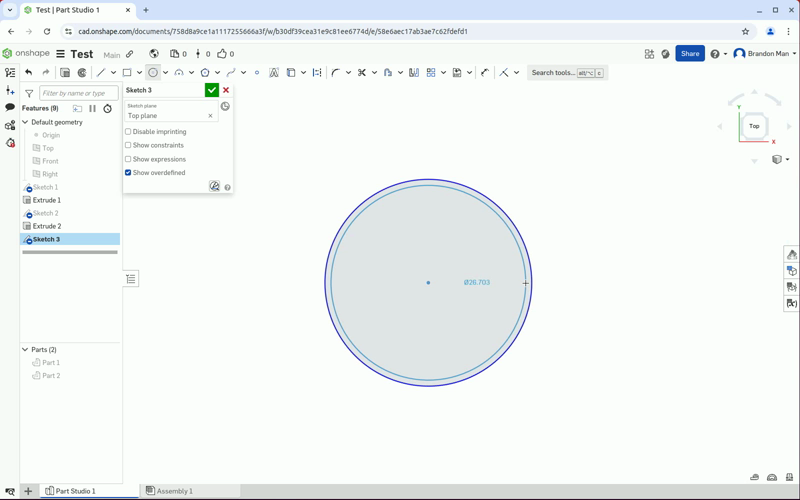
scroll(6)
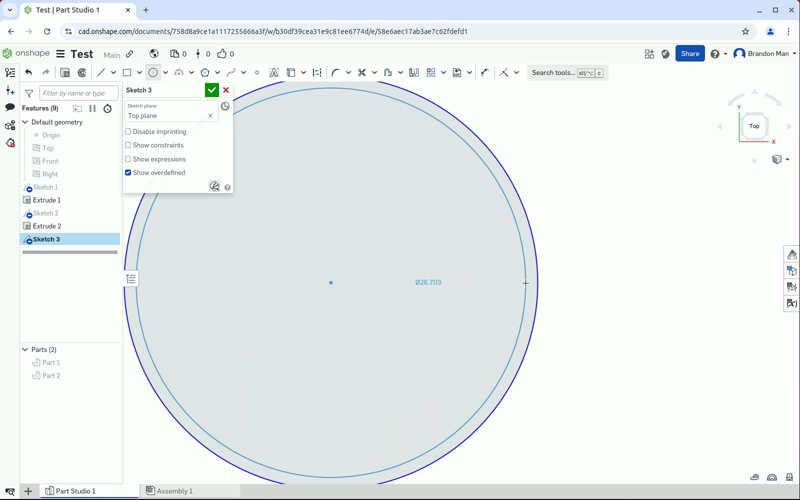
scroll(6)
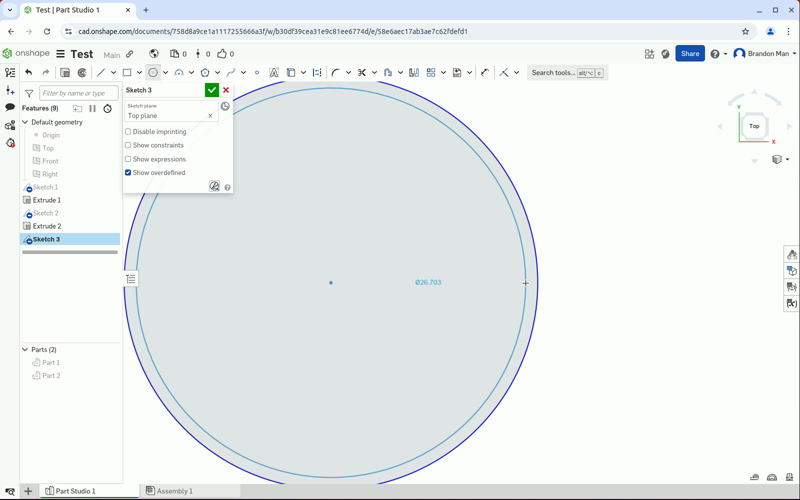
scroll(6)
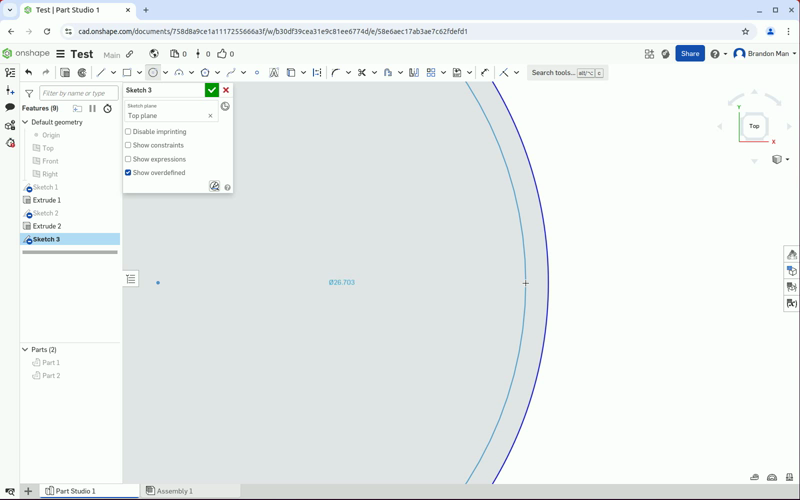
scroll(6)
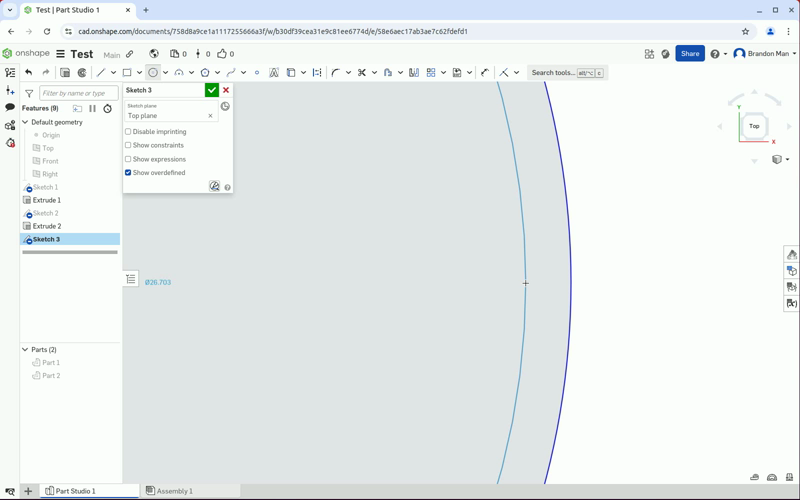
click(525, 282)
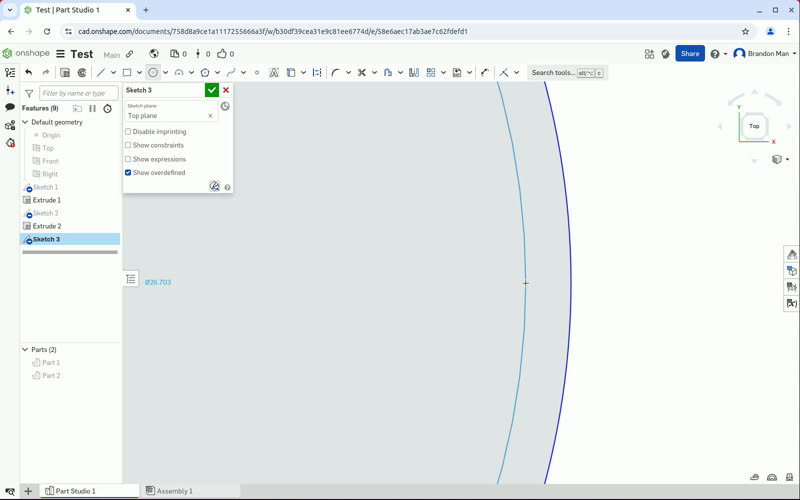
scroll(-6)
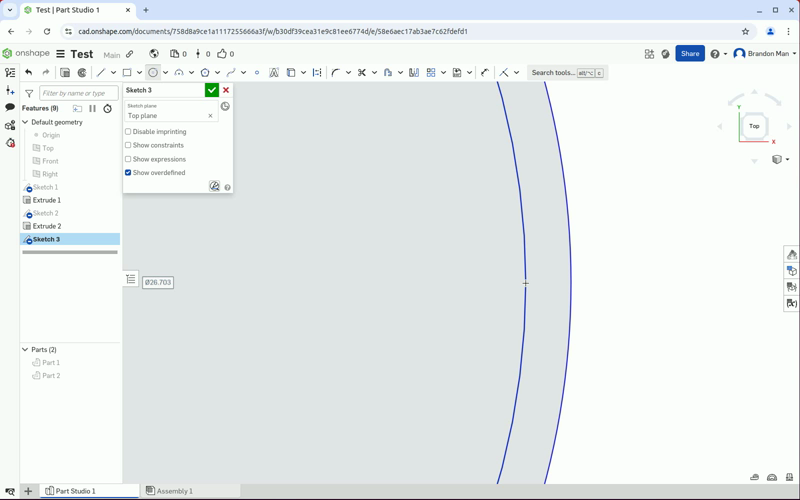
scroll(-6)
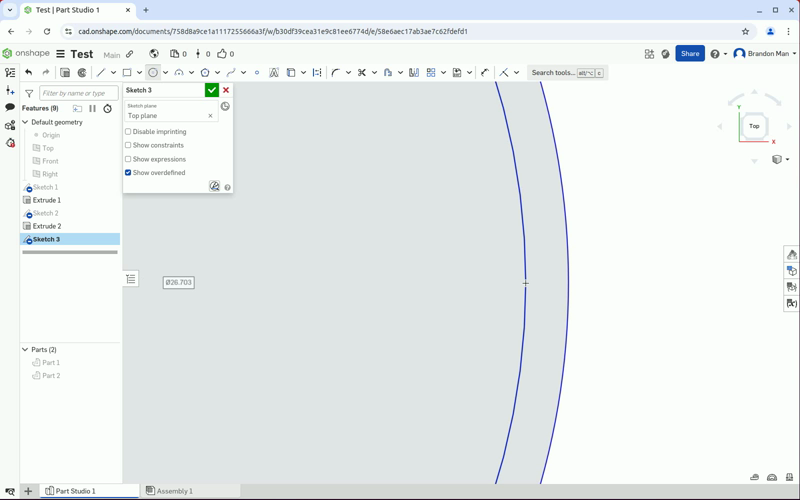
scroll(-6)
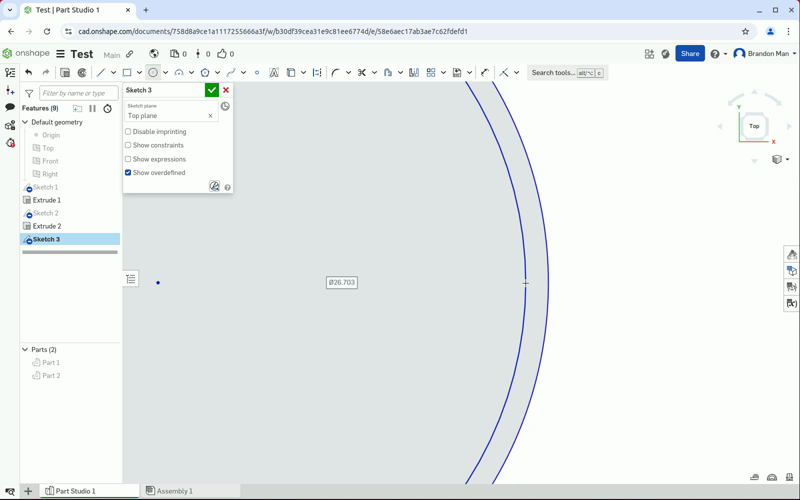
scroll(-6)
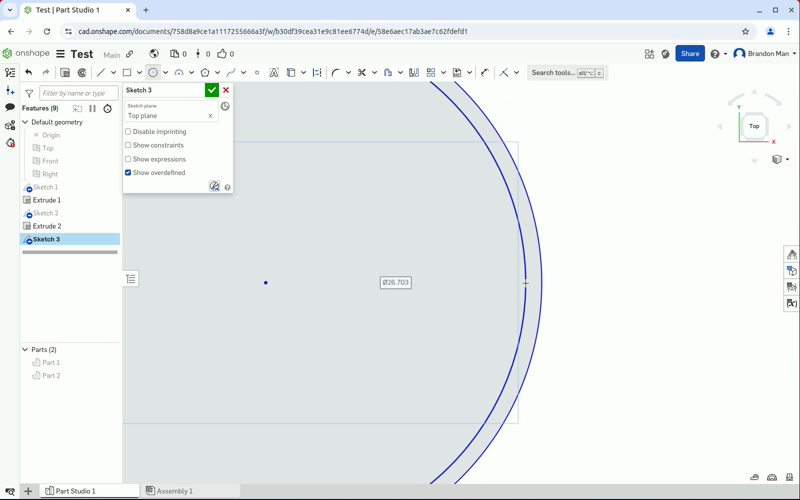
scroll(-6)
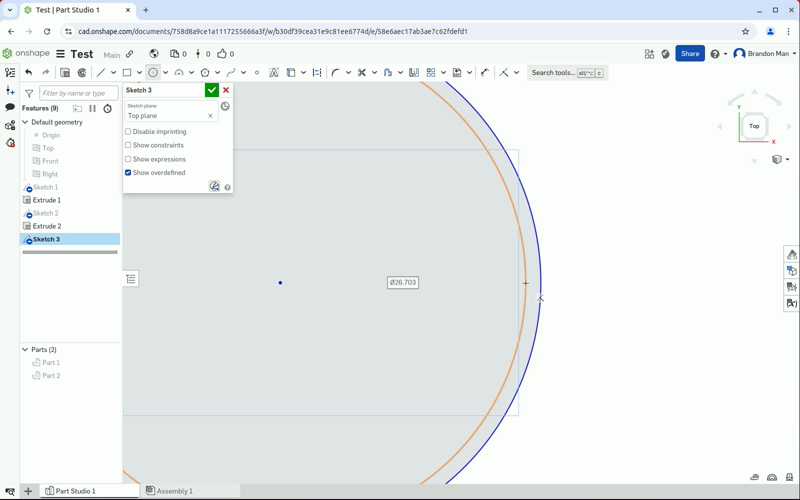
scroll(-6)
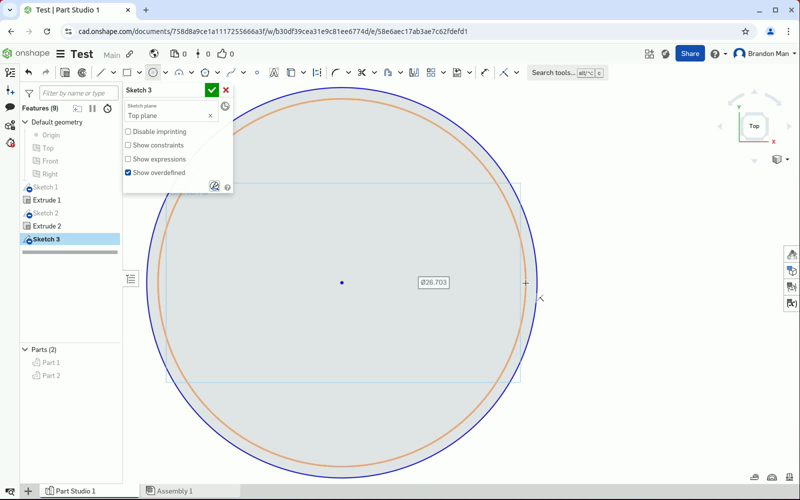
scroll(-6)
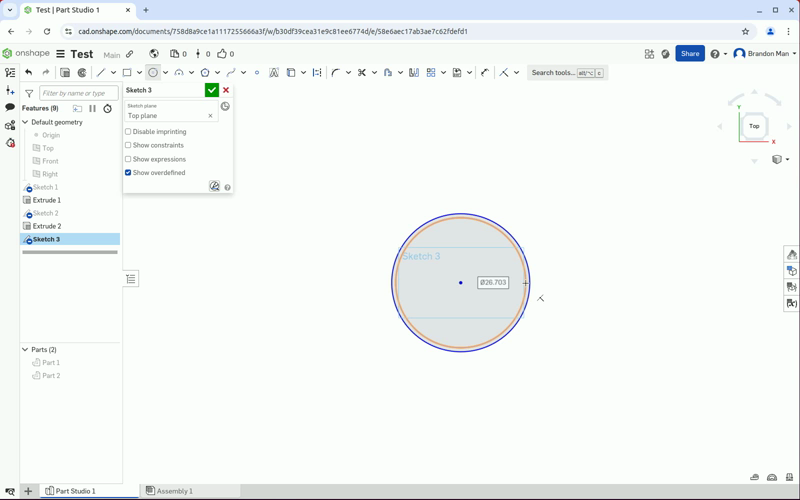
key(esc)
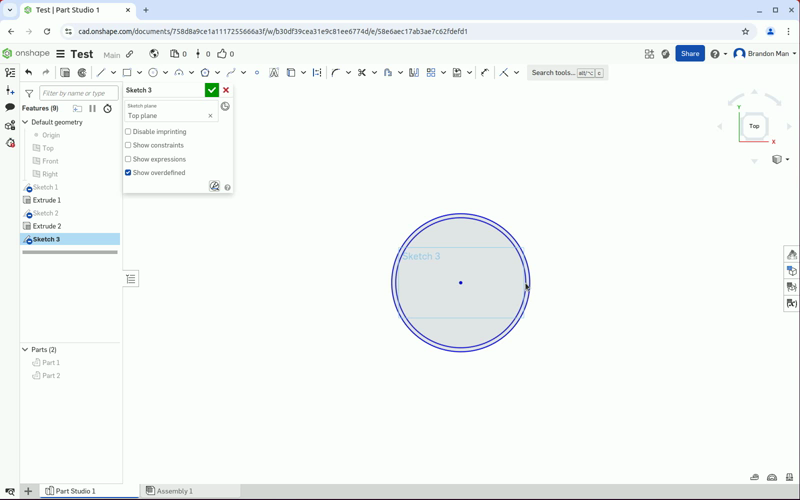
mouse_move(475, 217)
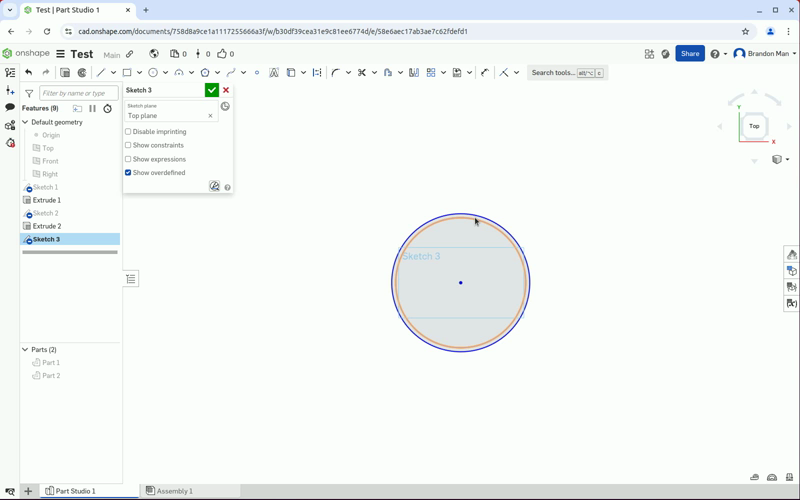
scroll(6)
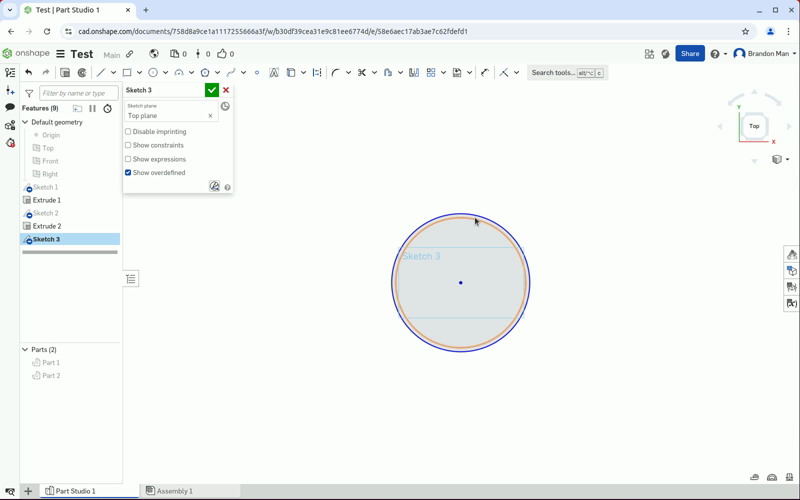
scroll(6)
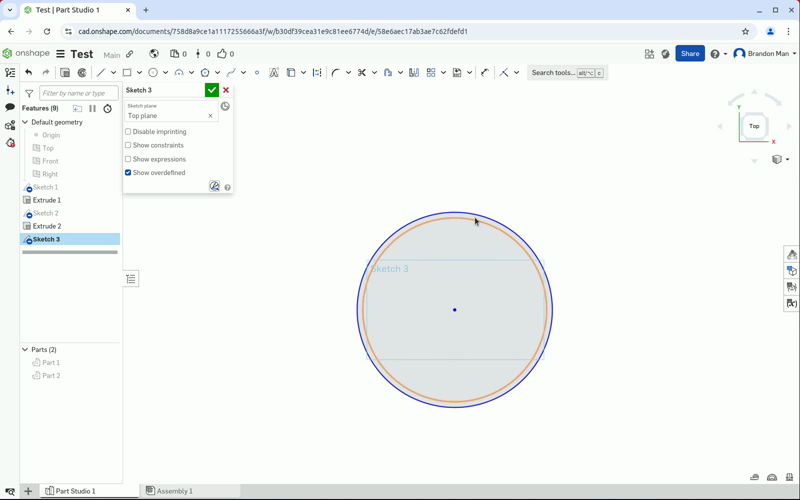
scroll(6)
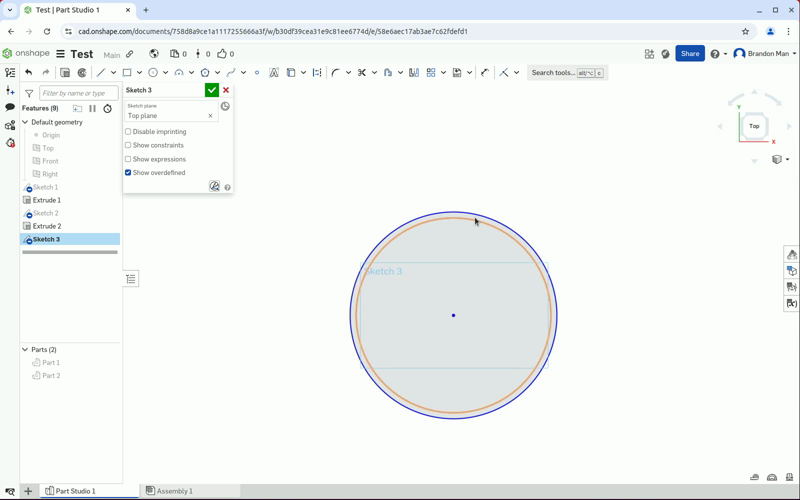
scroll(6)
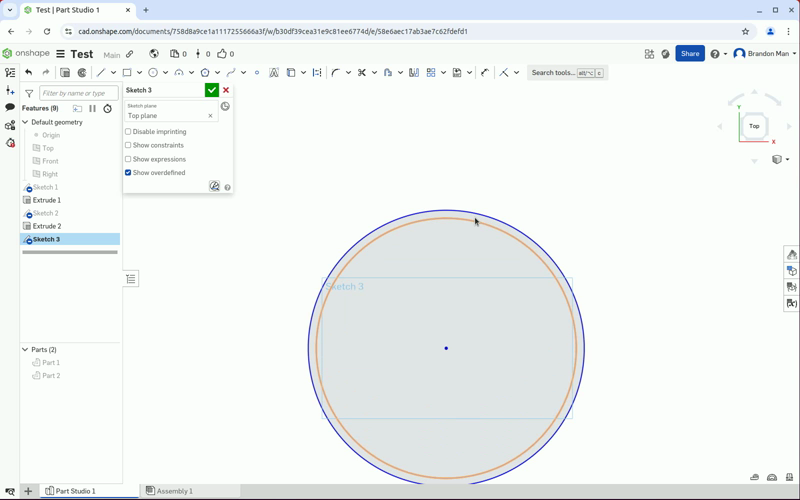
scroll(6)
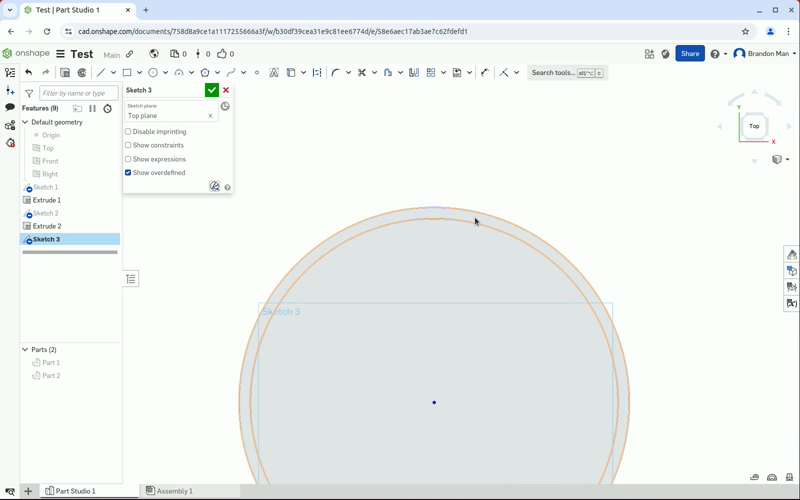
scroll(6)
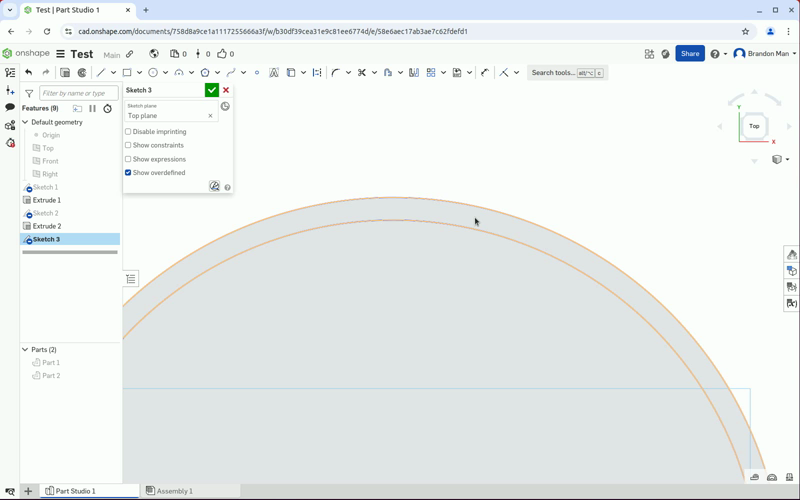
scroll(6)
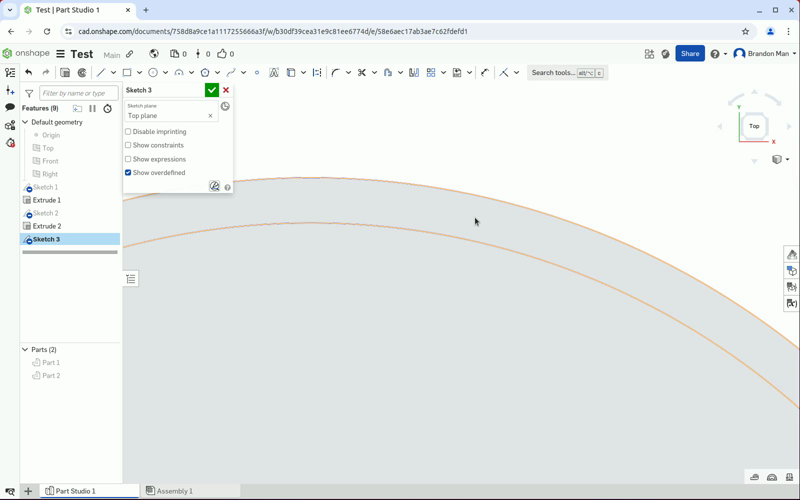
click(475, 217)
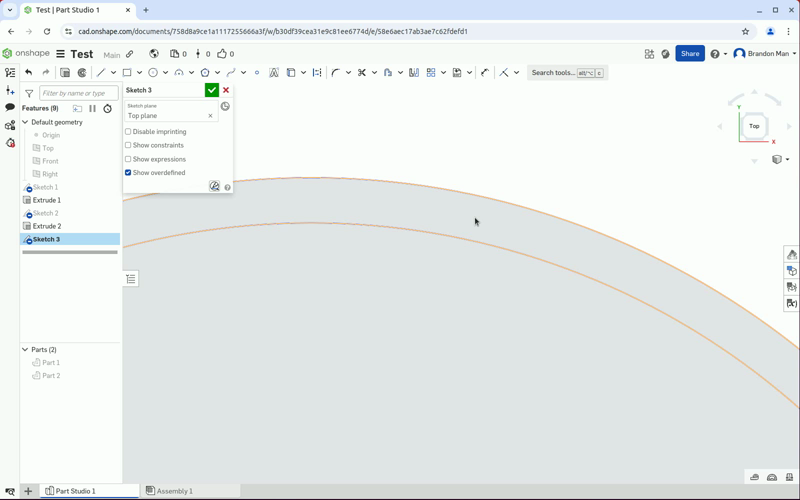
scroll(-6)
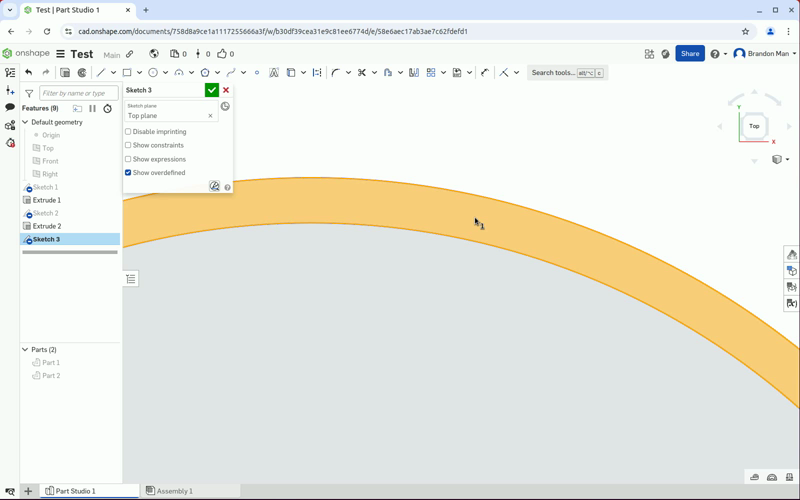
scroll(-6)
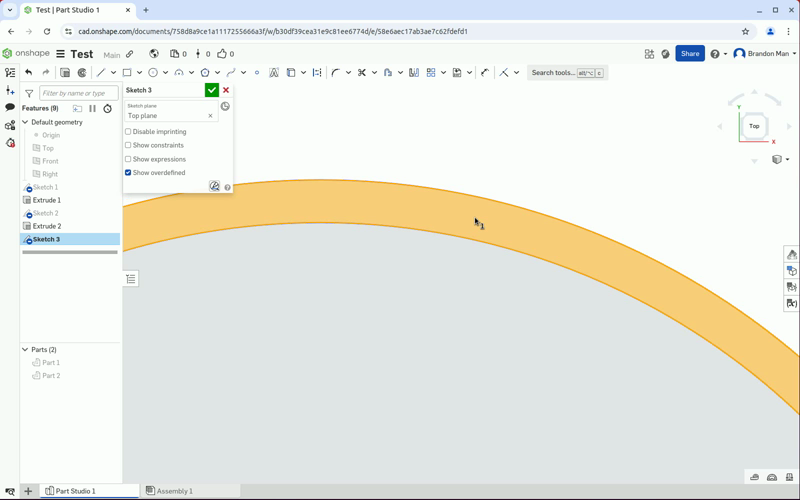
scroll(-6)
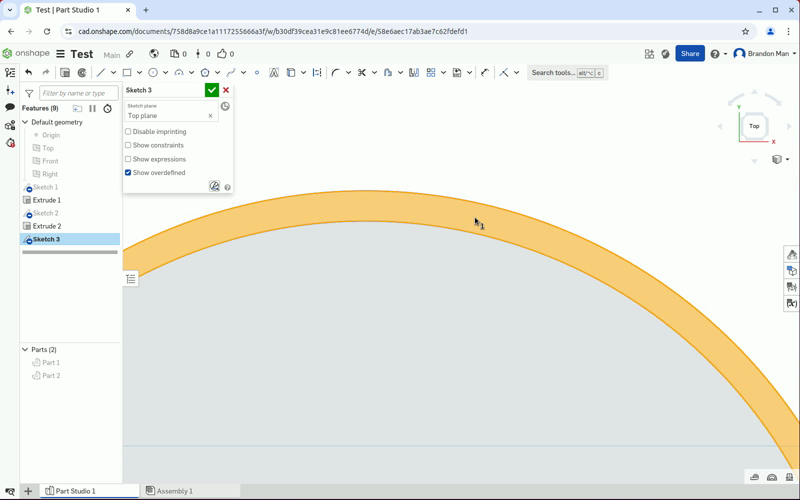
scroll(-6)
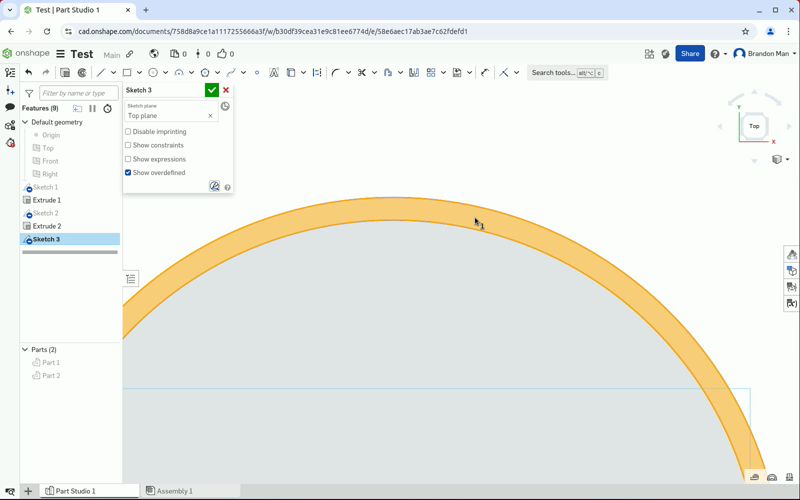
scroll(-6)
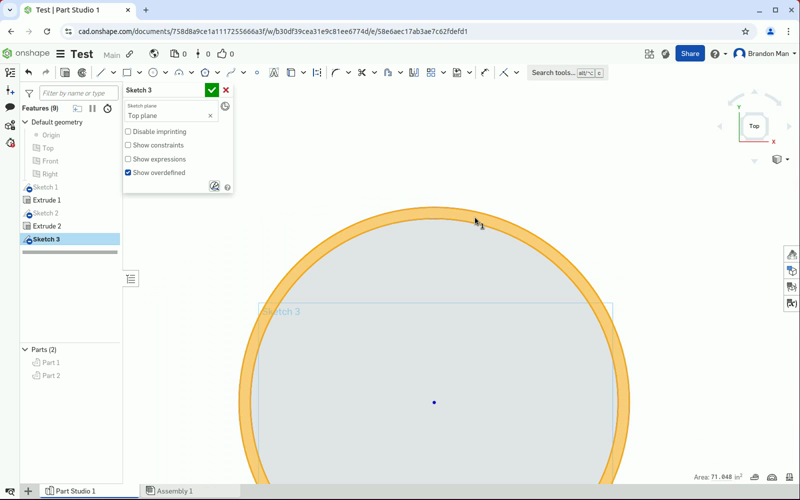
scroll(-6)
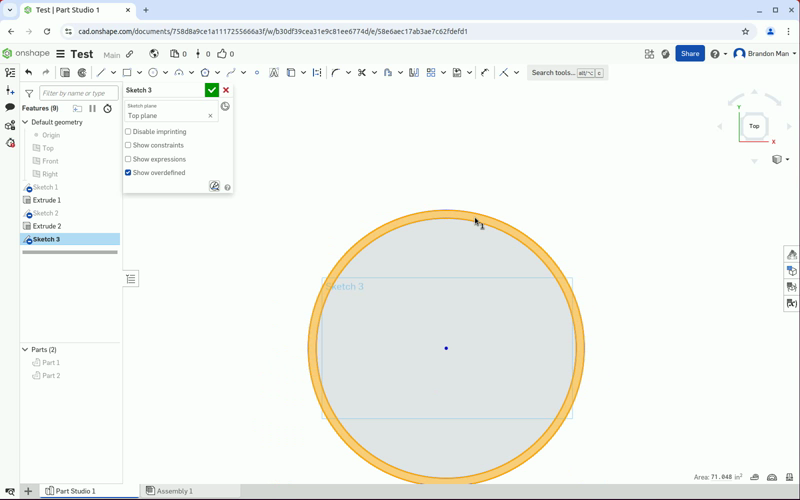
scroll(-6)
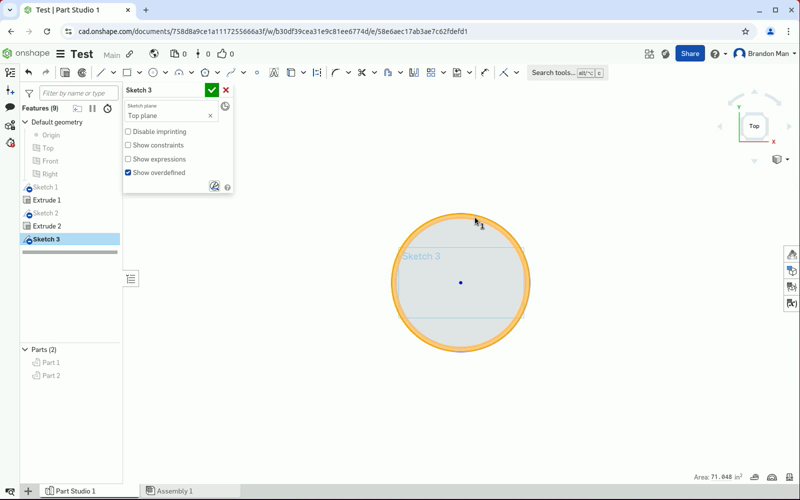
mouse_move(73, 352)
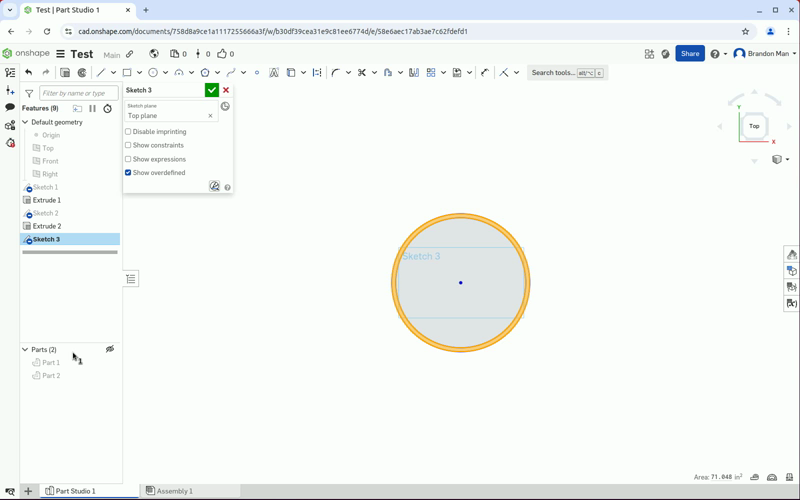
key(shift+y)
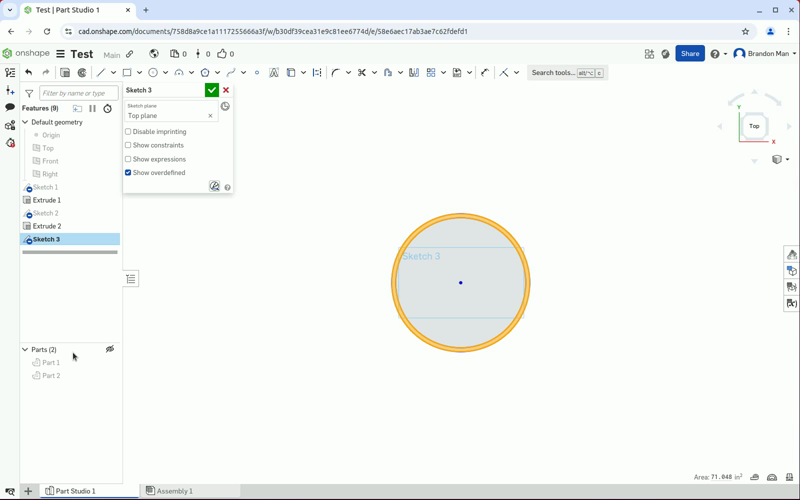
key(shift+e)
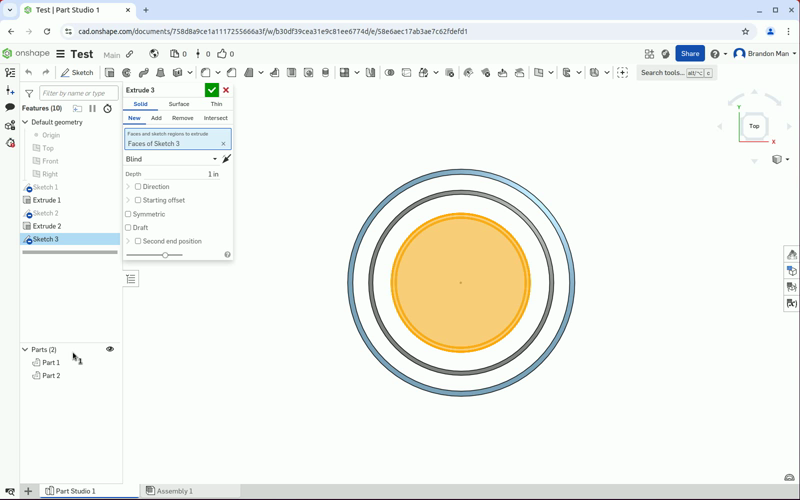
mouse_move(143, 106)
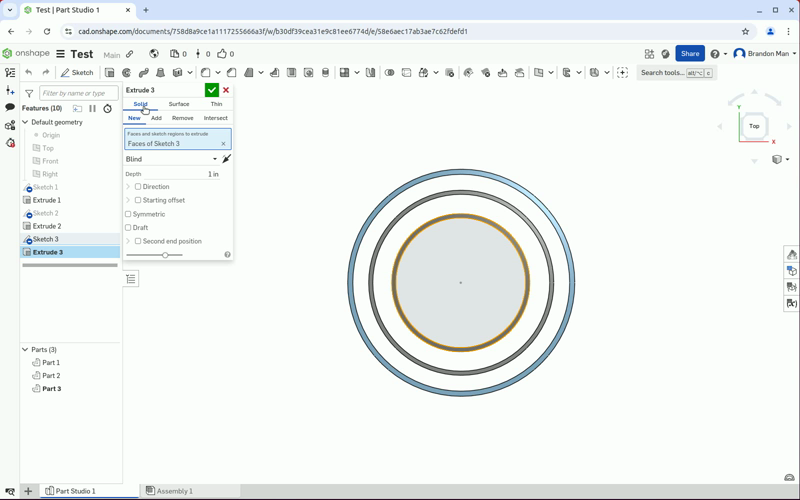
click(143, 106)
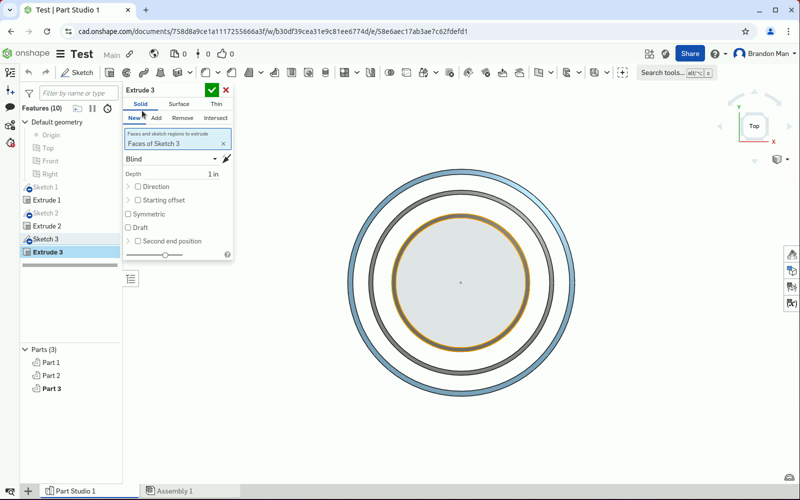
mouse_move(137, 120)
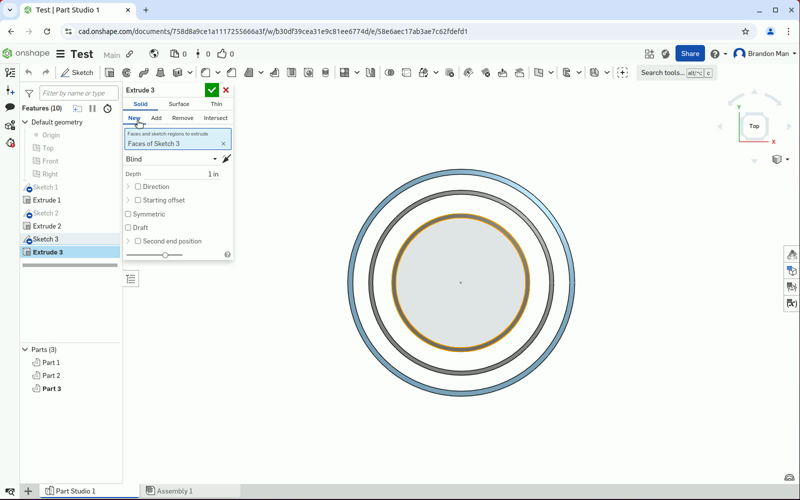
click(137, 120)
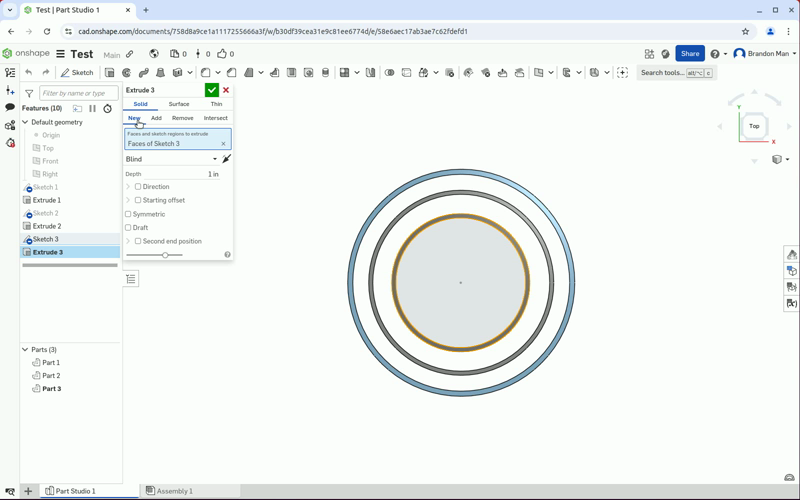
key(tab, 4)
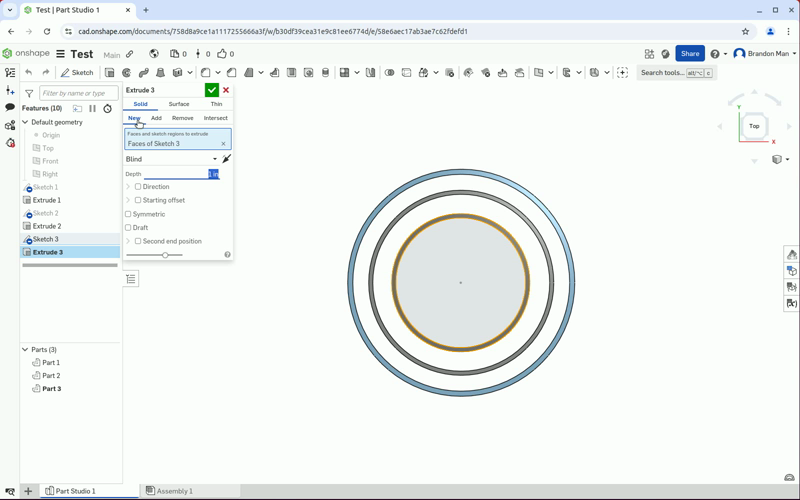
text(-0.241)
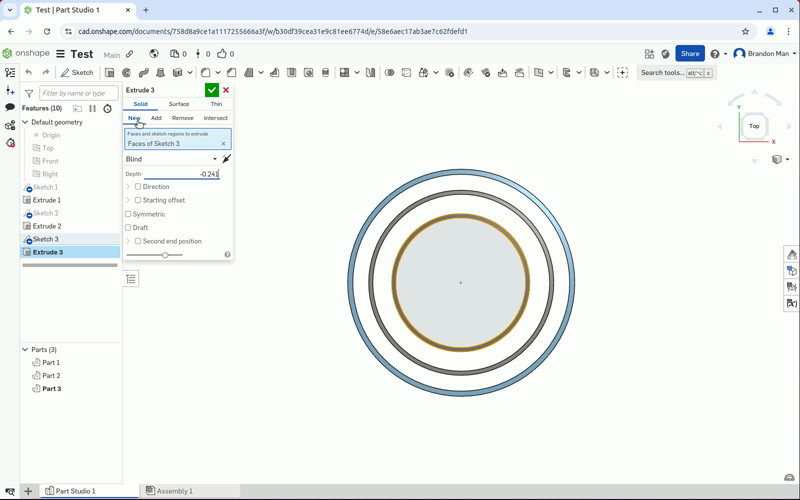
key(enter)
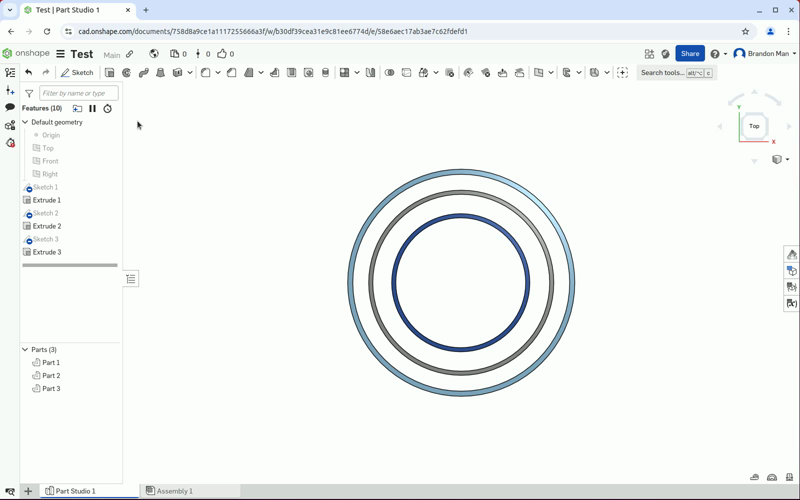
key(shift+h)
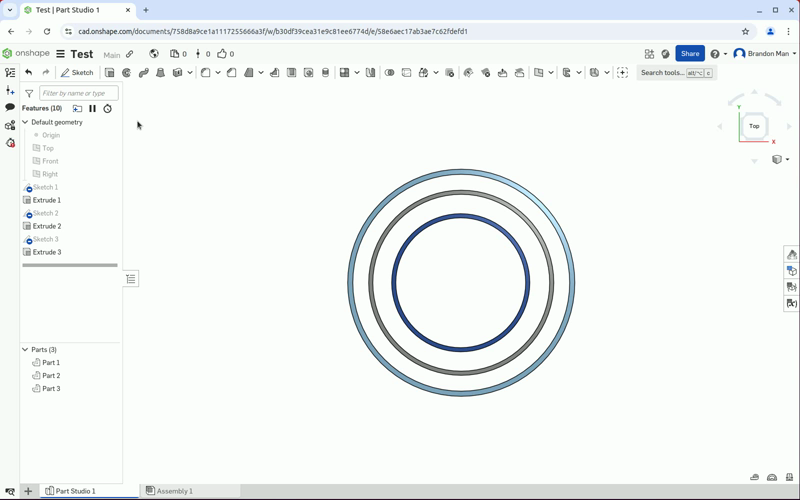
key(shift+h)
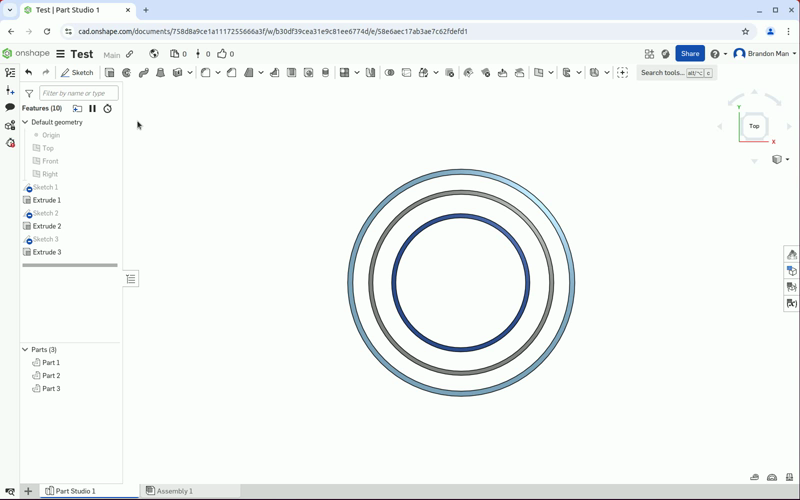
mouse_move(73, 189)
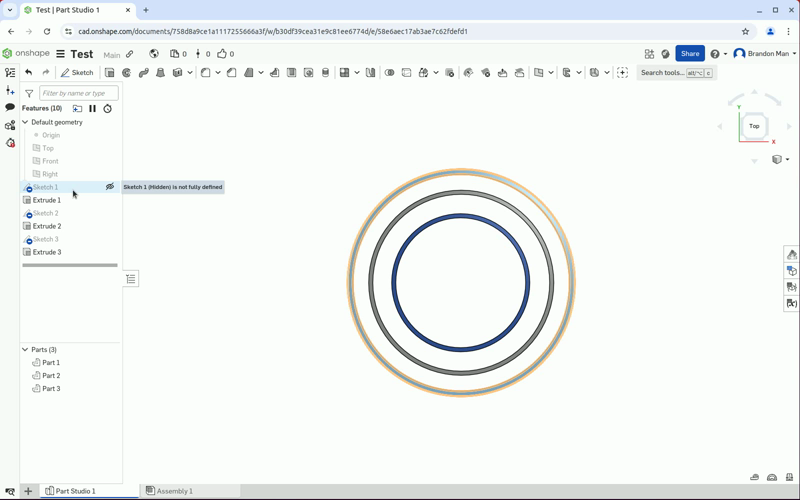
click(73, 189)
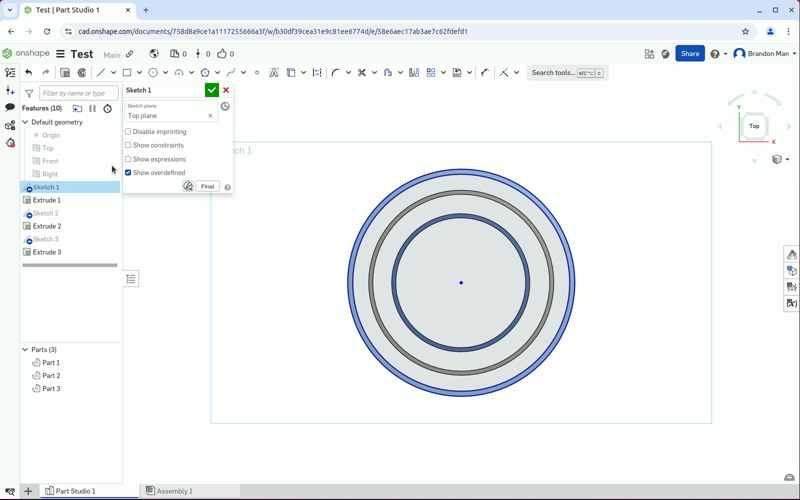
mouse_move(229, 92)
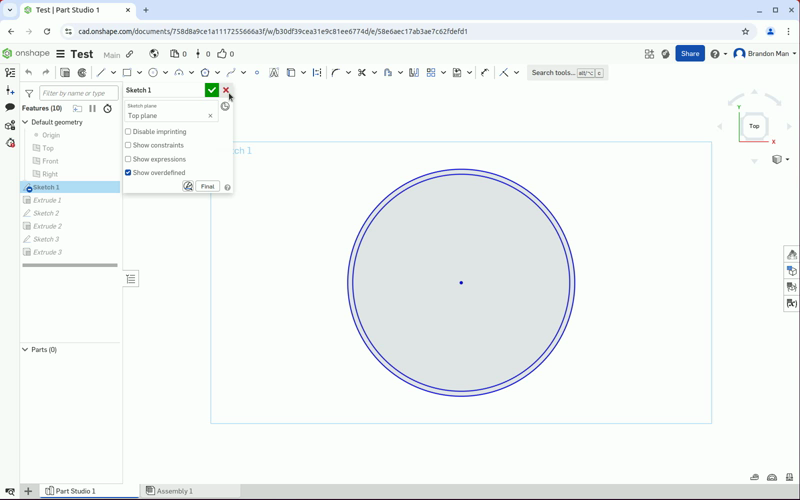
click(229, 92)
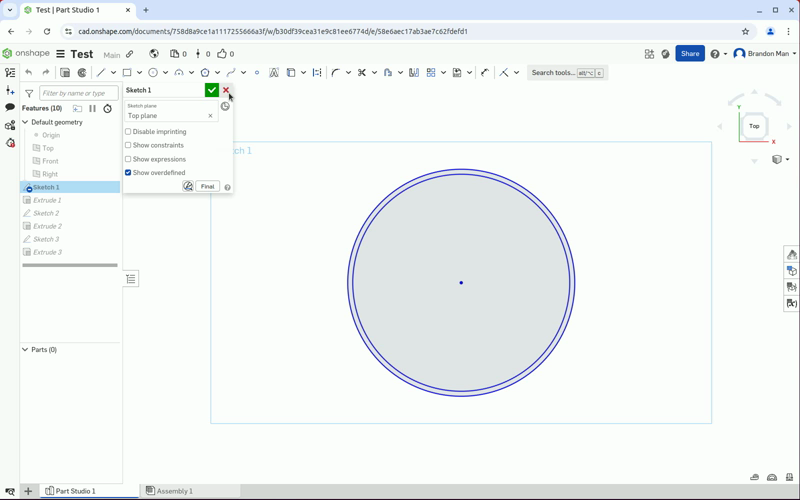
key(shift+s)
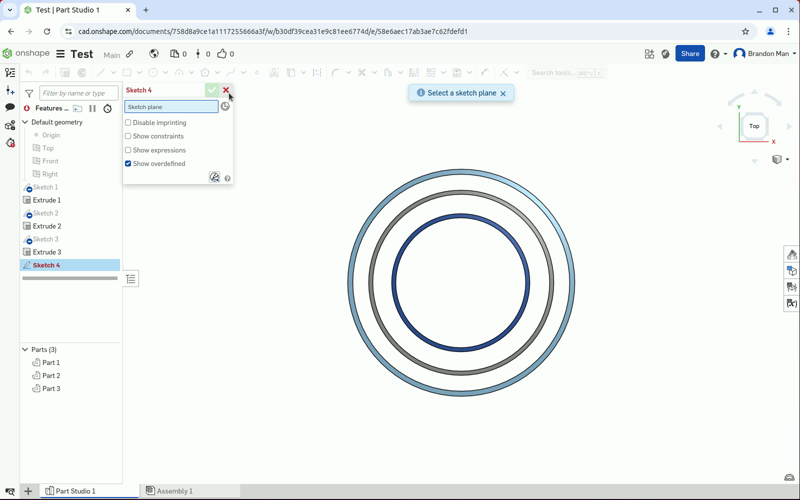
mouse_move(73, 150)
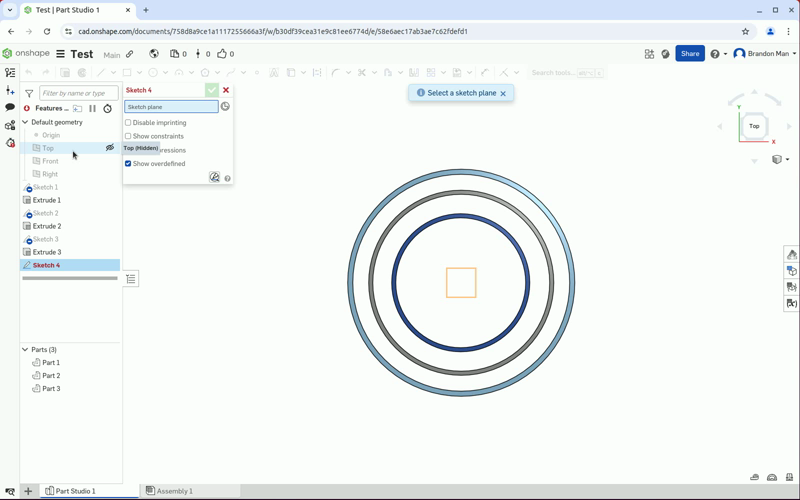
click(73, 150)
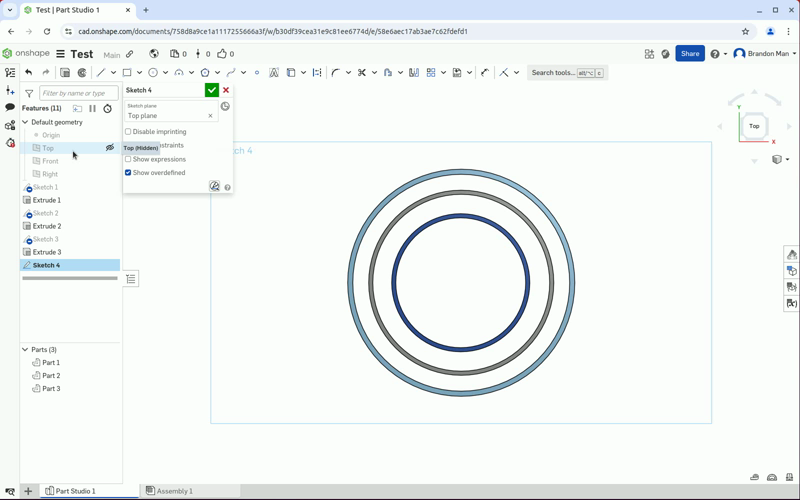
mouse_move(73, 352)
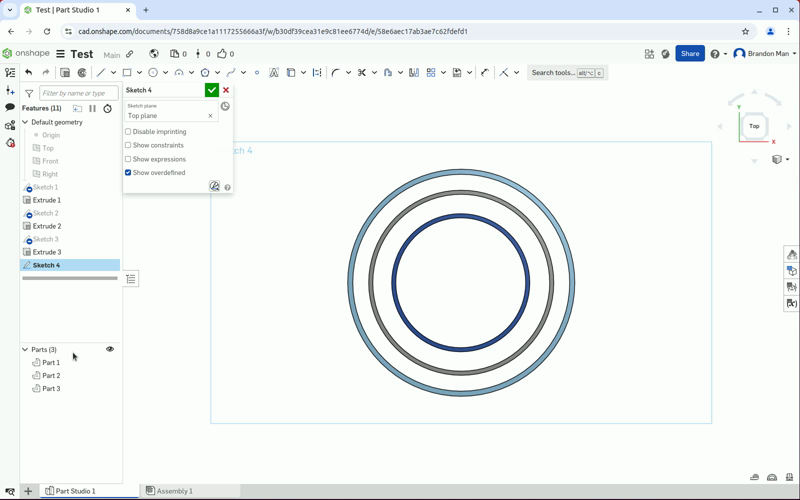
key(y)
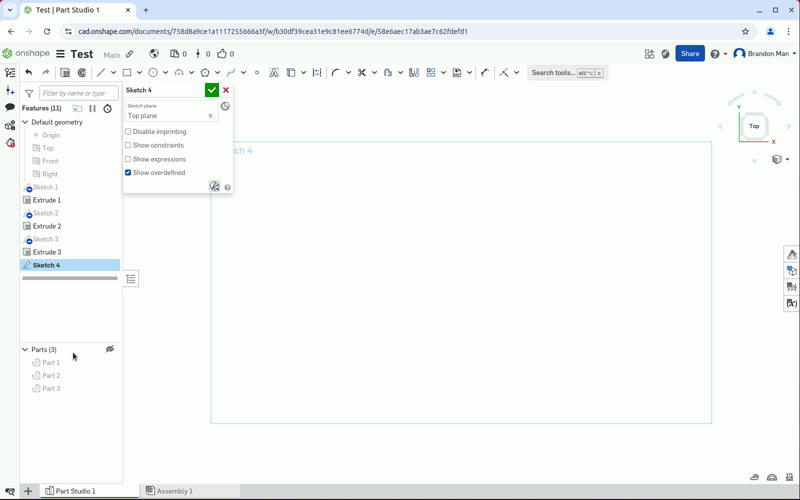
key(c)
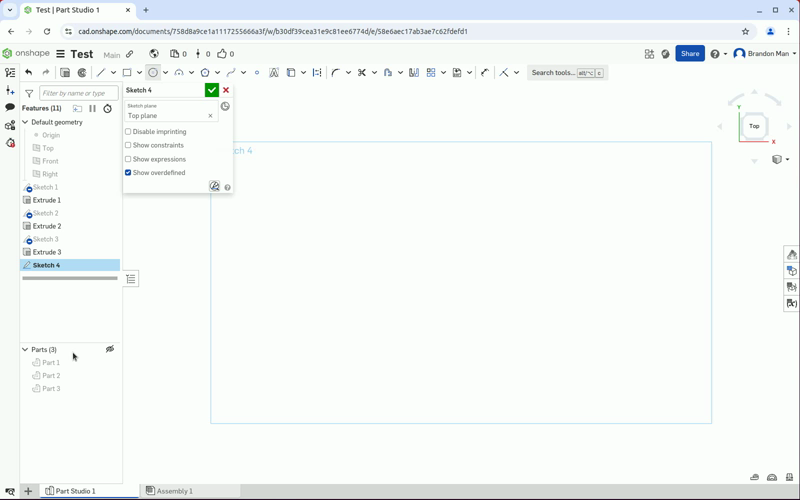
key_down(shift)
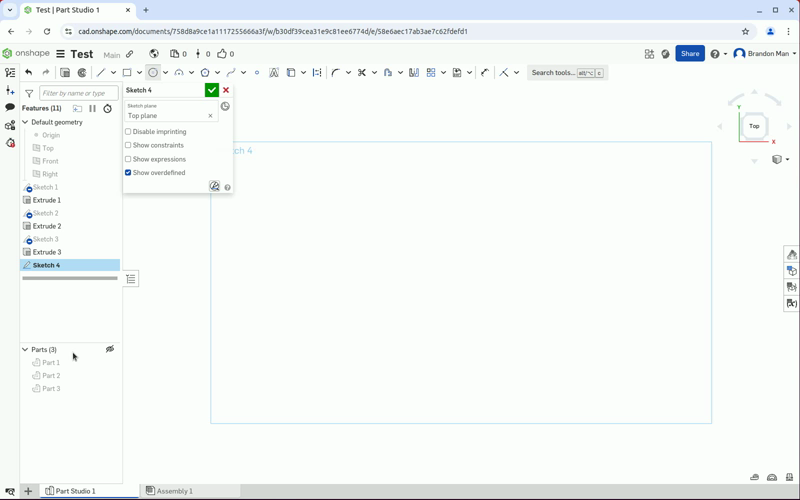
mouse_move(461, 282)
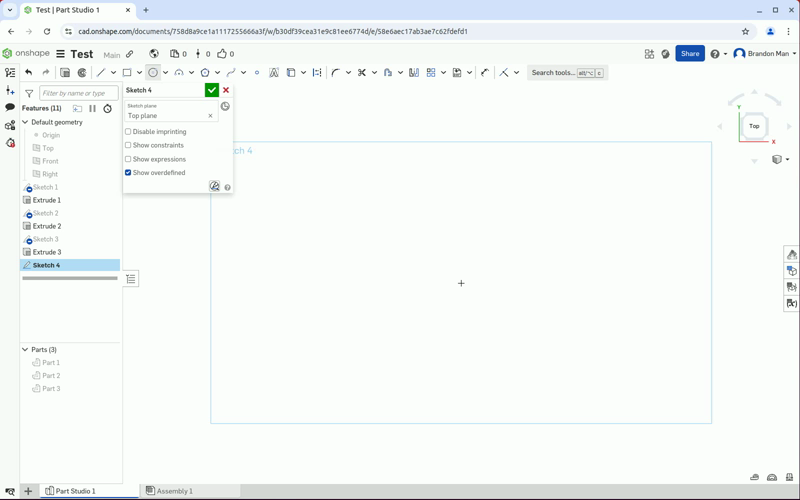
click(461, 282)
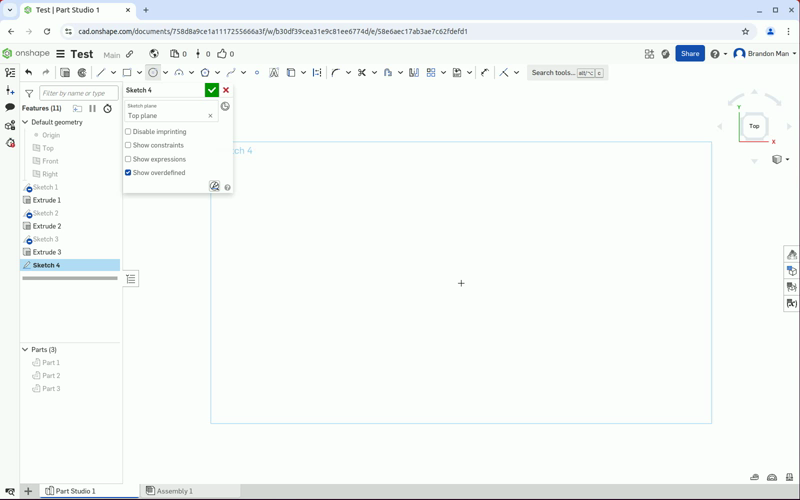
key_up(shift)
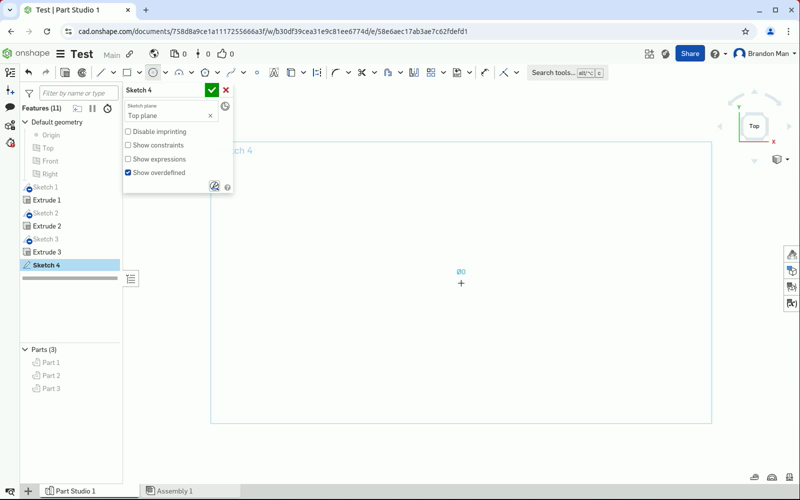
mouse_move(507, 282)
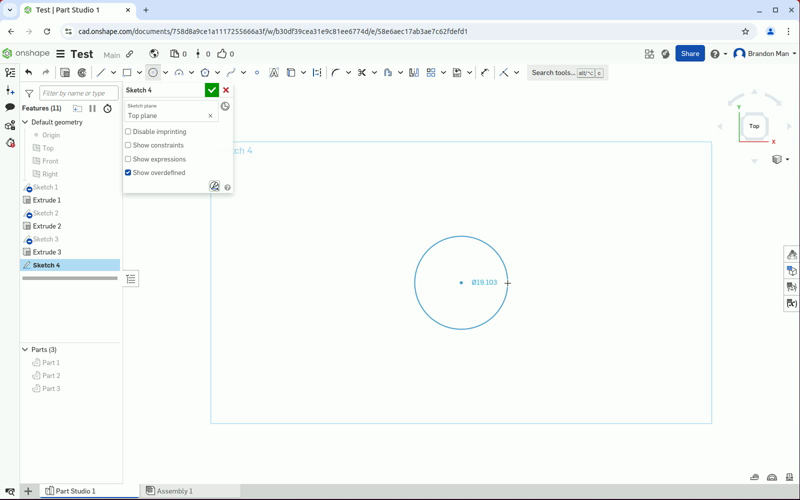
click(507, 282)
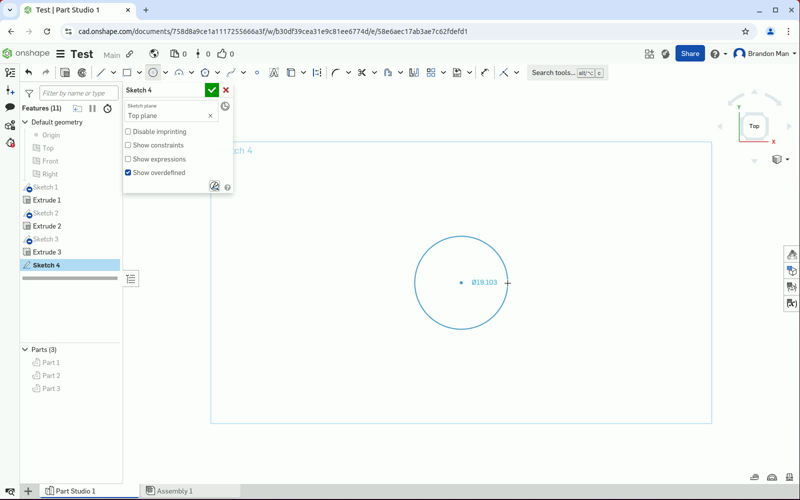
key(esc)
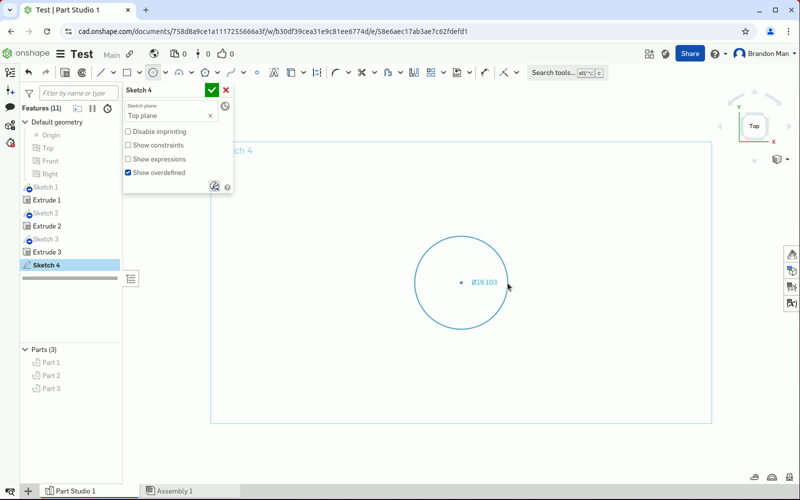
key(c)
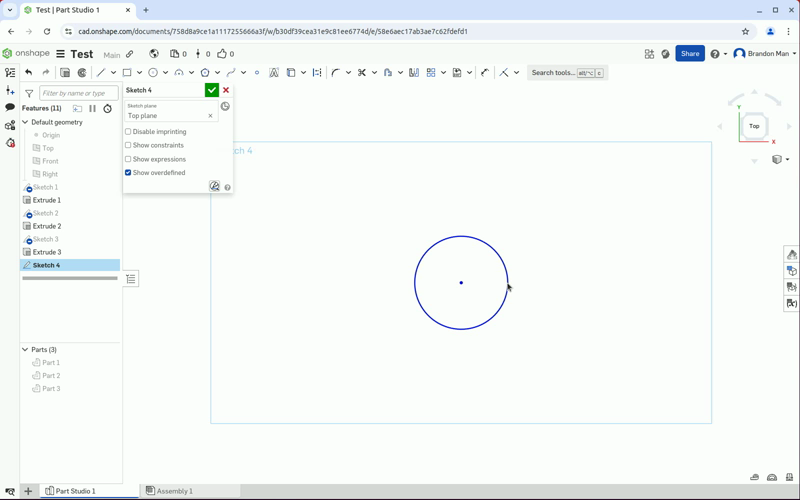
key_down(shift)
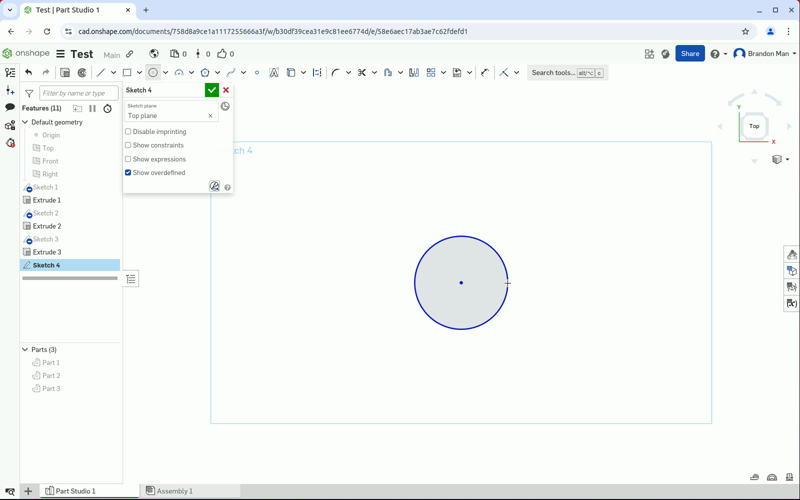
mouse_move(461, 282)
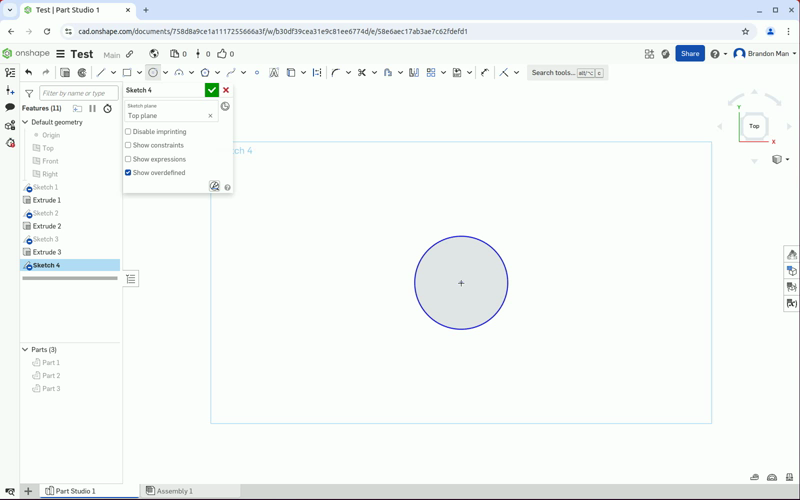
click(461, 282)
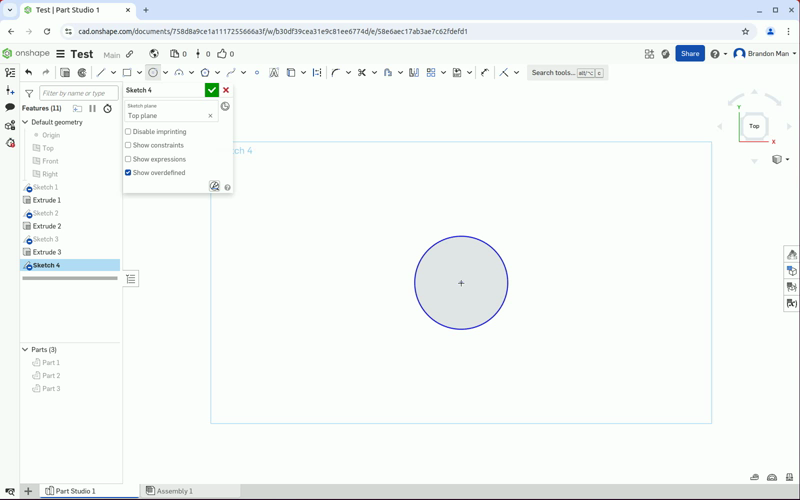
key_up(shift)
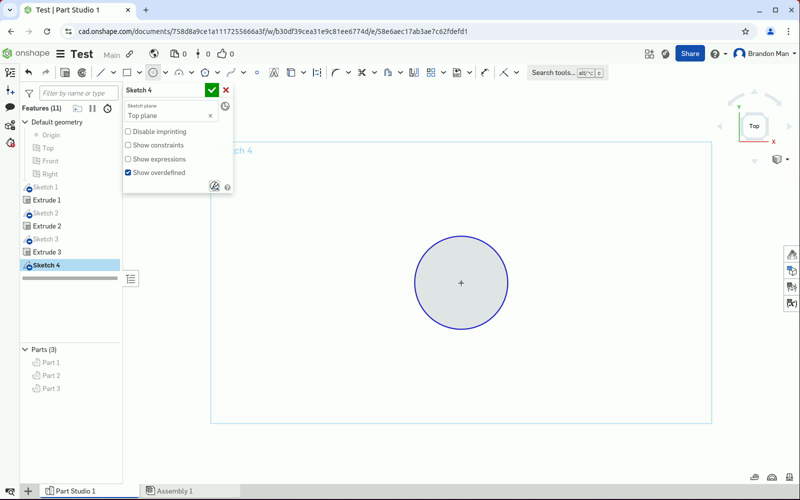
mouse_move(503, 282)
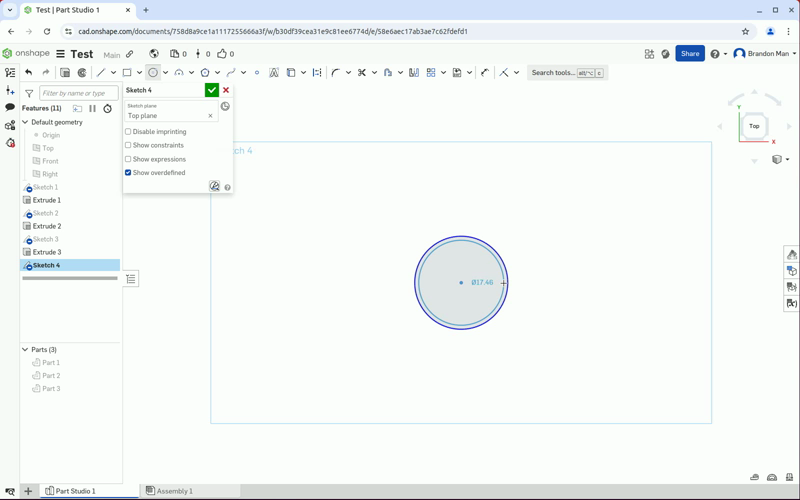
scroll(6)
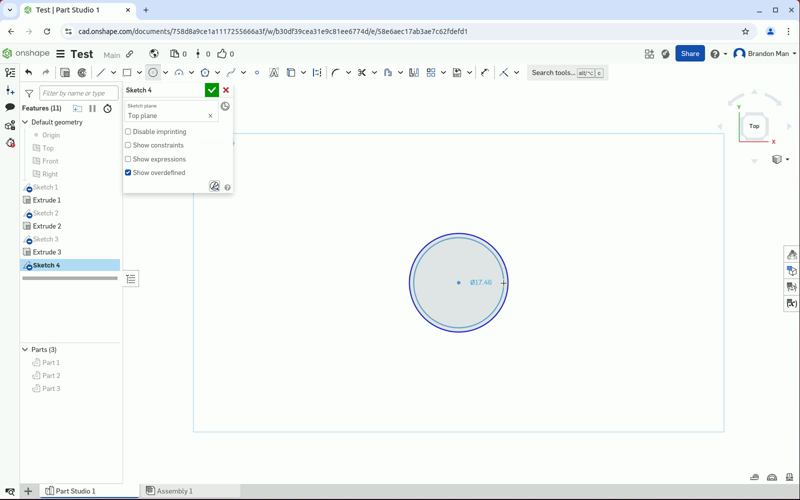
scroll(6)
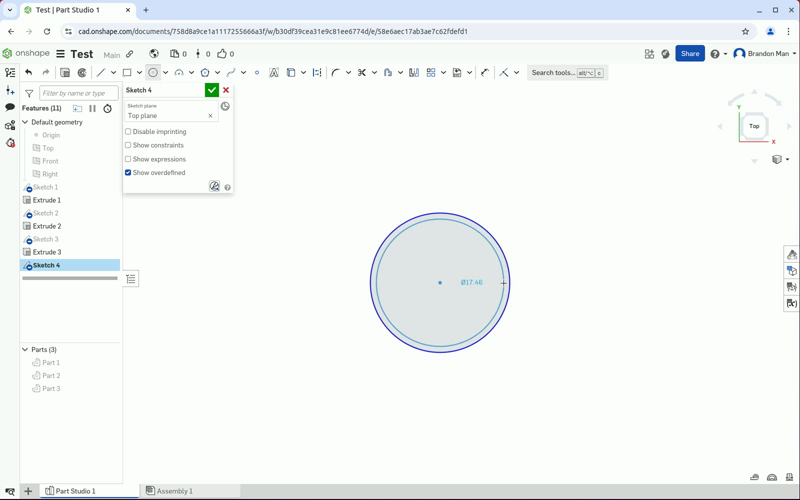
scroll(6)
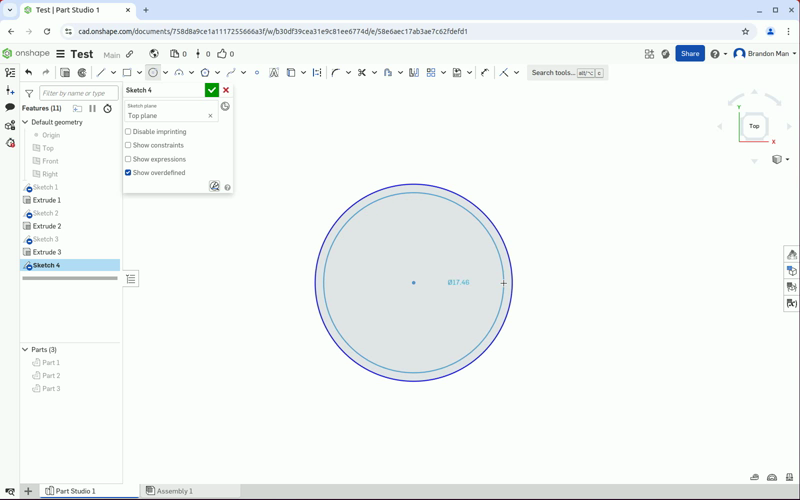
scroll(6)
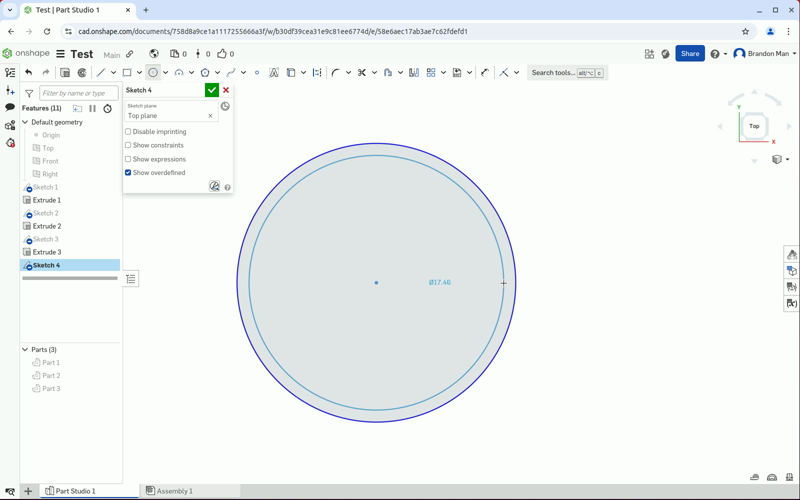
scroll(6)
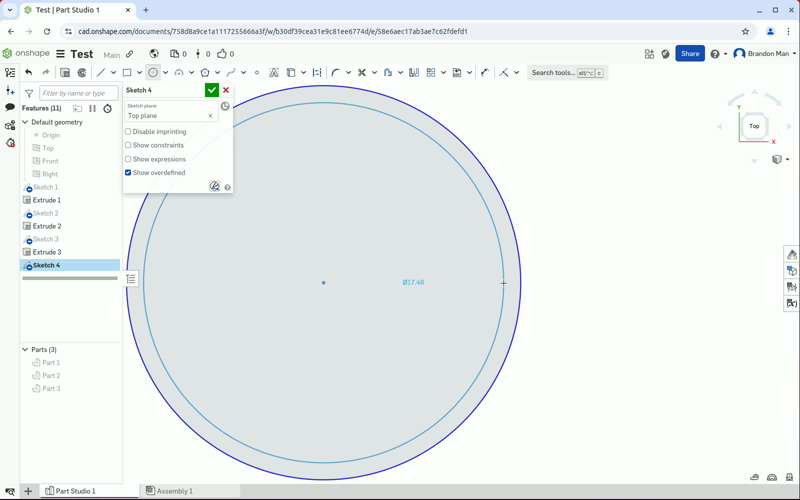
scroll(6)
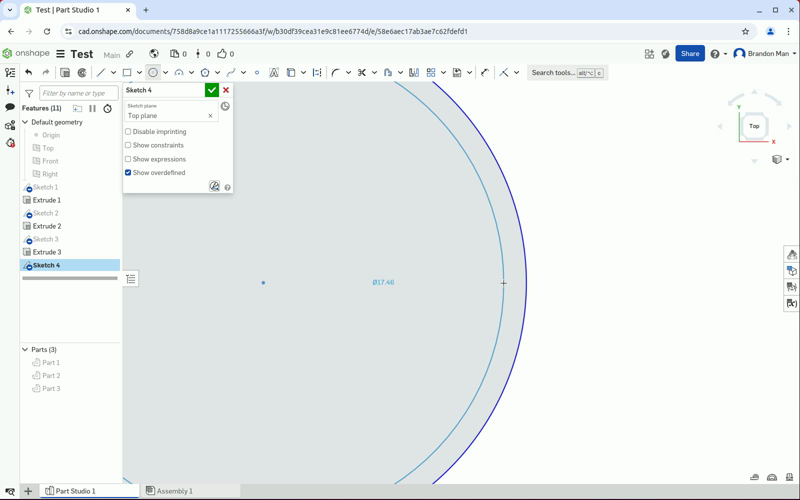
scroll(6)
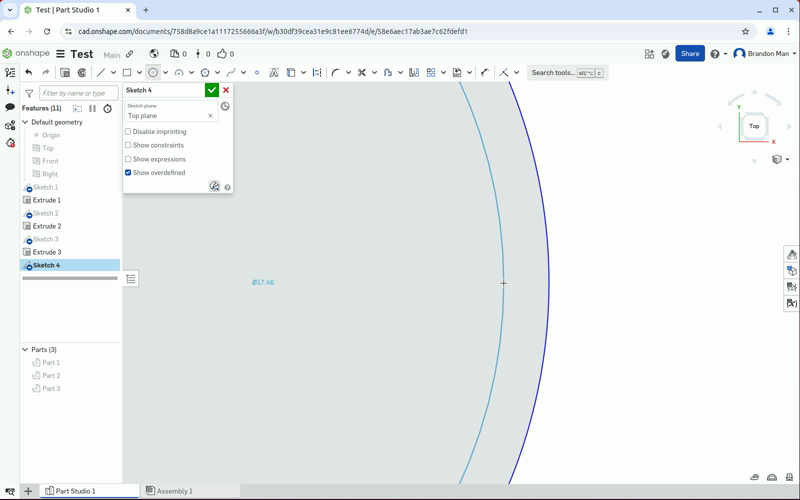
click(503, 282)
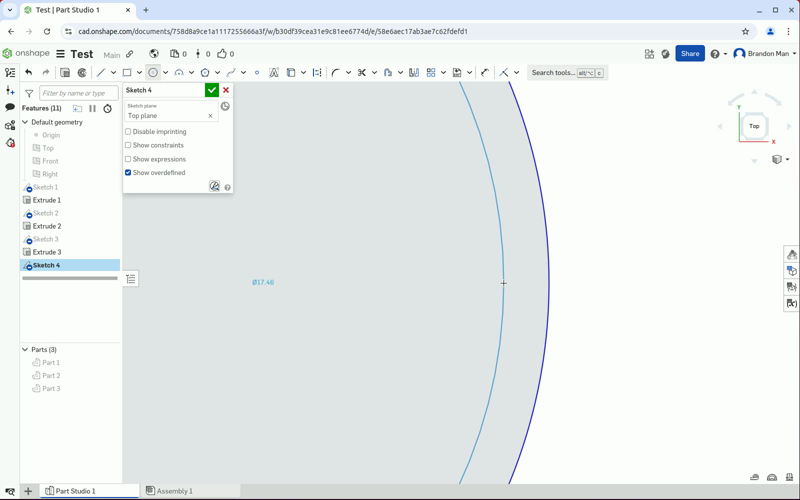
scroll(-6)
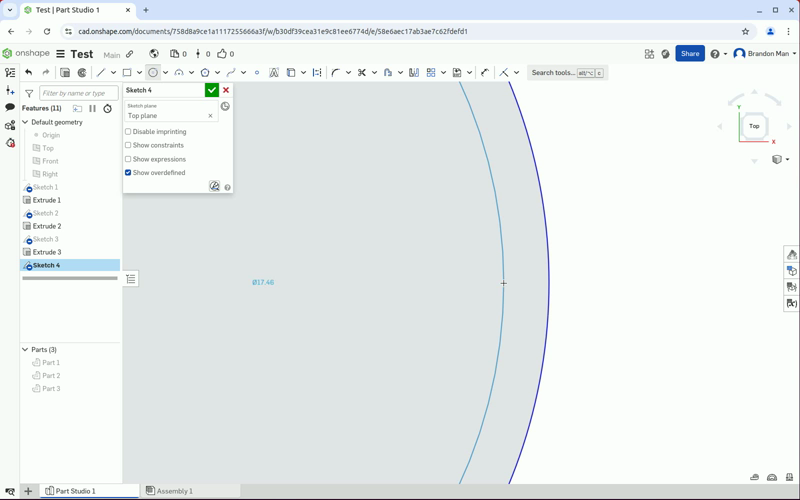
scroll(-6)
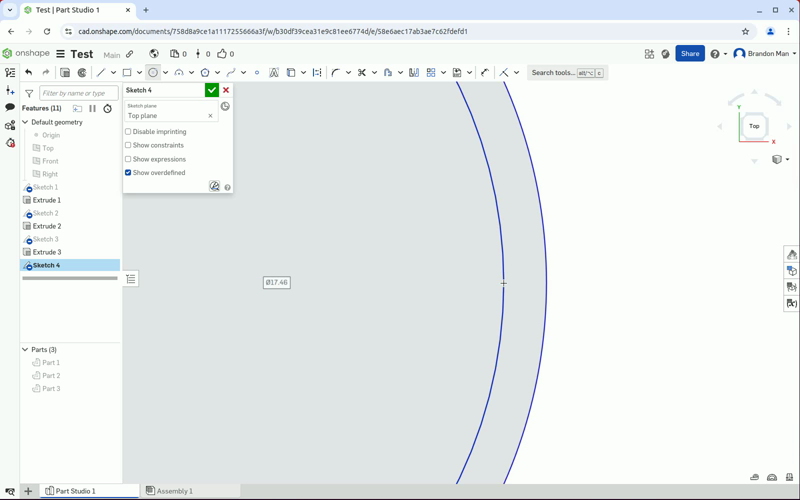
scroll(-6)
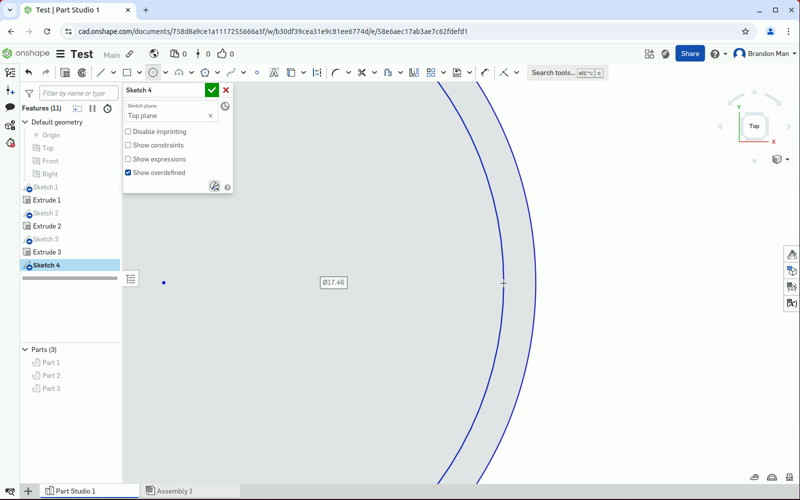
scroll(-6)
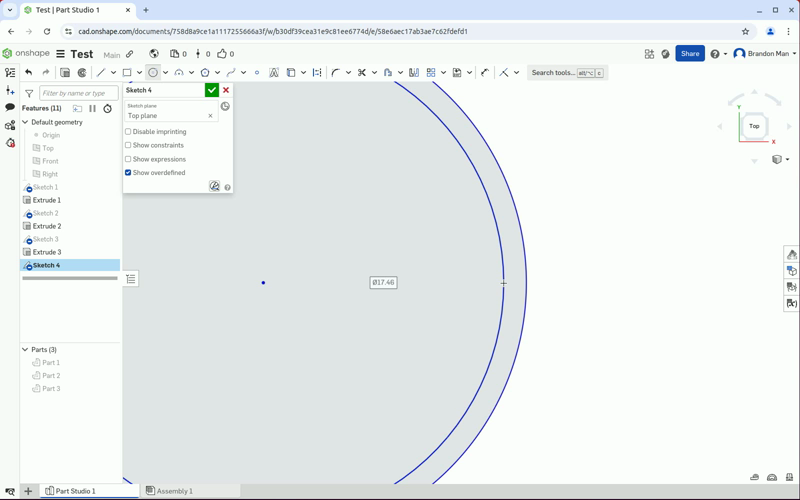
scroll(-6)
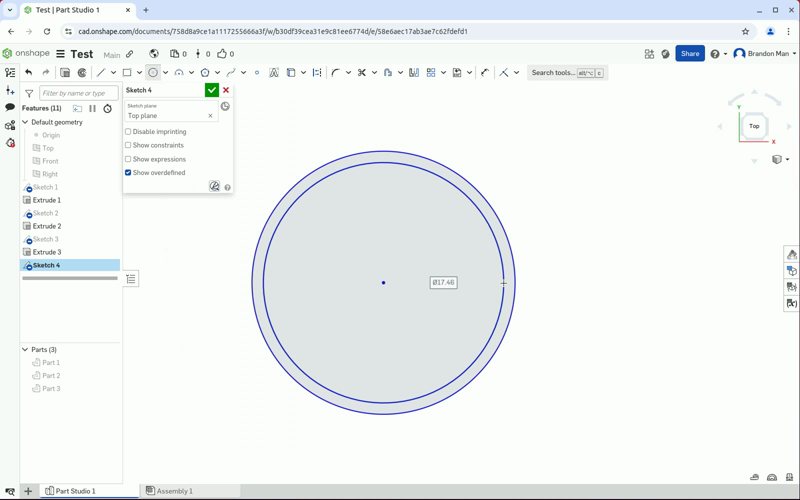
scroll(-6)
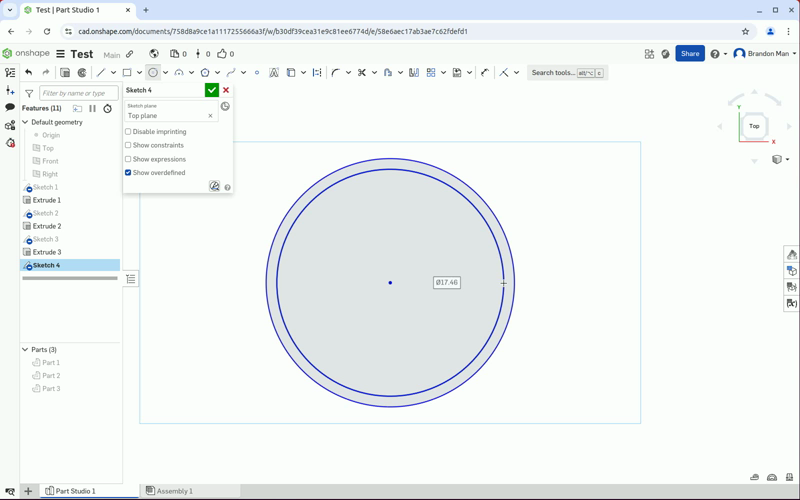
scroll(-6)
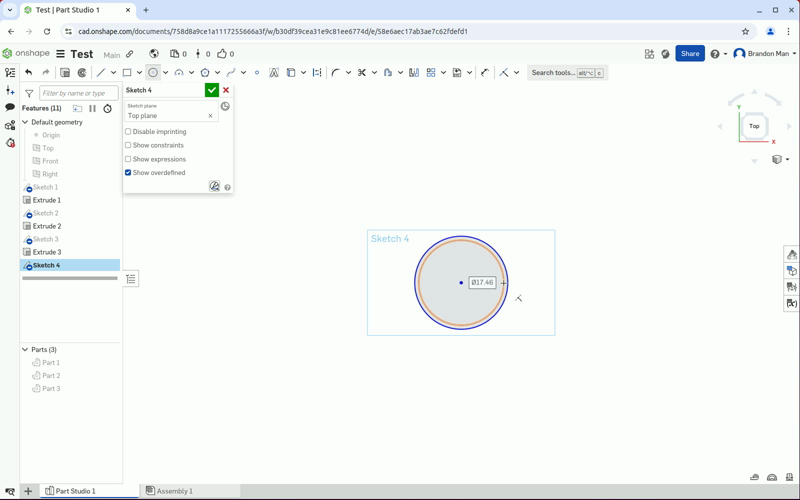
key(esc)
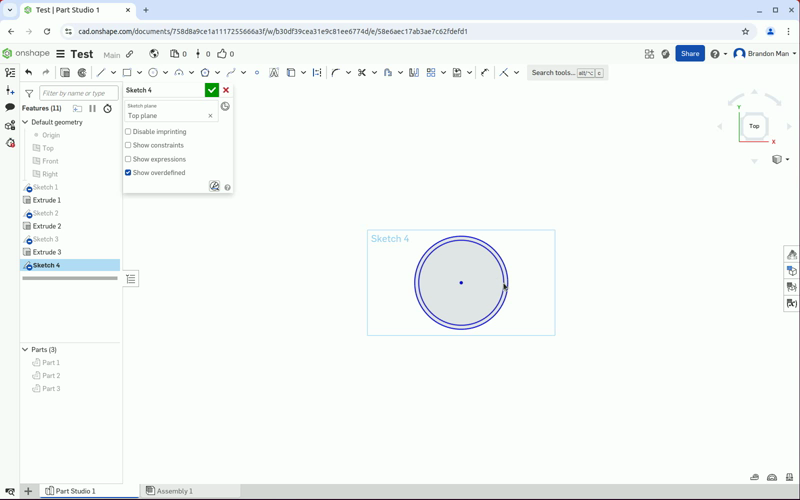
mouse_move(436, 319)
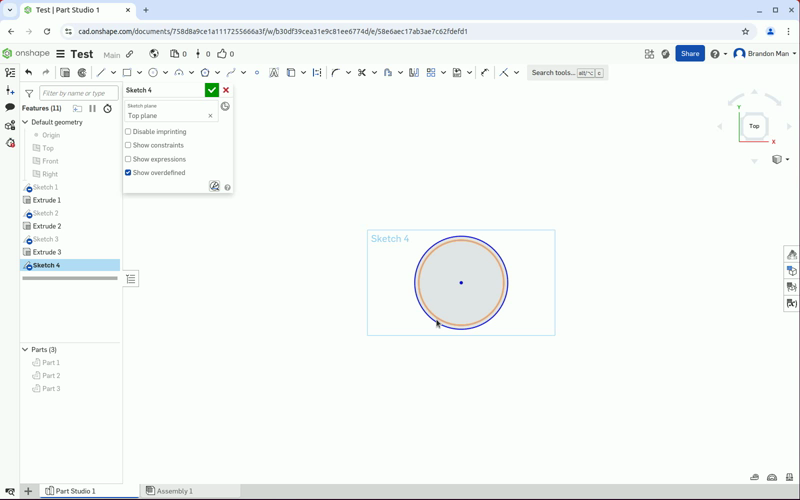
scroll(6)
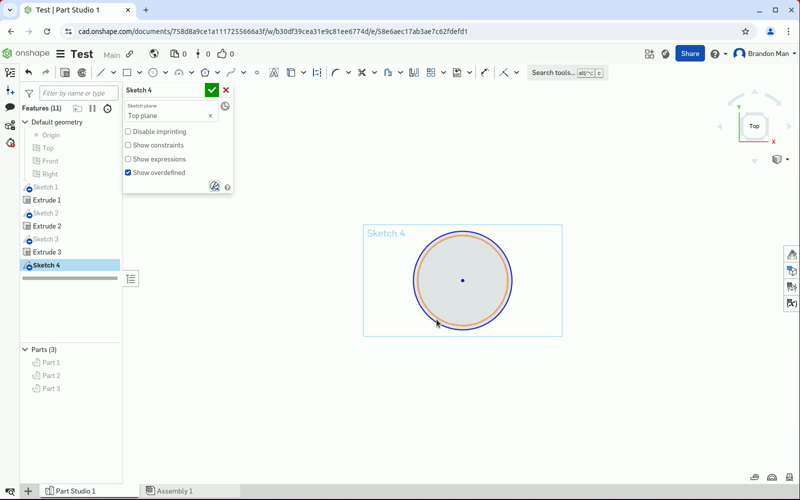
scroll(6)
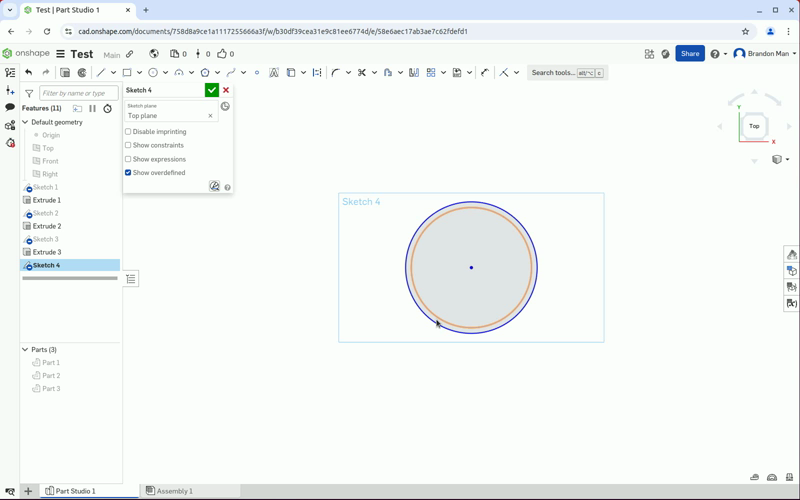
scroll(6)
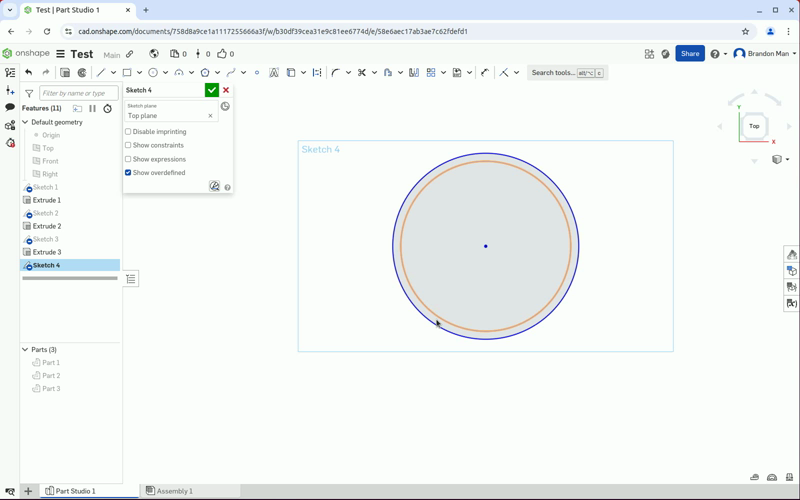
scroll(6)
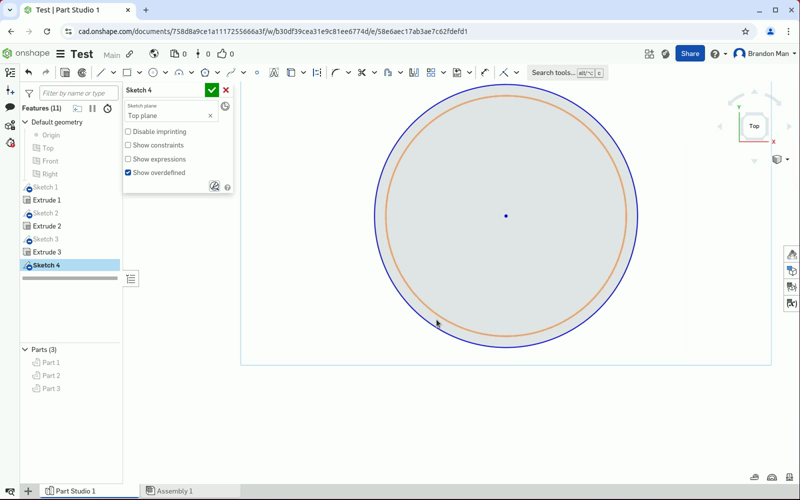
scroll(6)
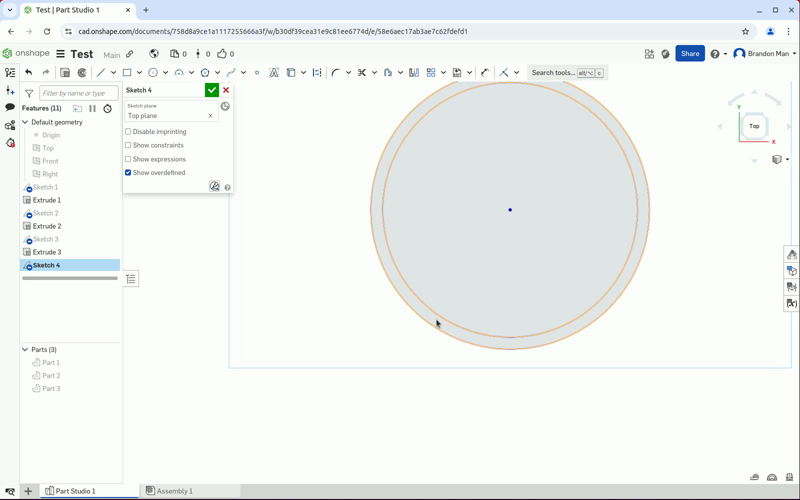
scroll(6)
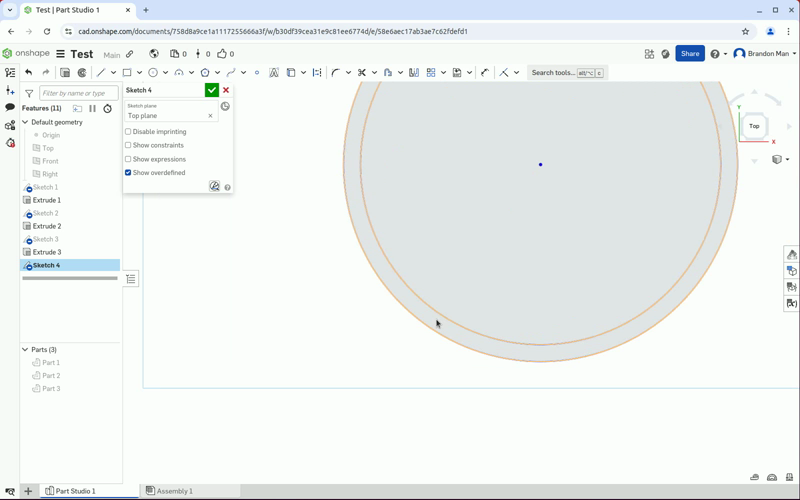
scroll(6)
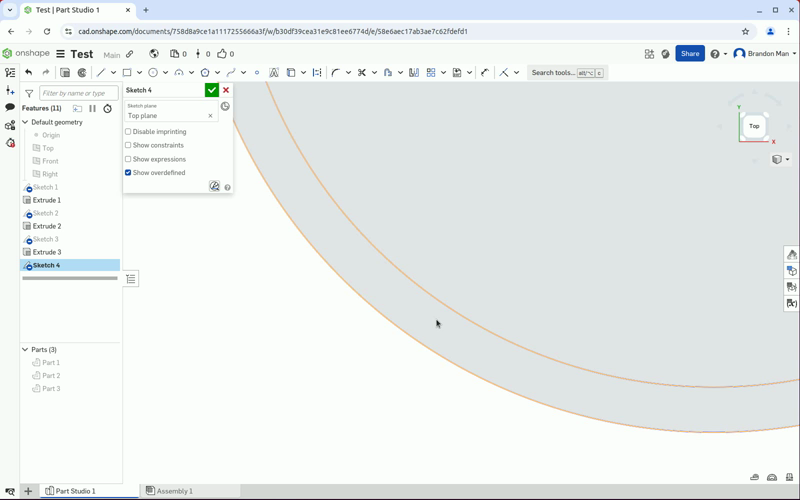
click(436, 319)
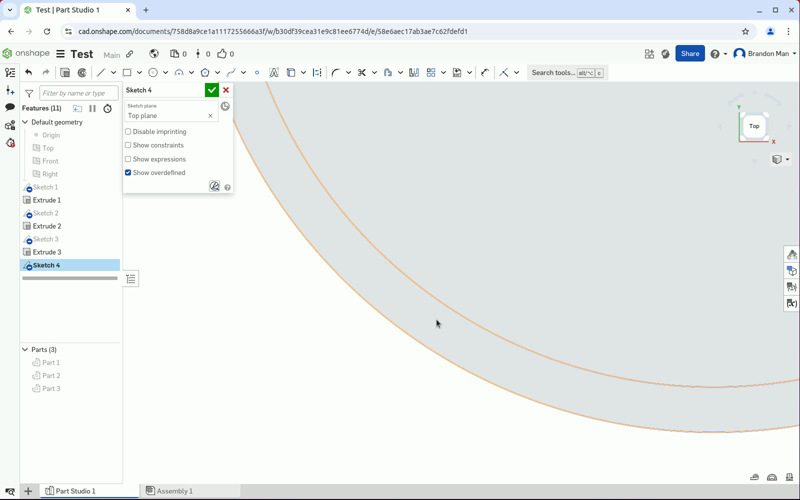
scroll(-6)
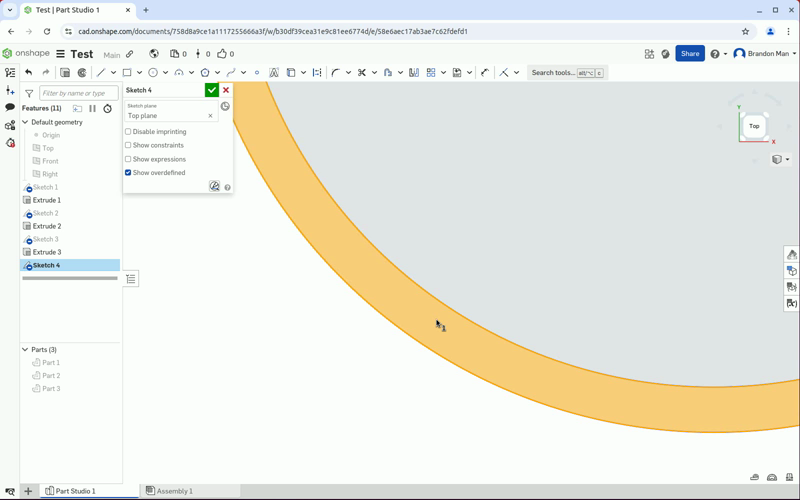
scroll(-6)
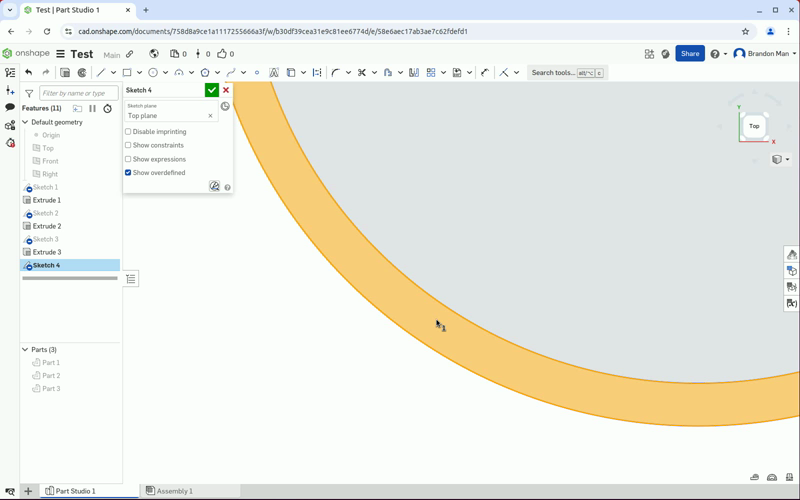
scroll(-6)
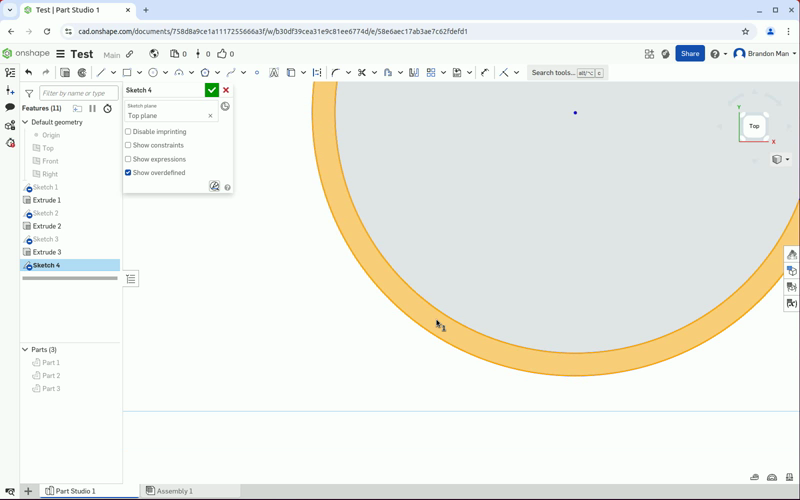
scroll(-6)
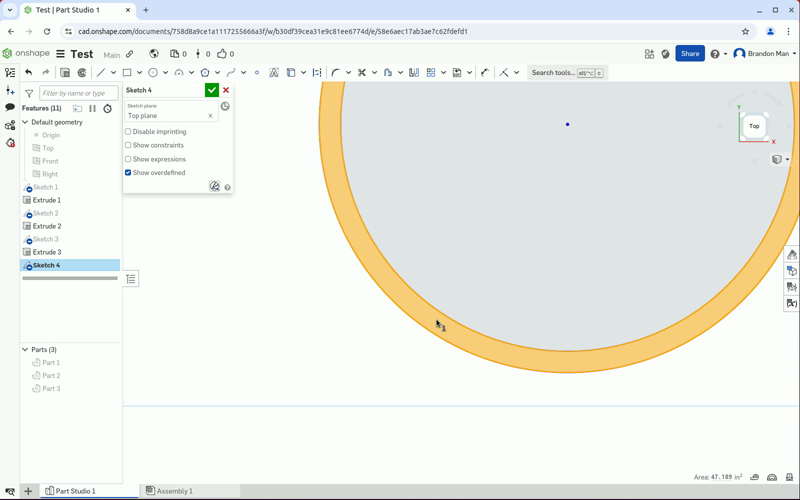
scroll(-6)
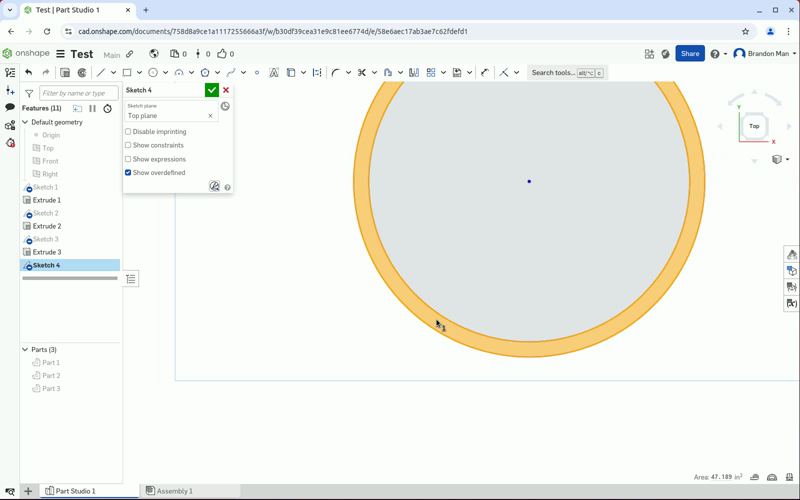
scroll(-6)
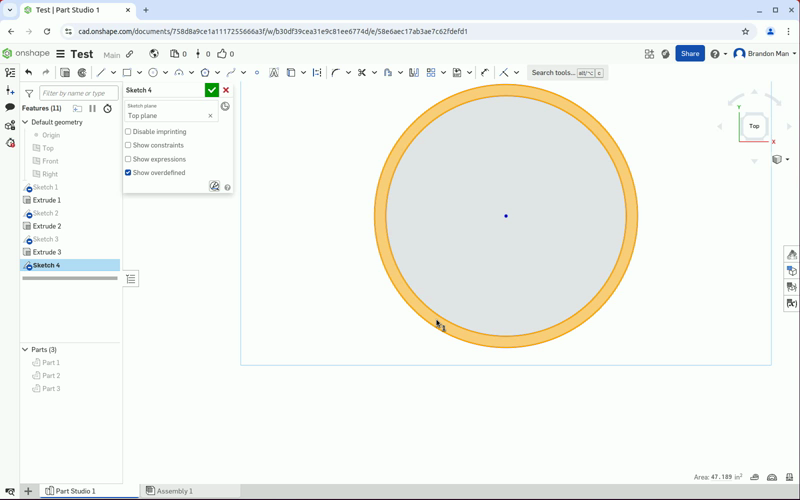
scroll(-6)
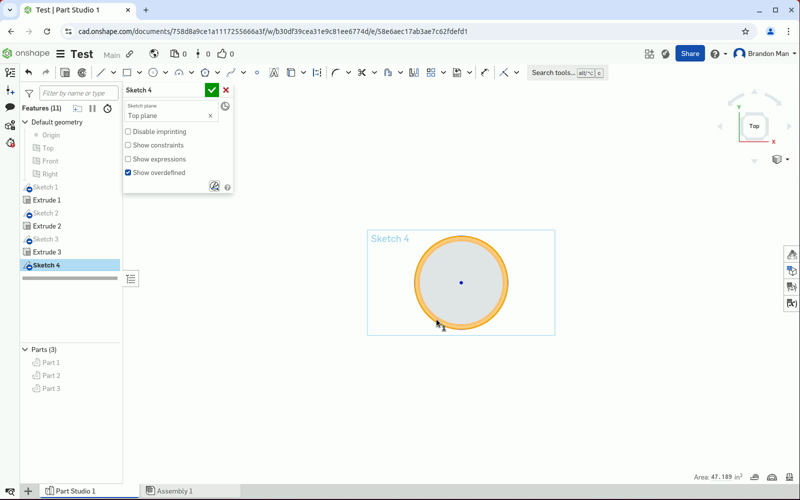
mouse_move(73, 352)
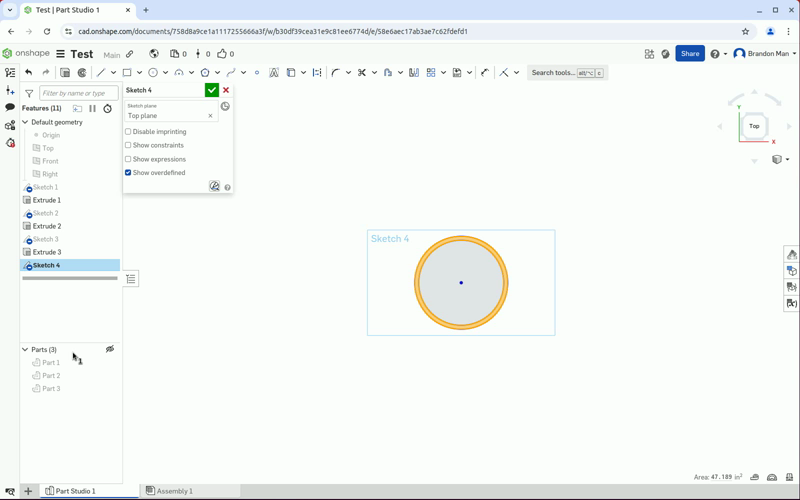
key(shift+y)
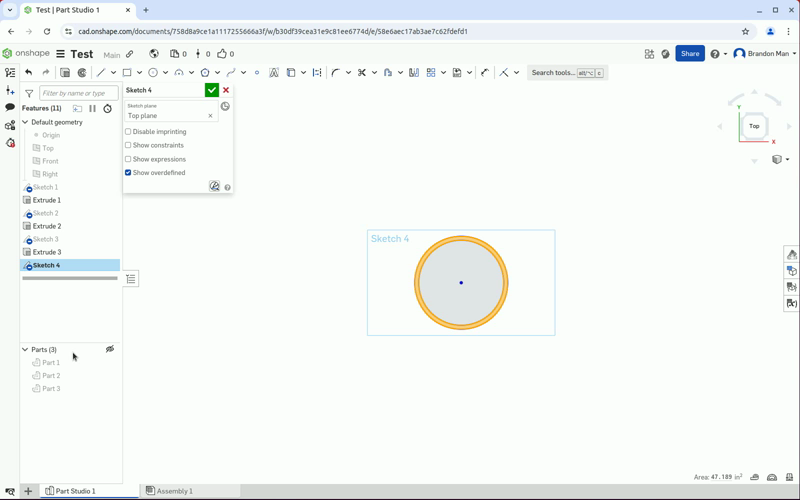
key(shift+e)
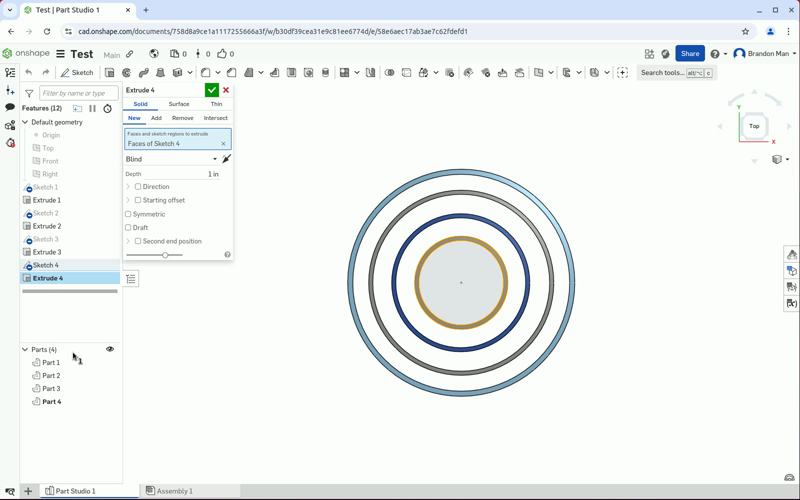
mouse_move(143, 106)
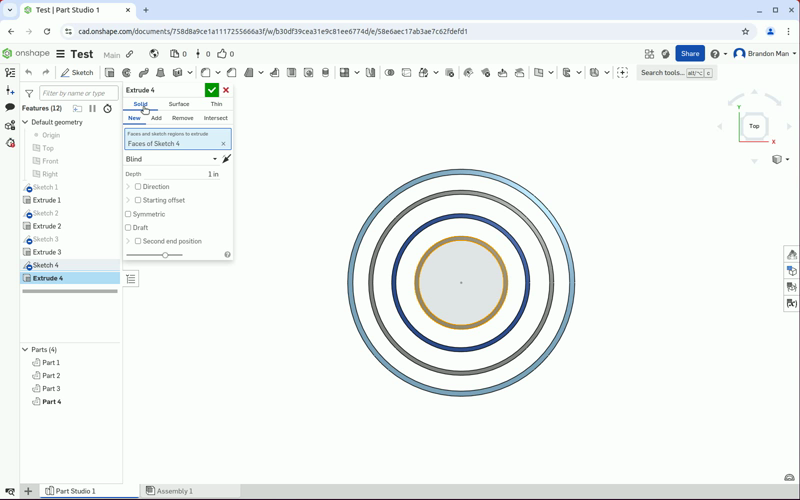
click(143, 106)
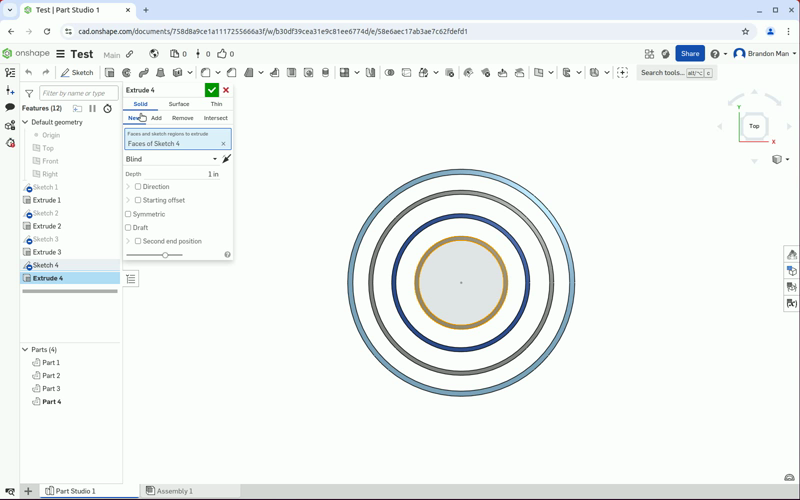
mouse_move(137, 120)
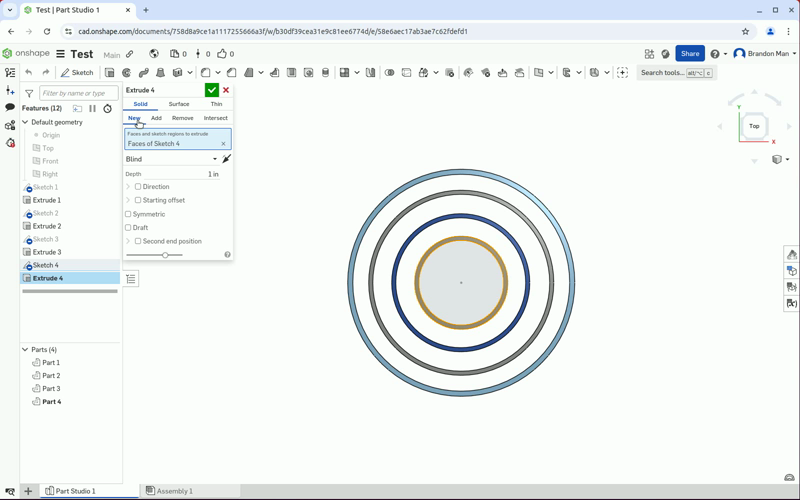
click(137, 120)
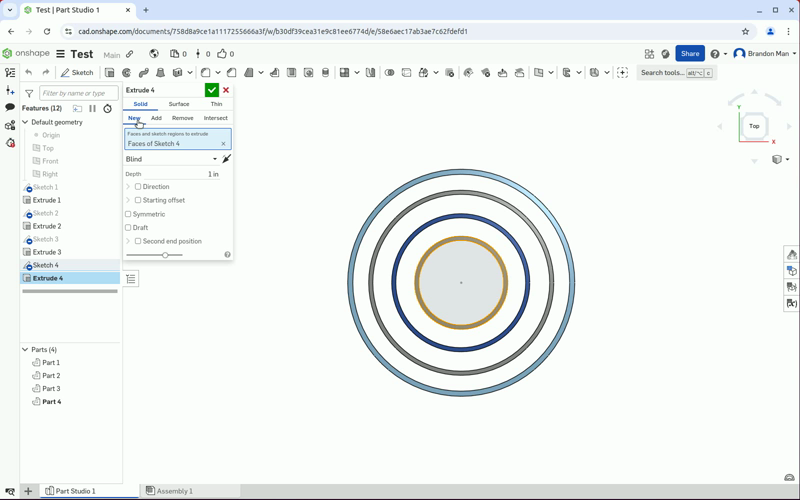
key(tab, 4)
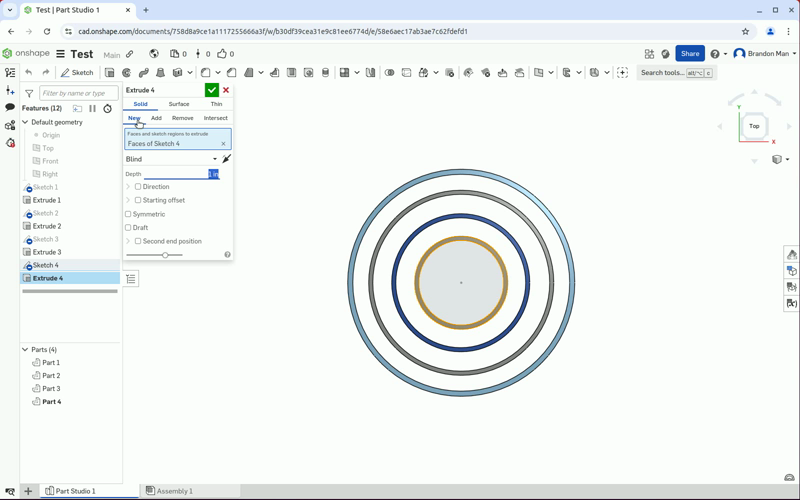
text(-0.241)
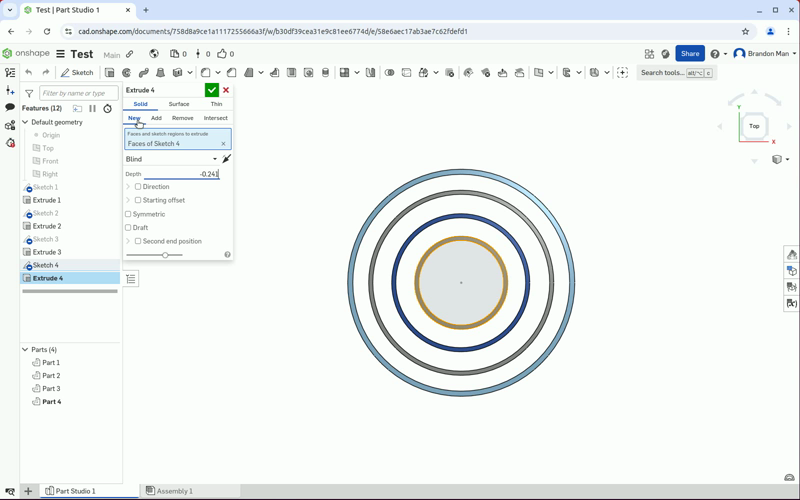
key(enter)
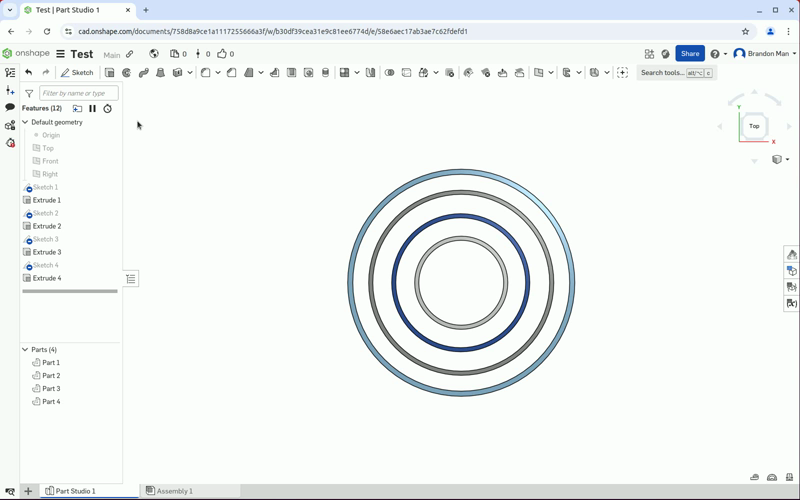
key(shift+h)
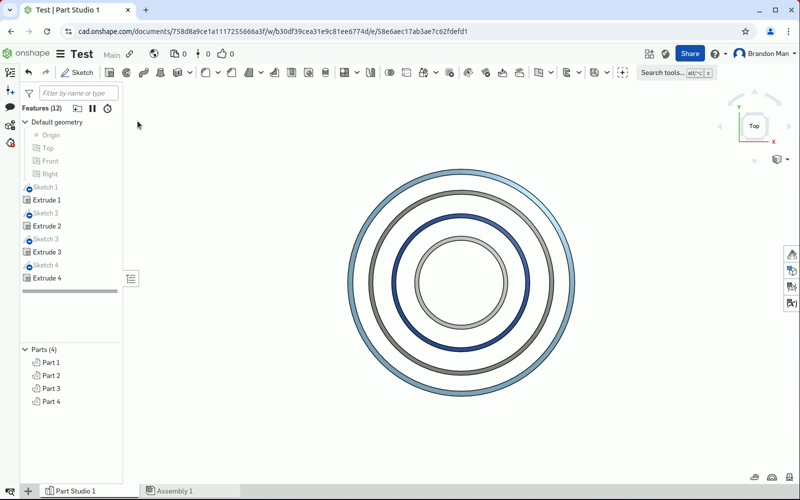
key(shift+h)
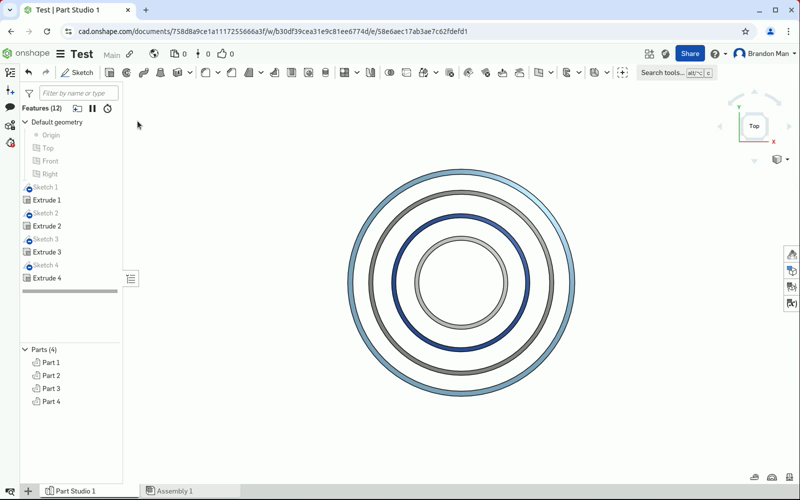
mouse_move(73, 189)
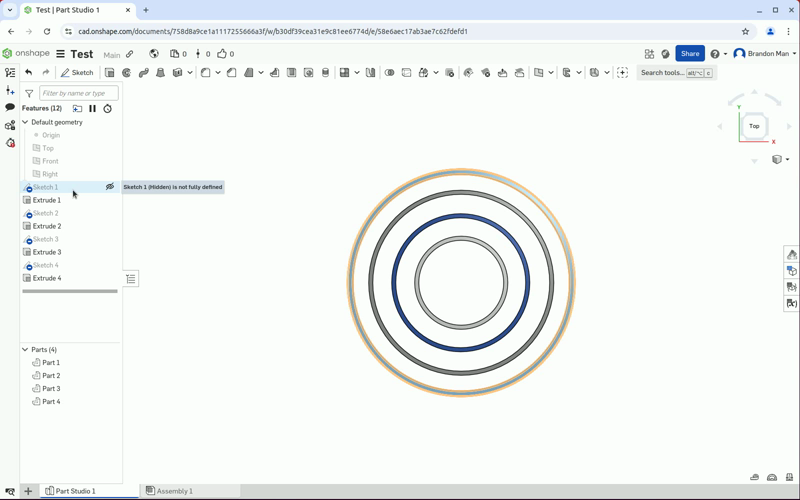
click(73, 189)
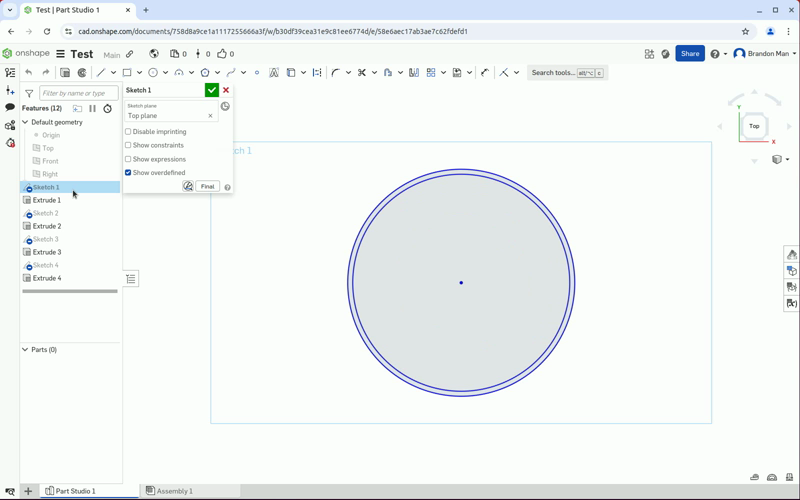
mouse_move(229, 92)
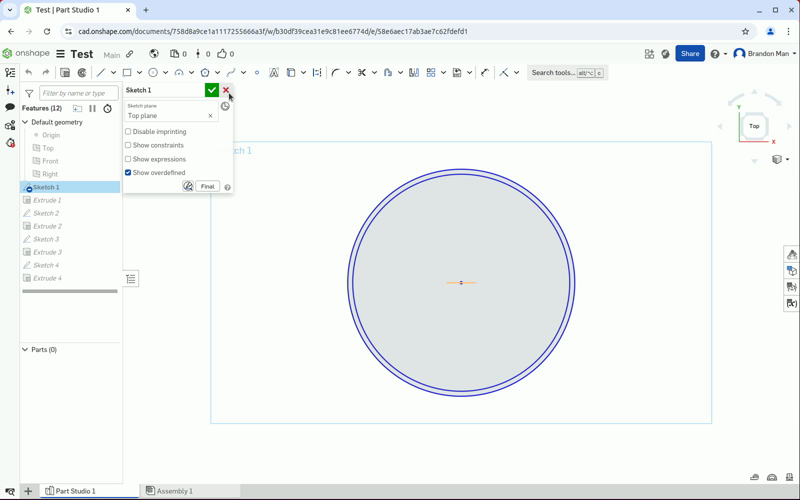
click(229, 92)
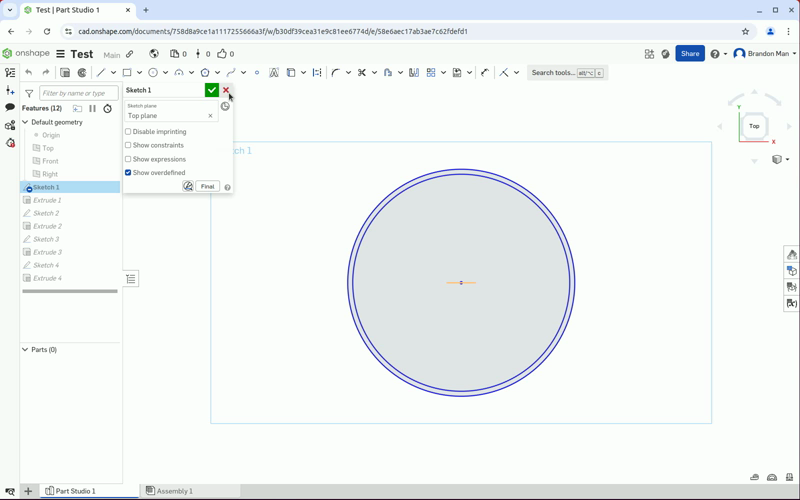
key(shift+s)
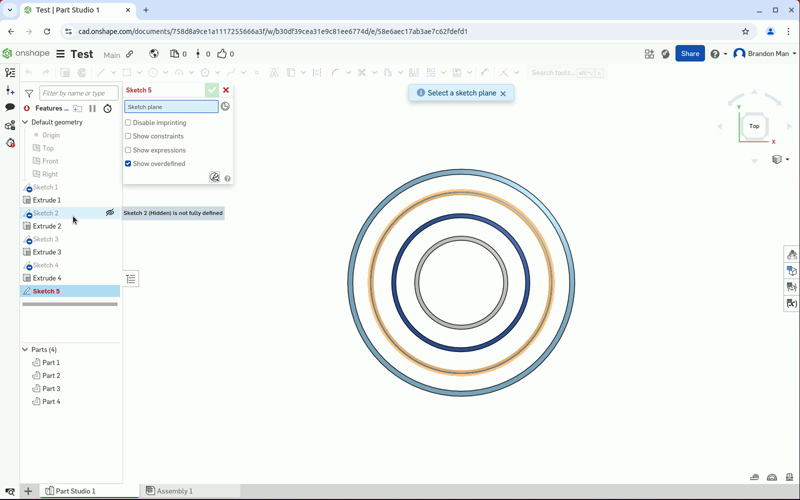
scroll(3)
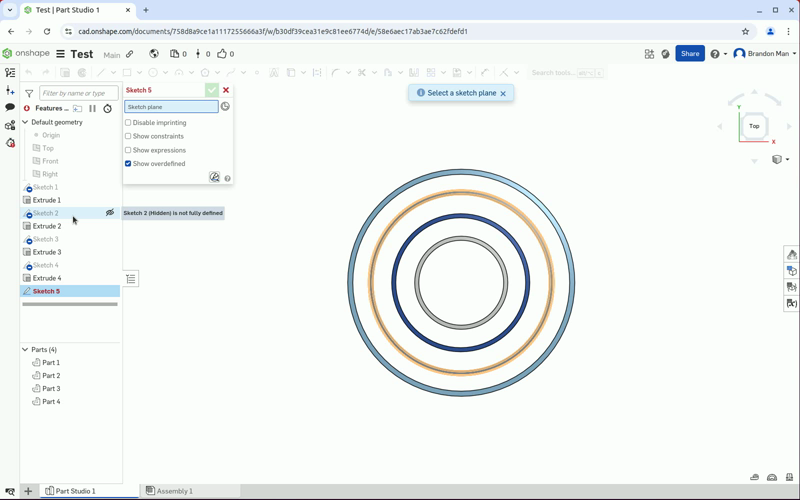
mouse_move(73, 150)
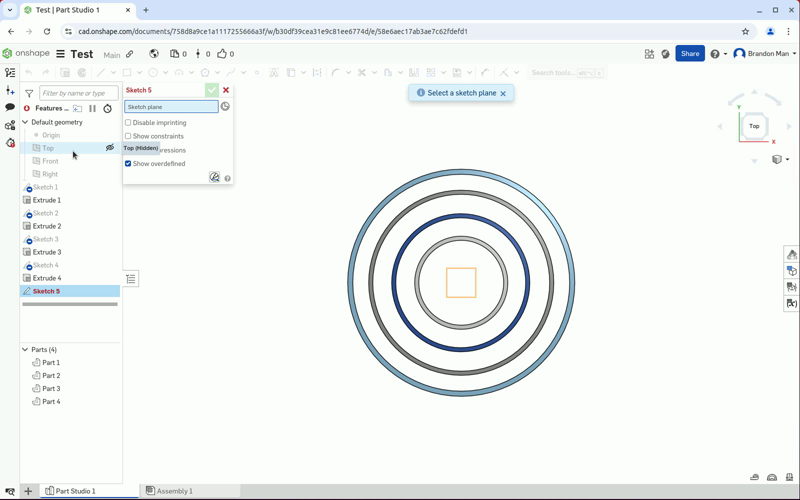
click(73, 150)
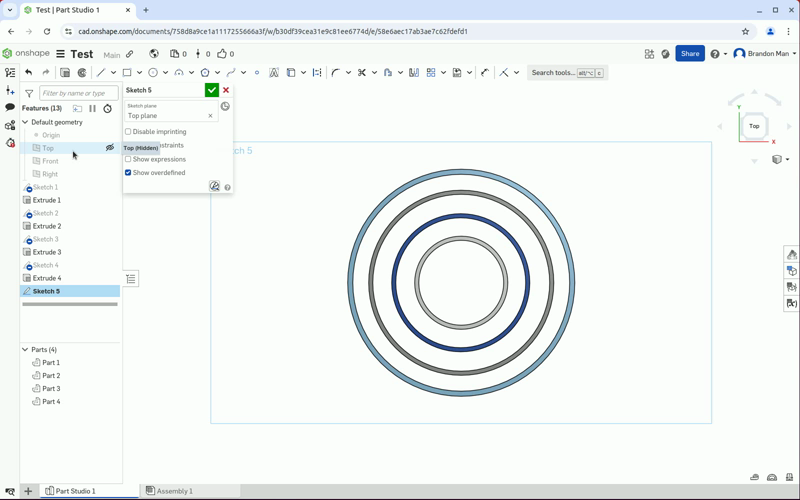
mouse_move(73, 352)
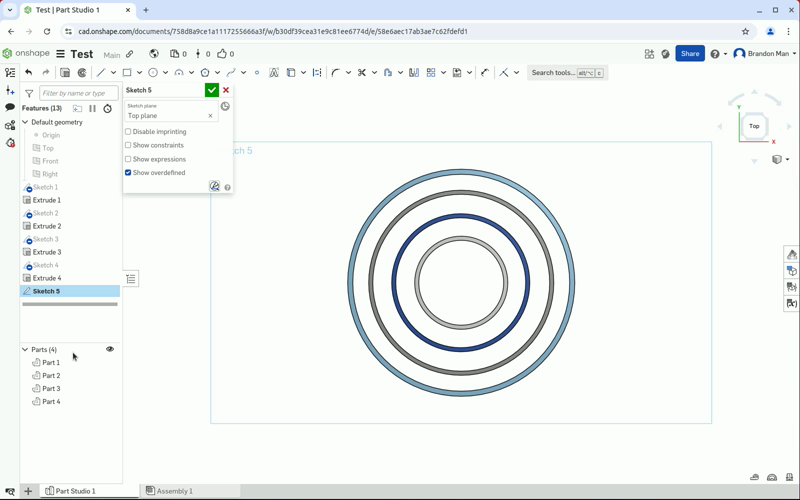
key(y)
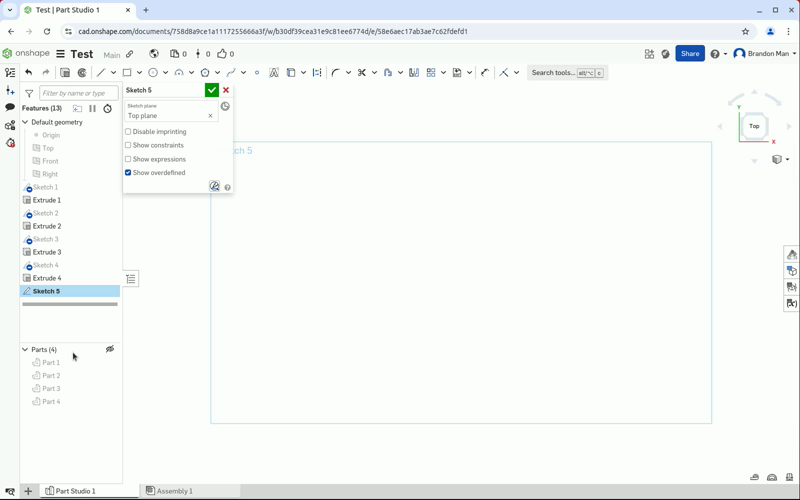
key(c)
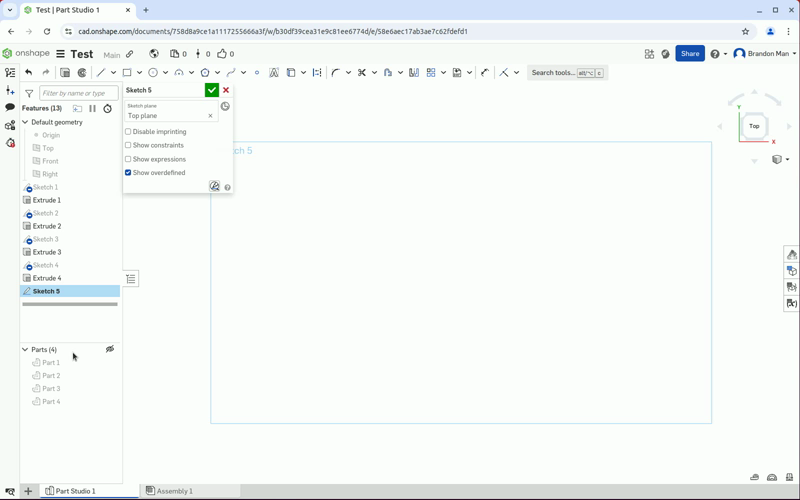
key_down(shift)
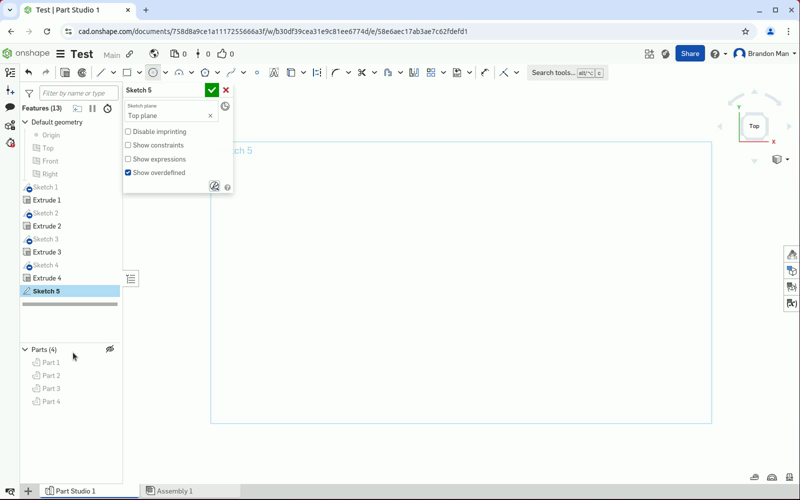
mouse_move(461, 282)
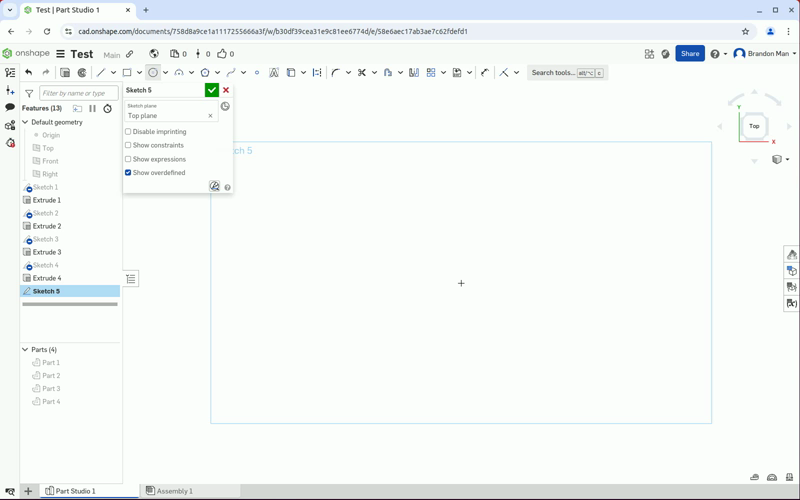
click(461, 282)
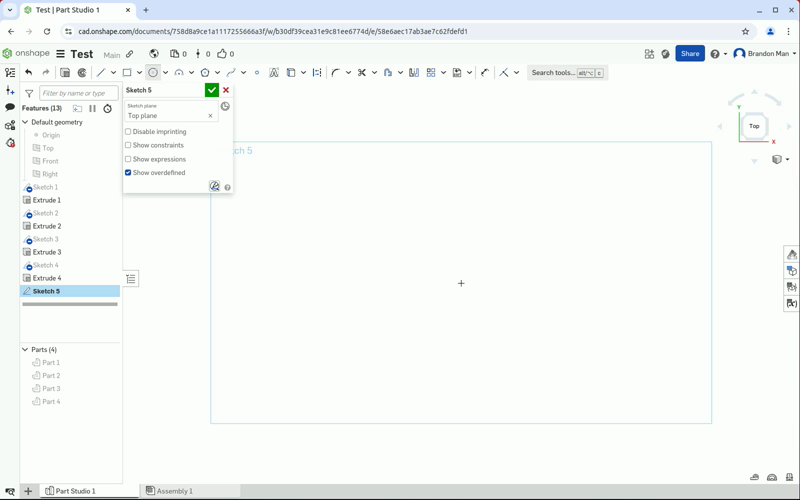
key_up(shift)
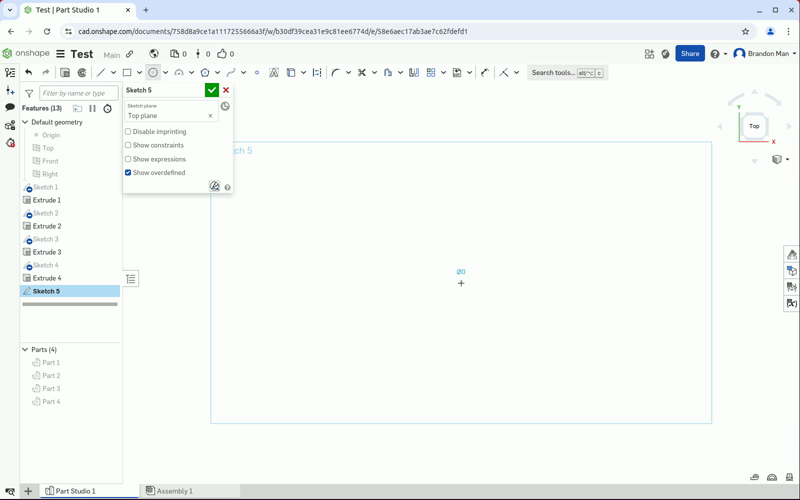
mouse_move(484, 282)
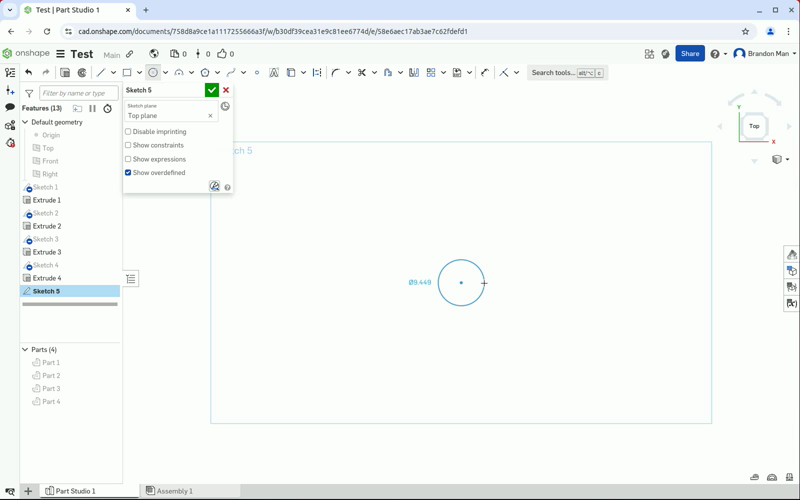
click(484, 282)
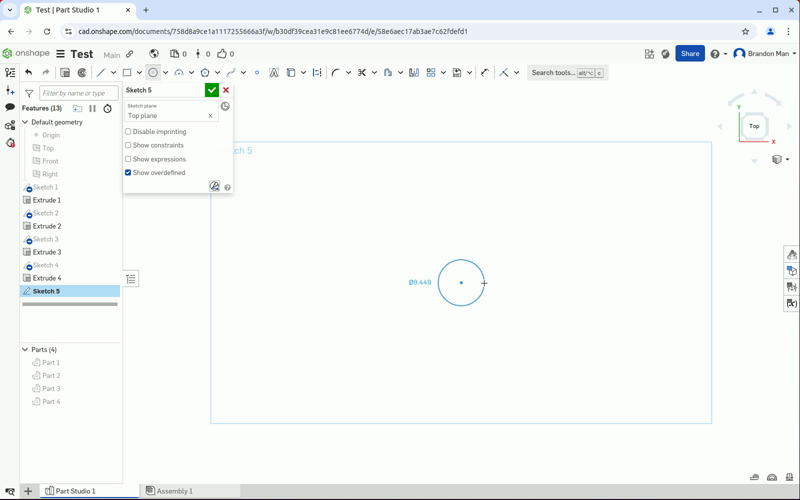
key(esc)
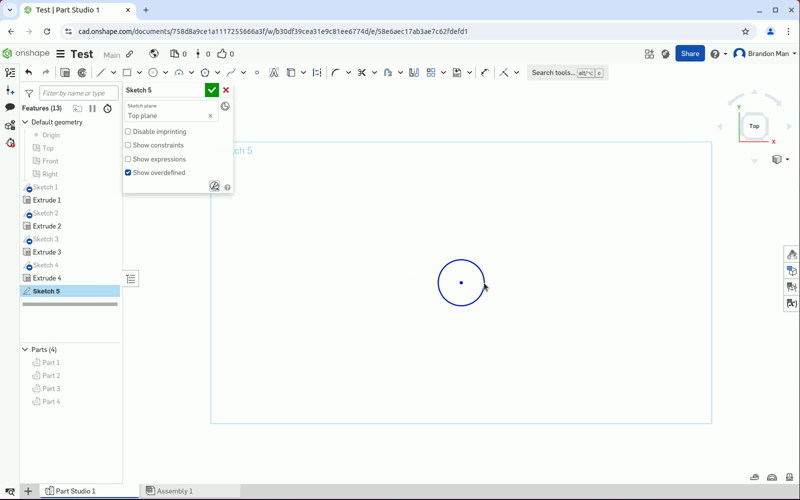
key(c)
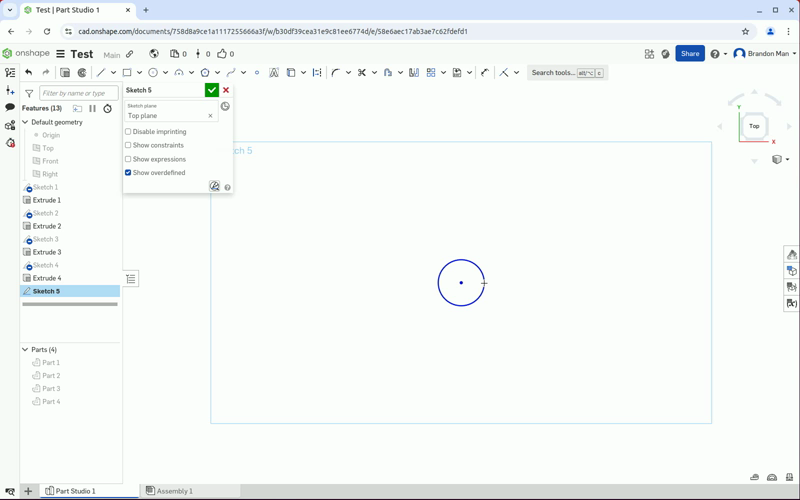
key_down(shift)
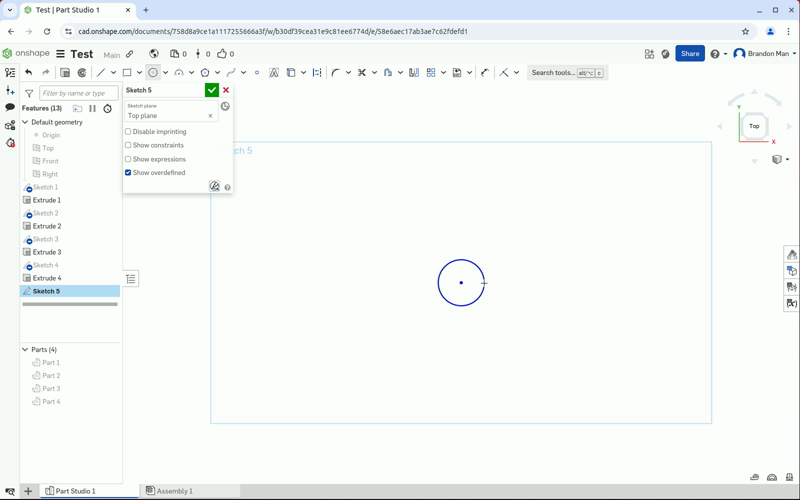
mouse_move(461, 282)
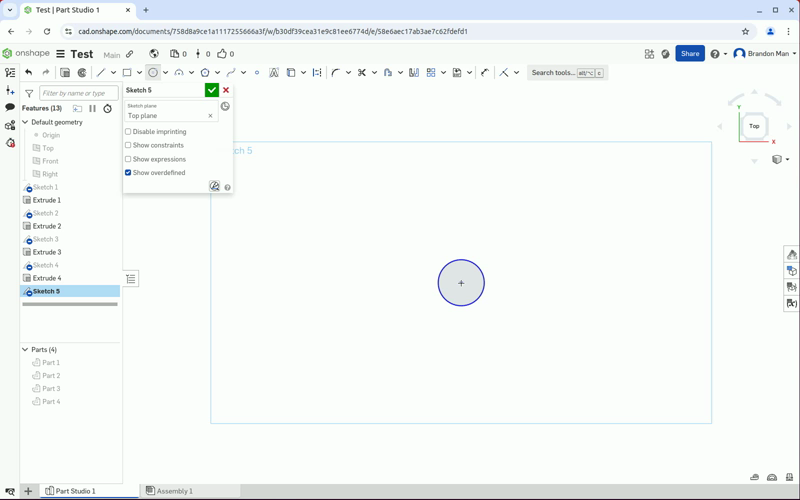
click(461, 282)
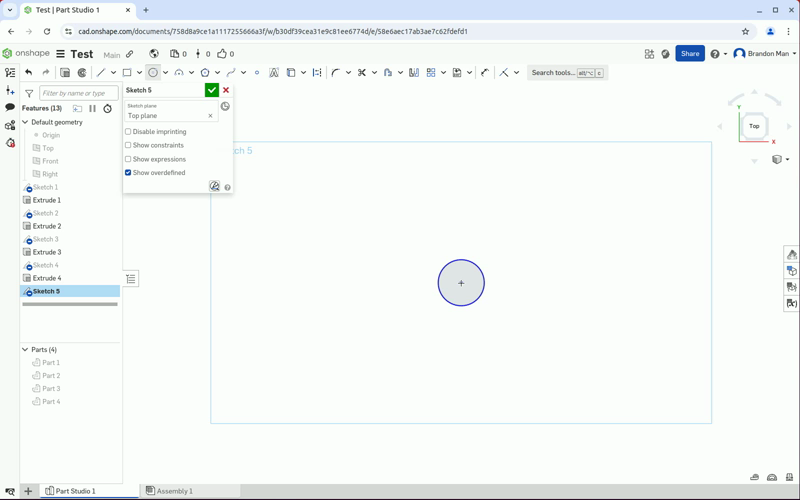
key_up(shift)
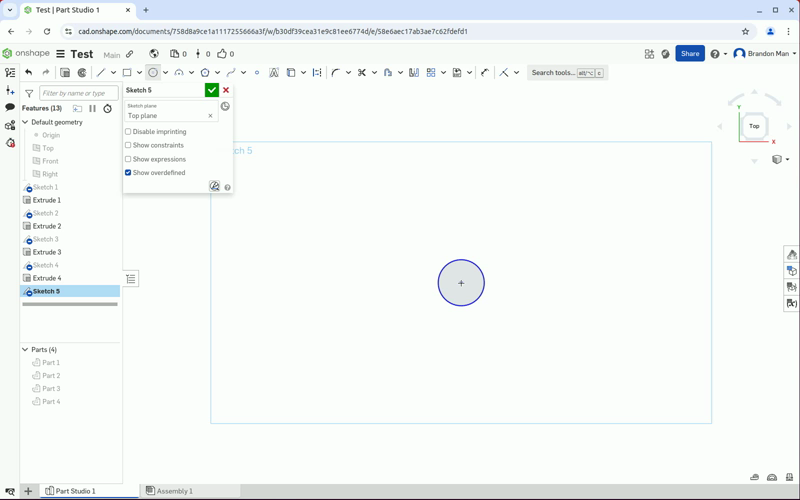
mouse_move(480, 282)
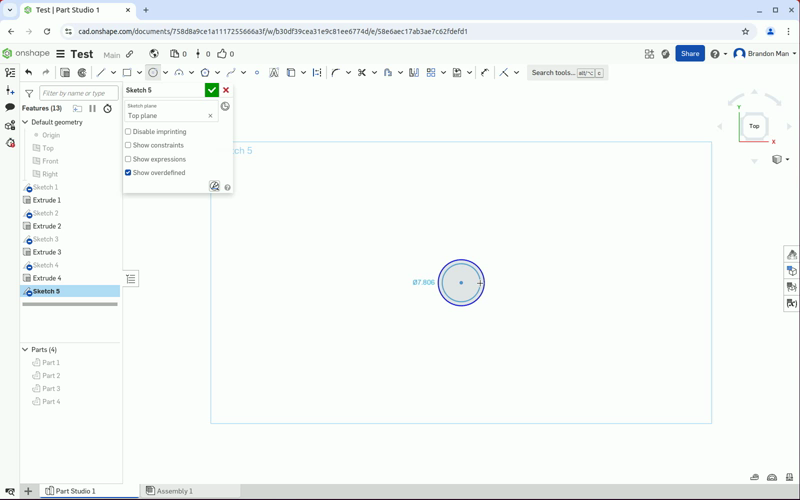
scroll(6)
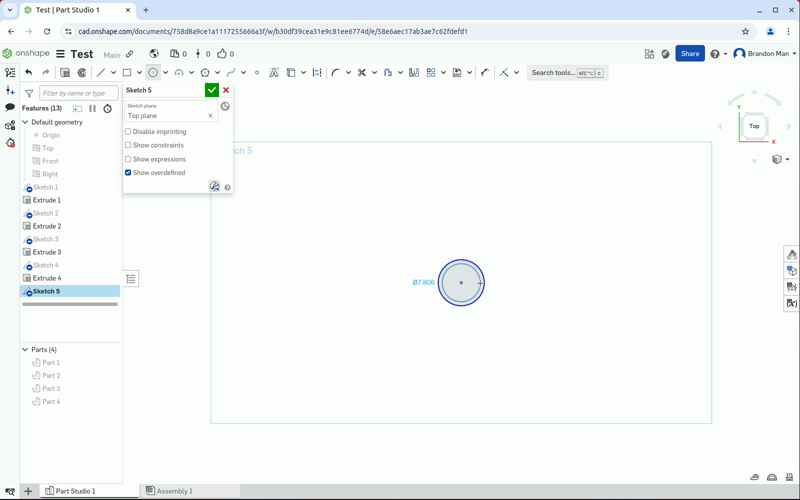
scroll(6)
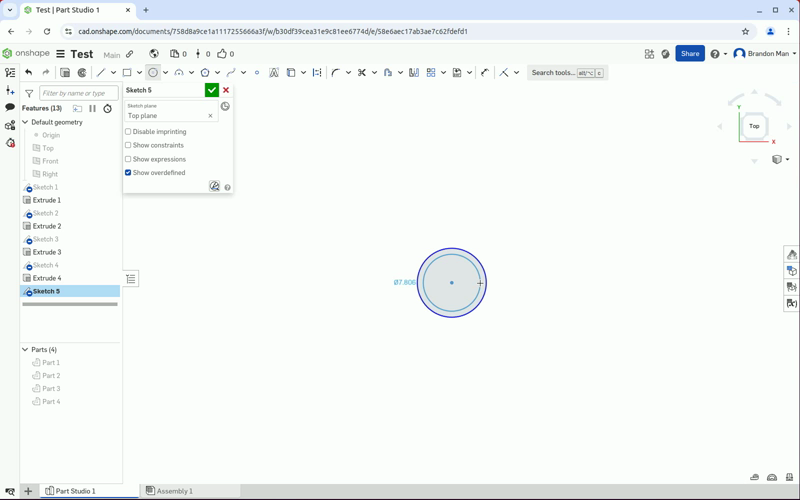
scroll(6)
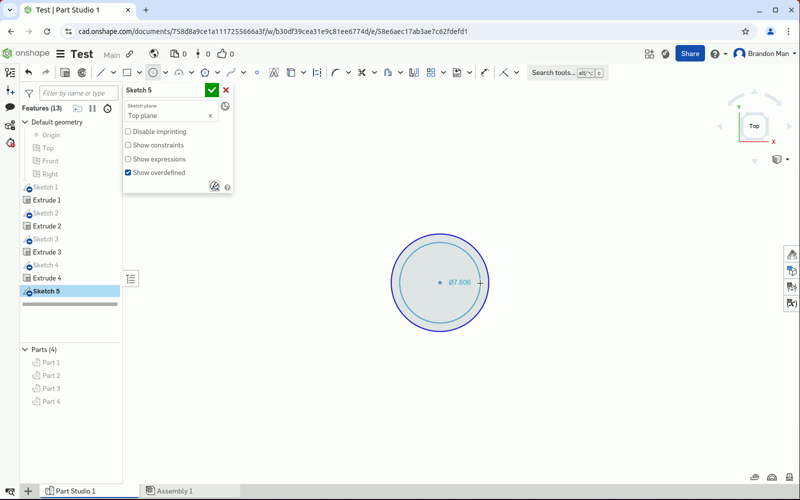
scroll(6)
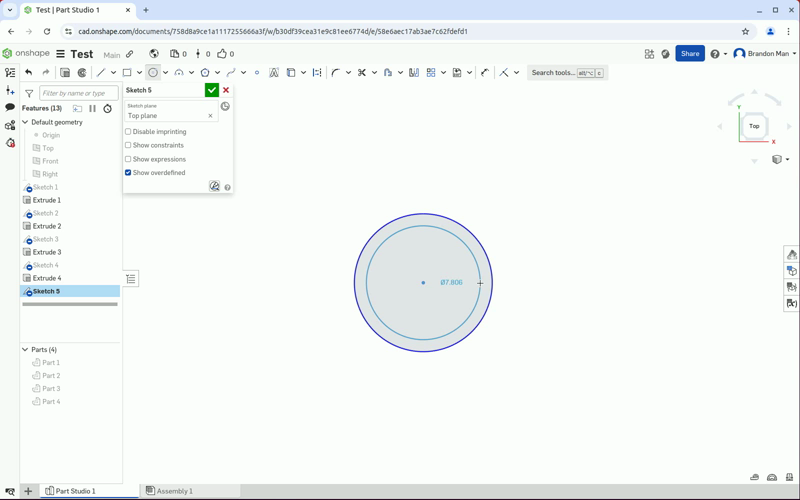
scroll(6)
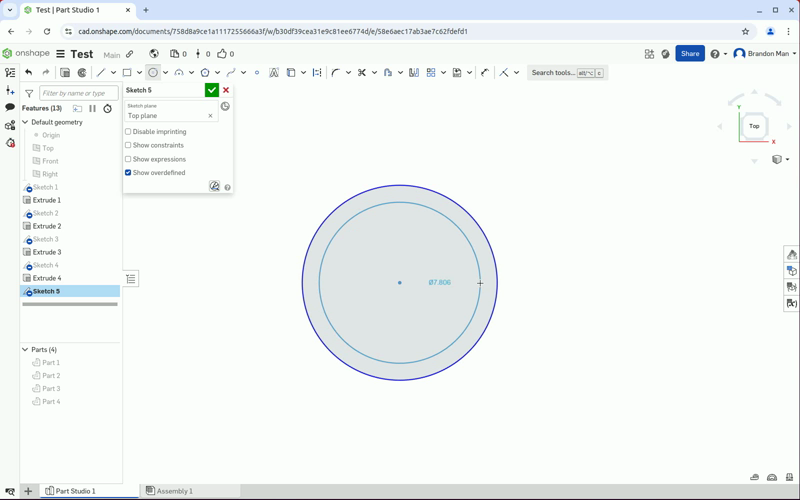
scroll(6)
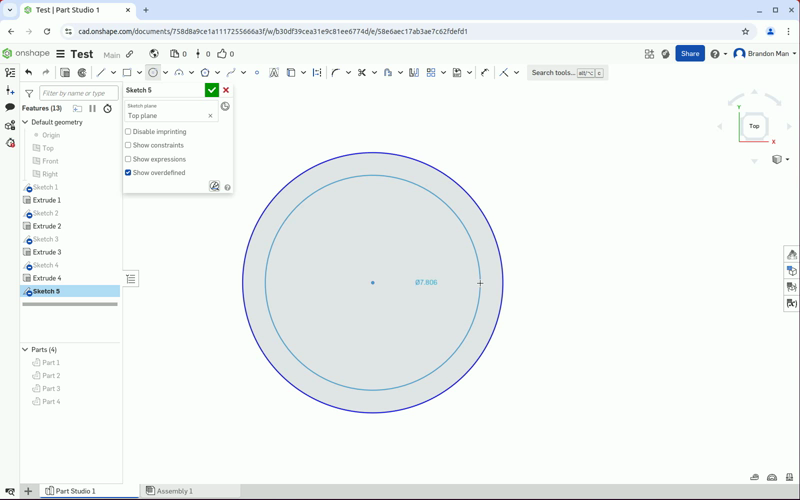
scroll(6)
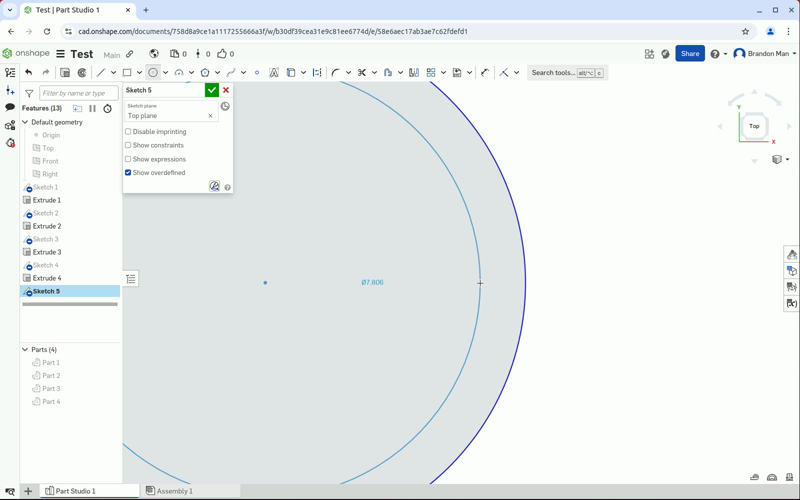
click(480, 282)
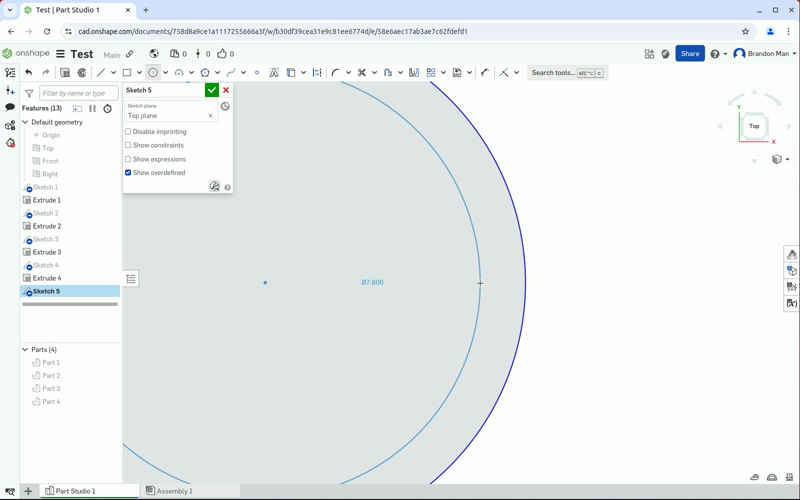
scroll(-6)
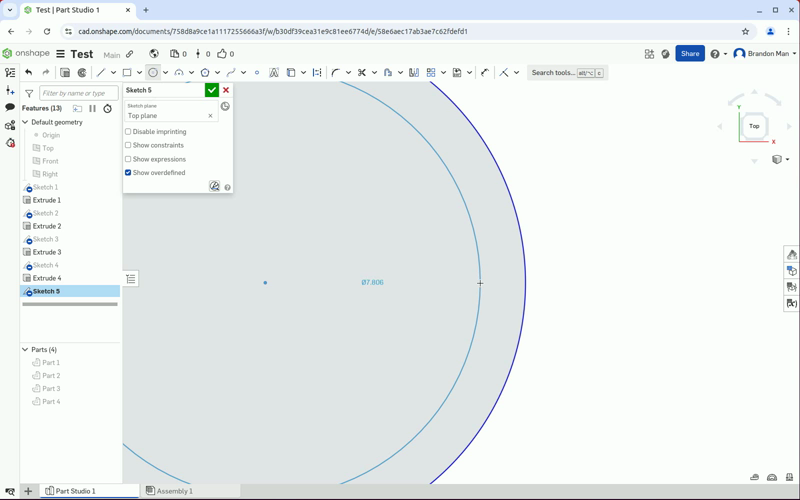
scroll(-6)
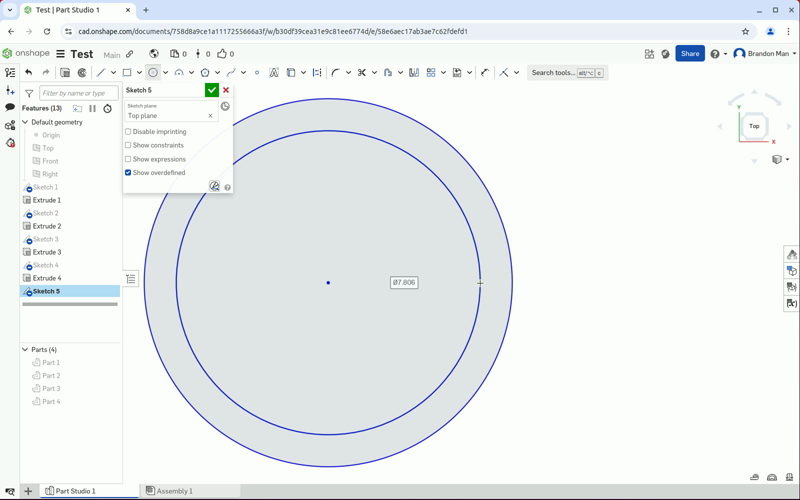
scroll(-6)
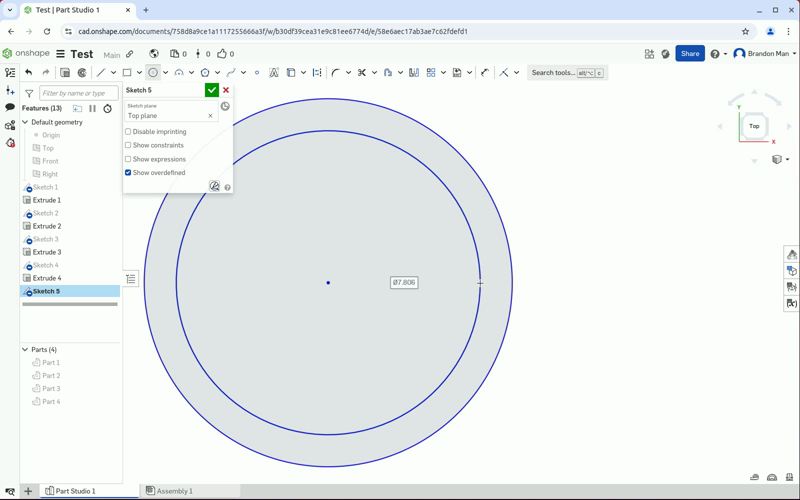
scroll(-6)
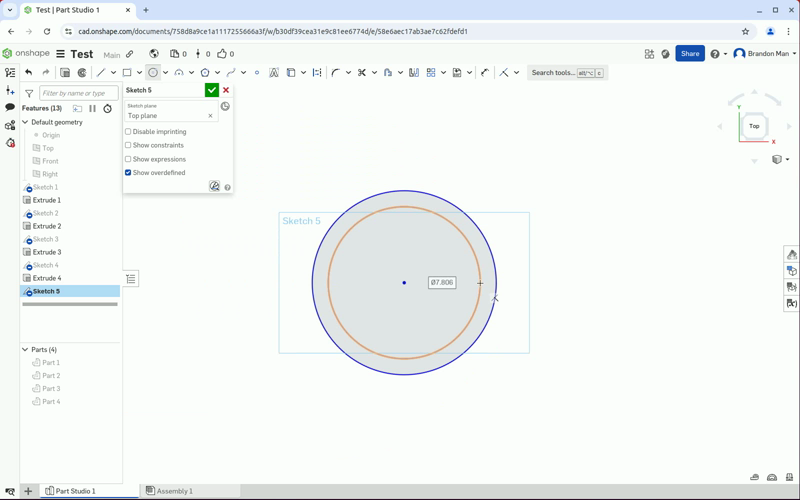
scroll(-6)
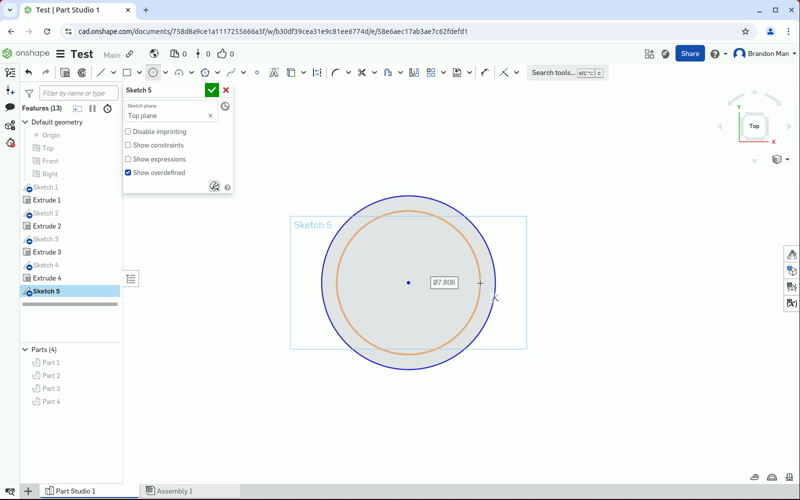
scroll(-6)
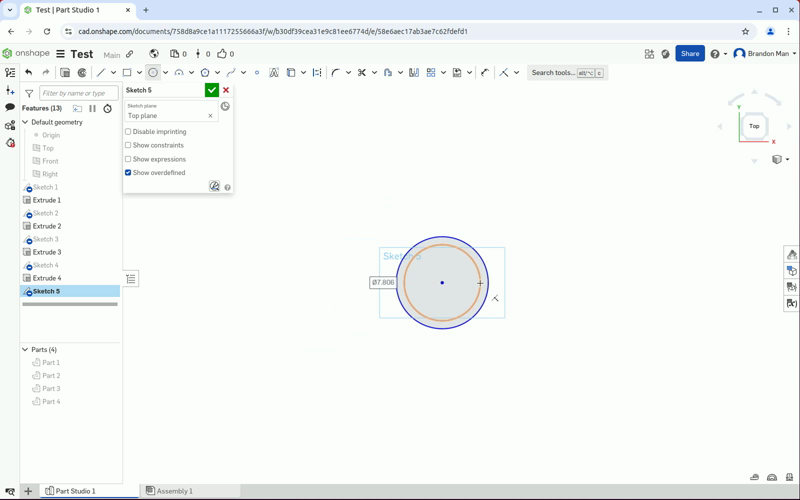
scroll(-6)
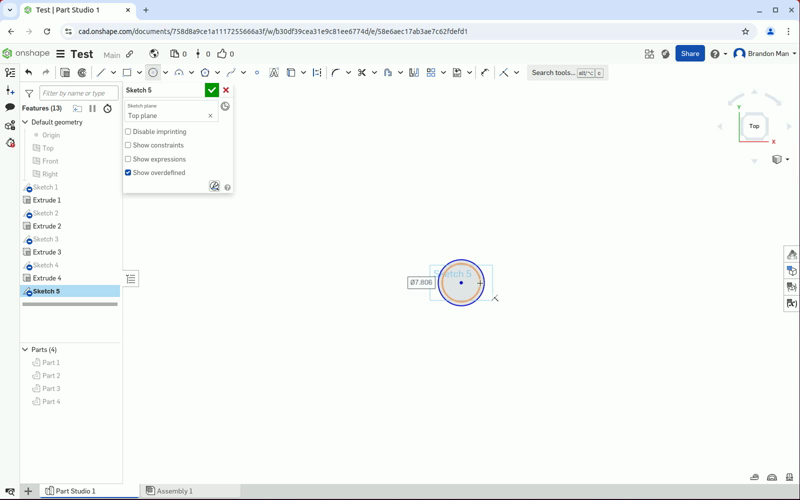
key(esc)
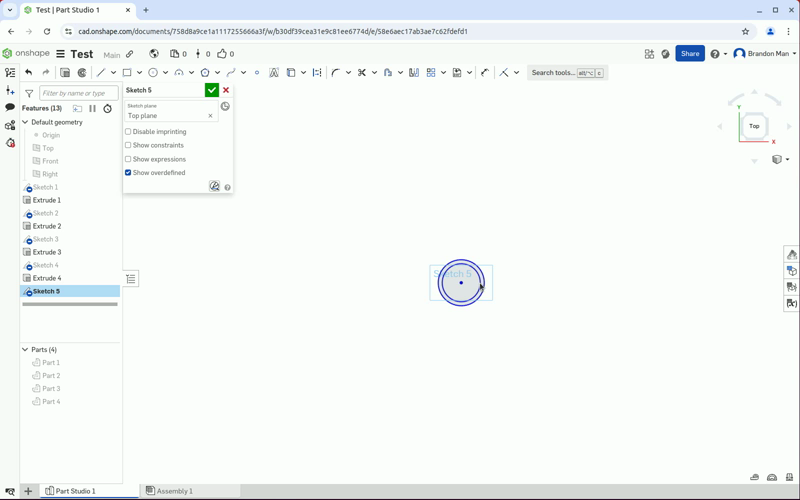
mouse_move(455, 261)
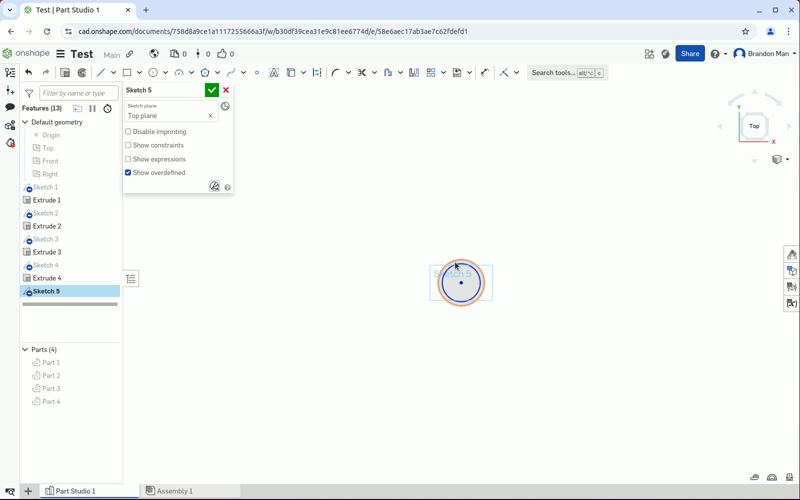
scroll(6)
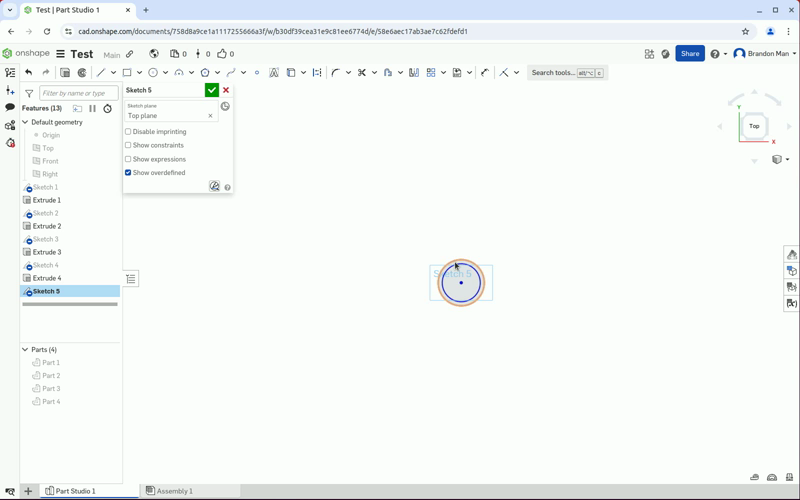
scroll(6)
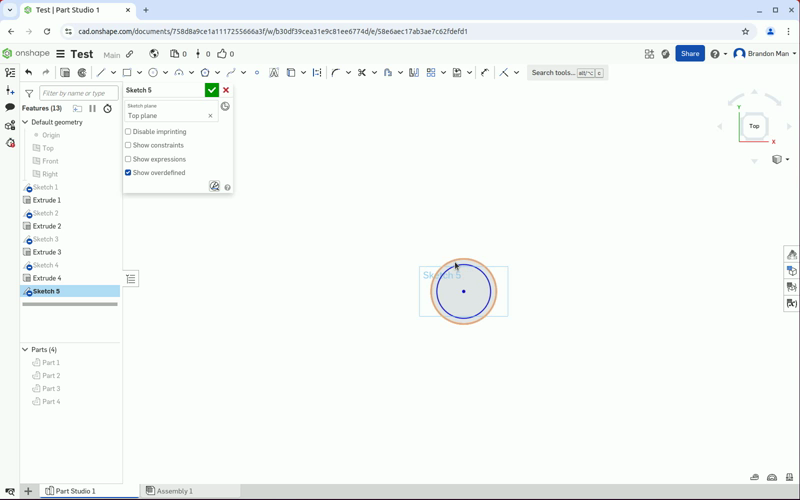
scroll(6)
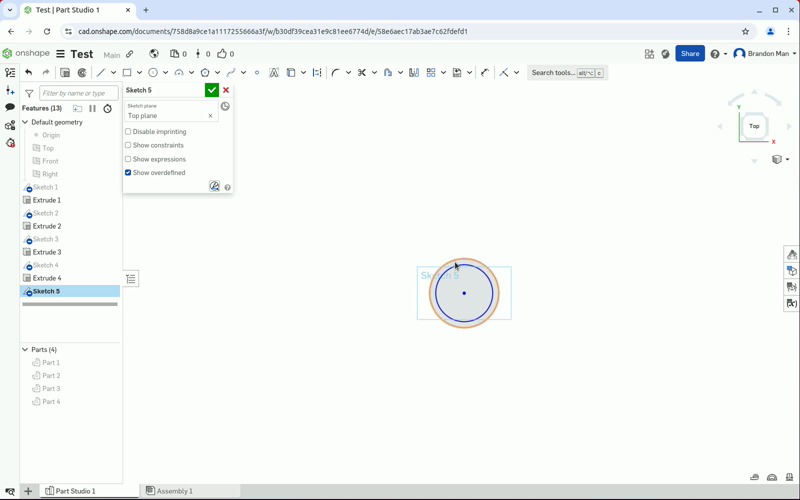
scroll(6)
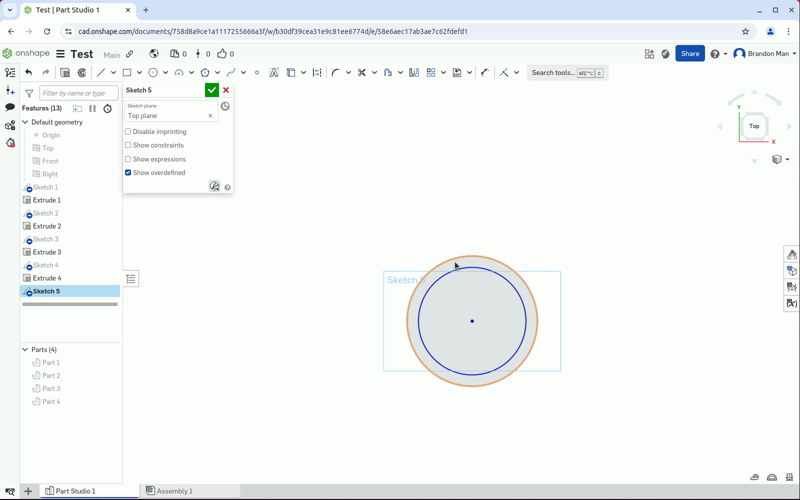
scroll(6)
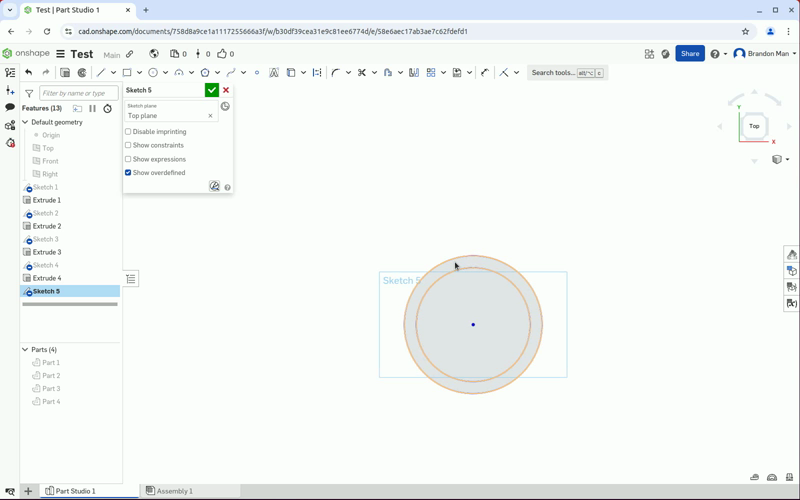
scroll(6)
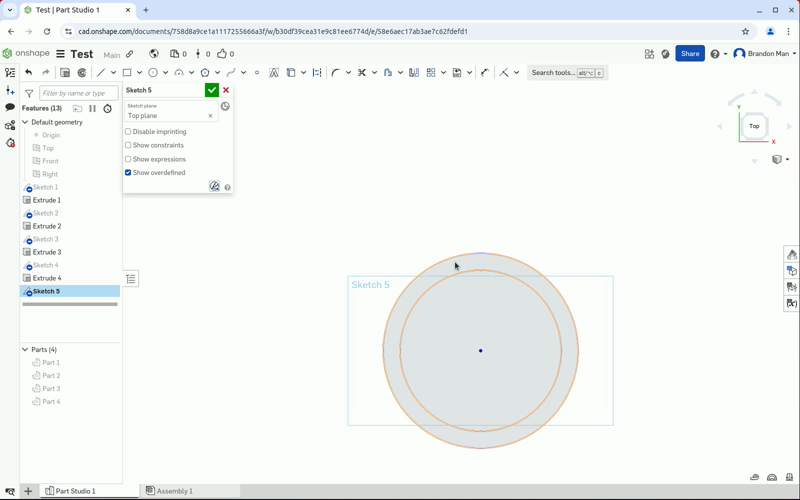
scroll(6)
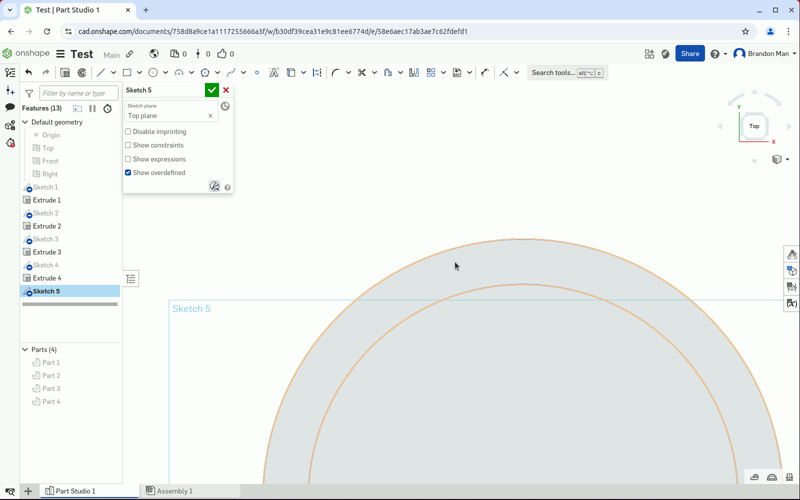
click(455, 261)
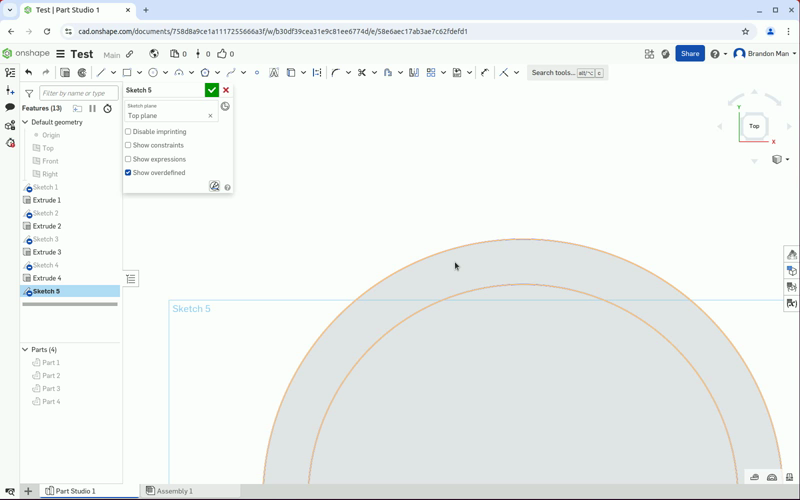
scroll(-6)
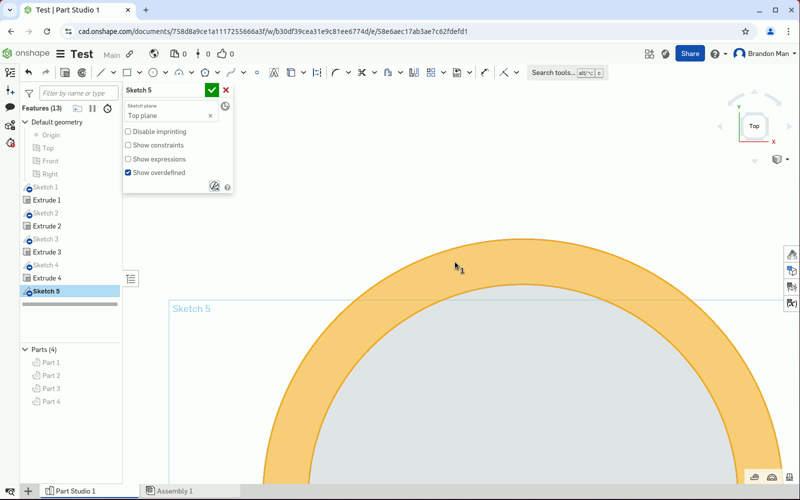
scroll(-6)
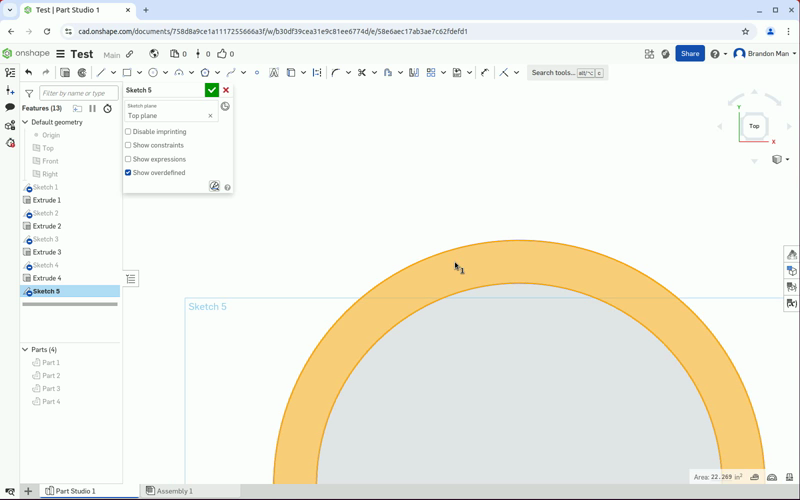
scroll(-6)
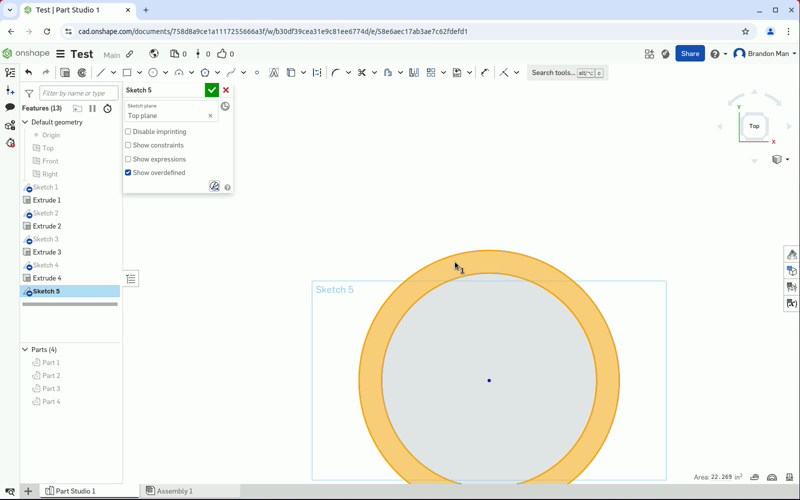
scroll(-6)
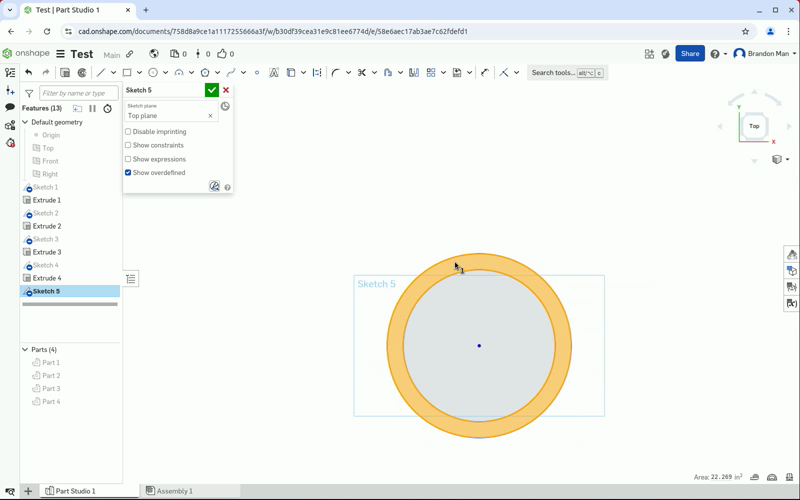
scroll(-6)
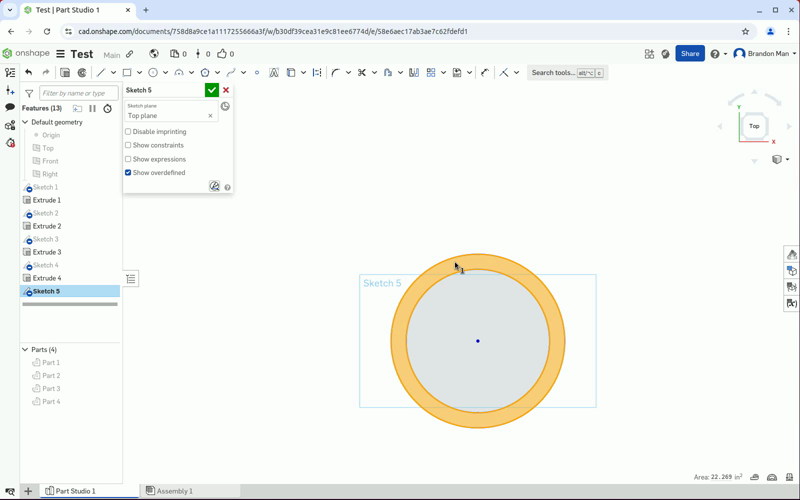
scroll(-6)
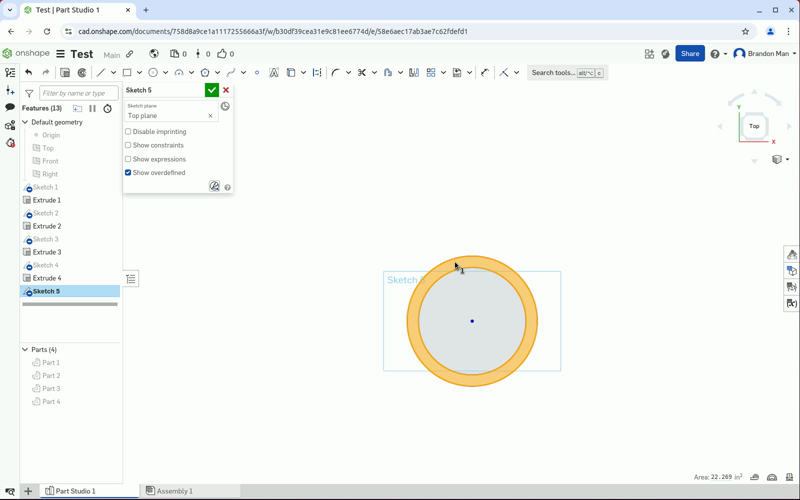
scroll(-6)
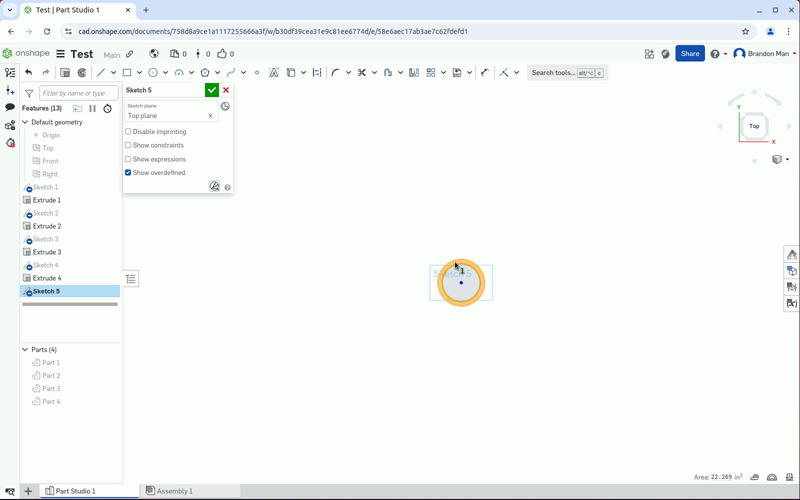
mouse_move(73, 352)
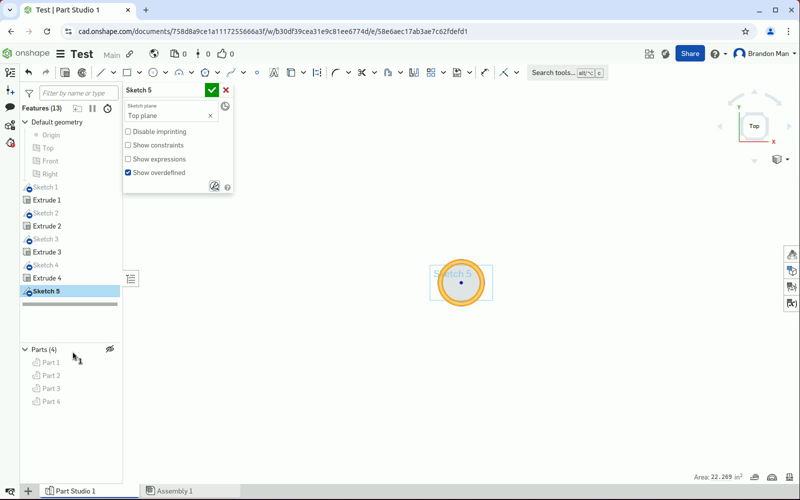
key(shift+y)
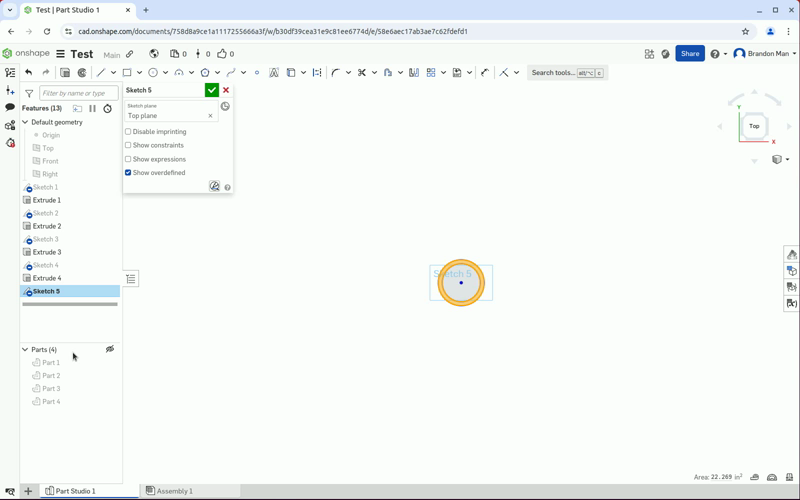
key(shift+e)
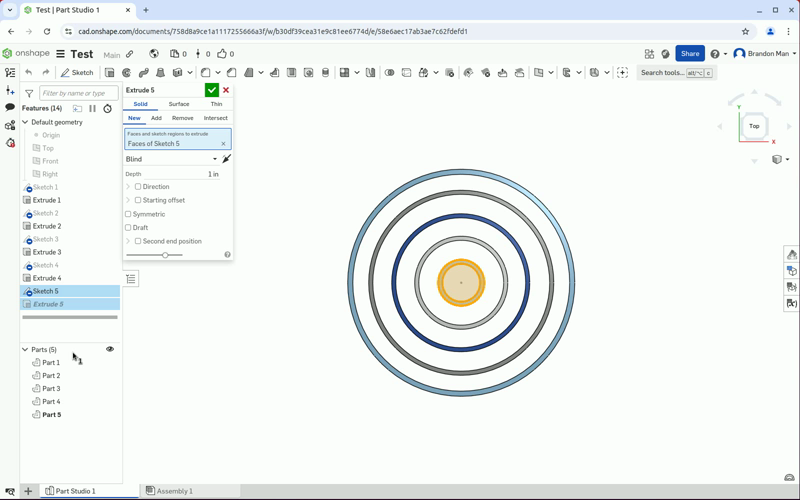
mouse_move(143, 106)
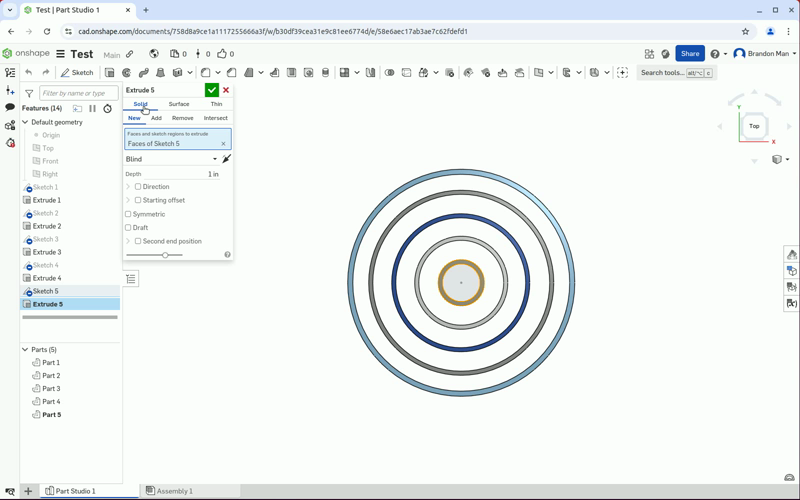
click(143, 106)
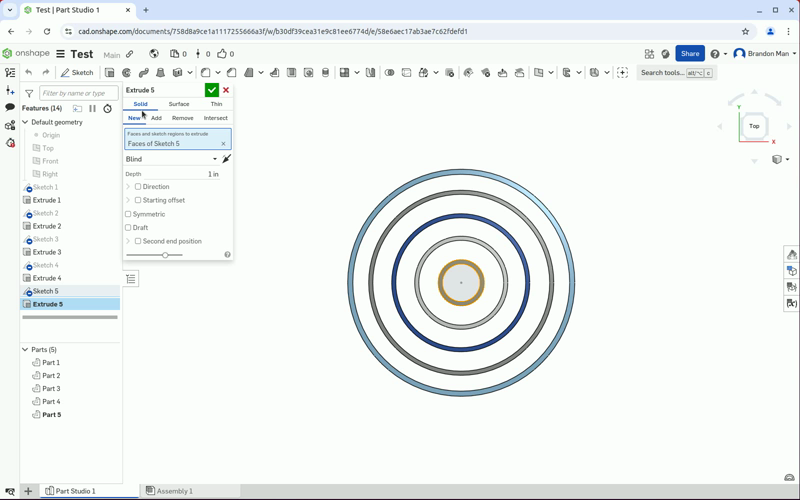
mouse_move(137, 120)
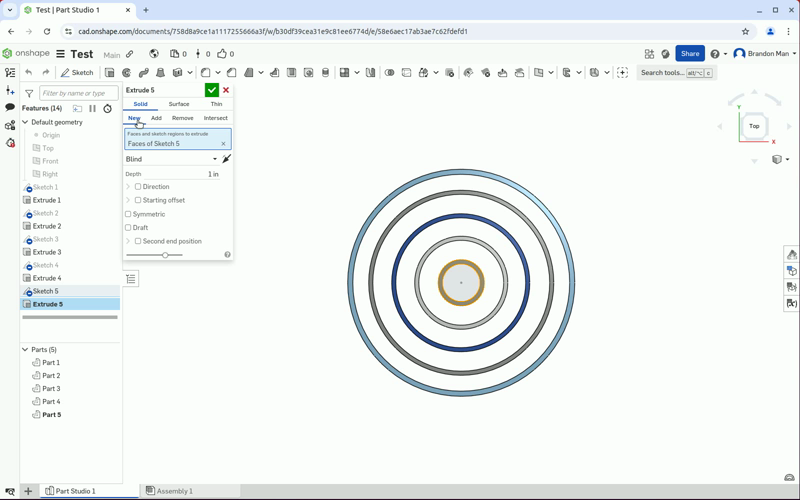
click(137, 120)
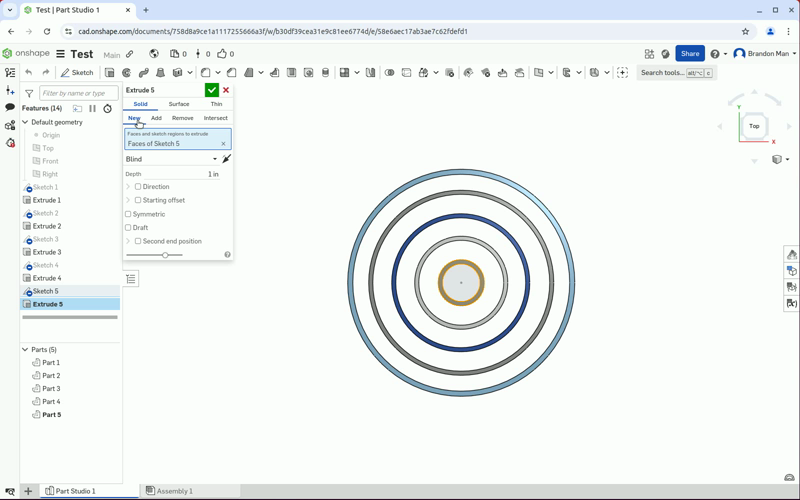
key(tab, 4)
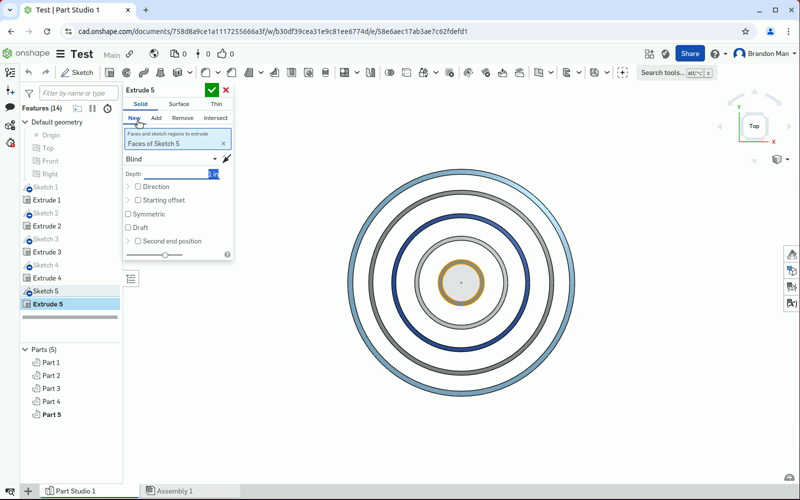
text(-0.241)
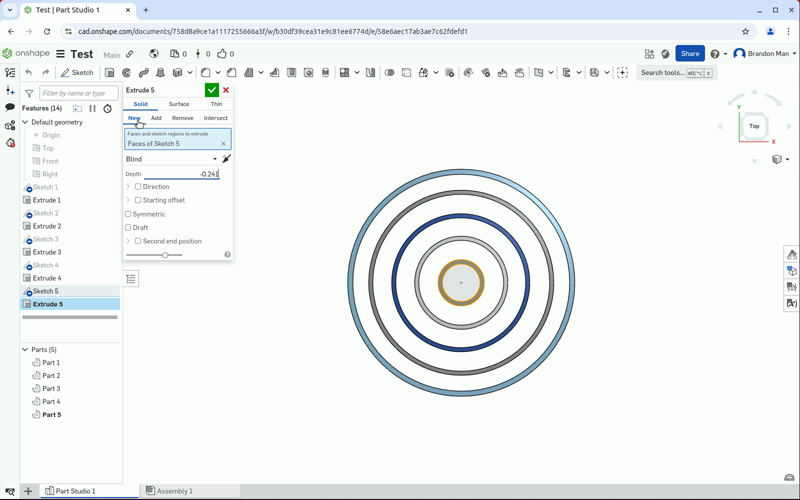
key(enter)
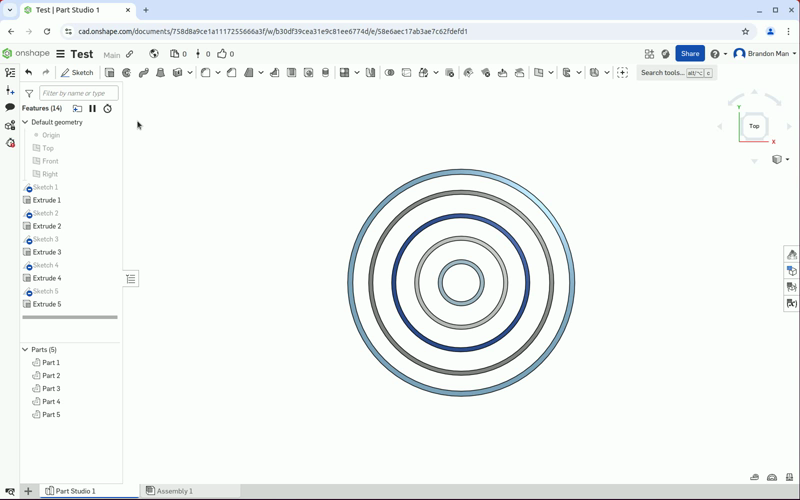
key(shift+h)
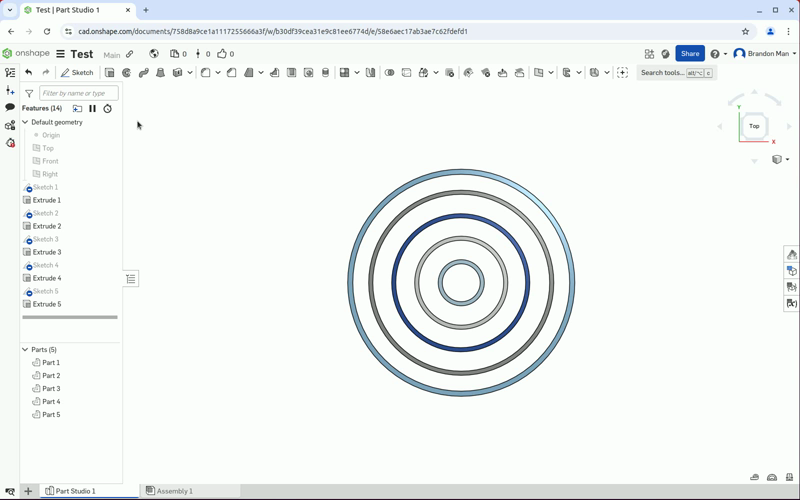
key(shift+h)
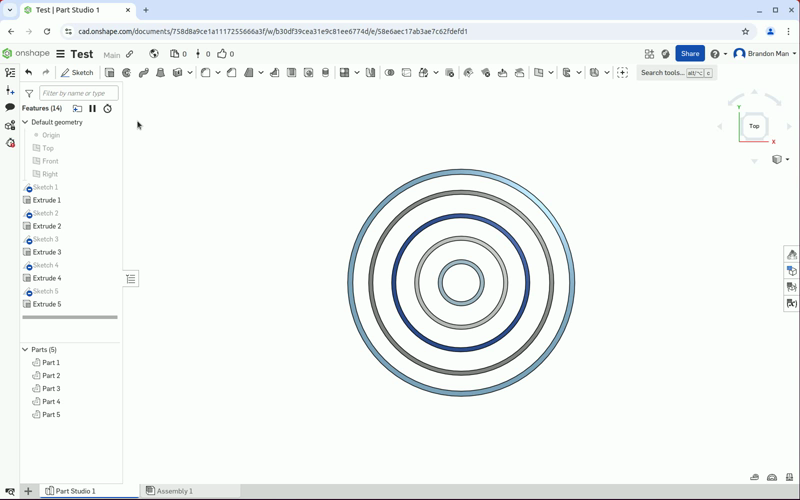
mouse_move(73, 189)
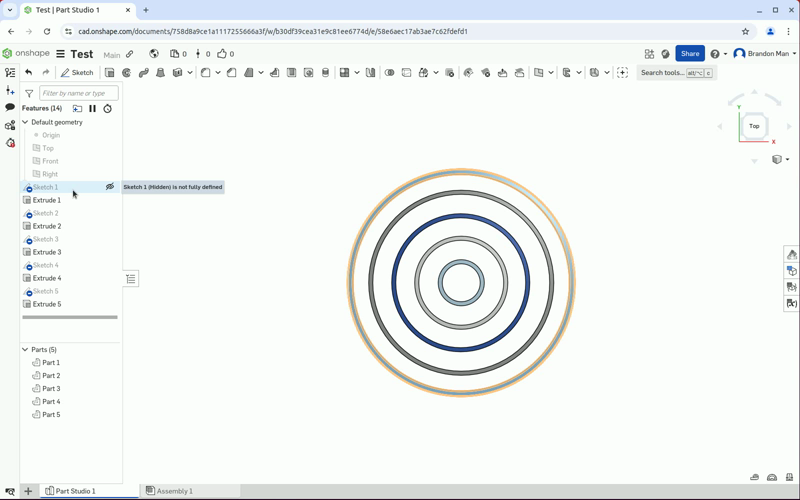
click(73, 189)
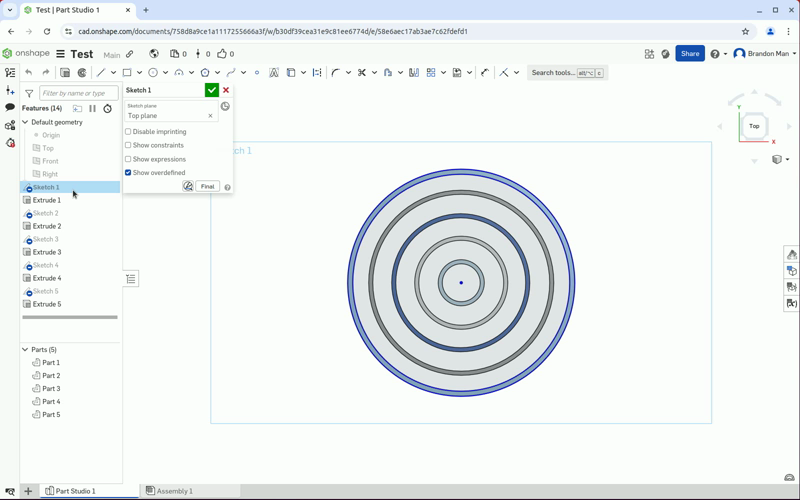
mouse_move(229, 92)
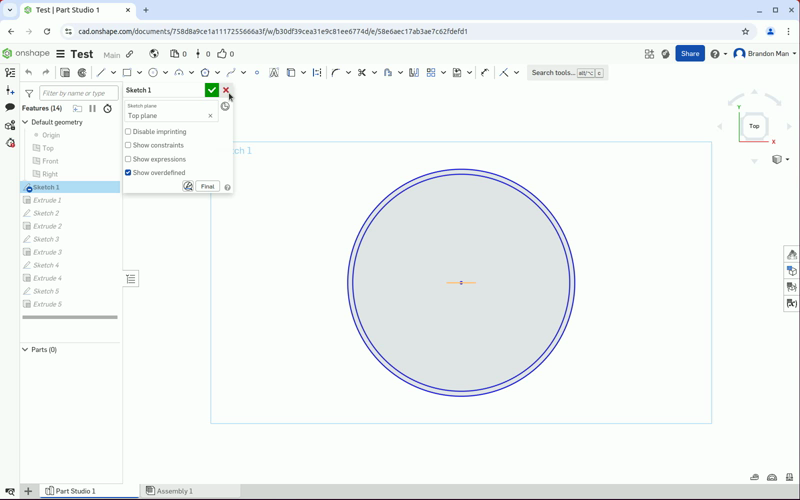
click(229, 92)
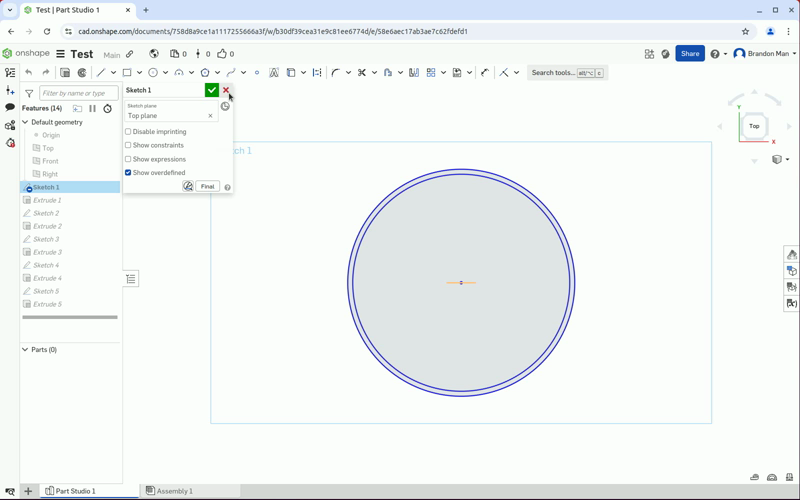
key(shift+s)
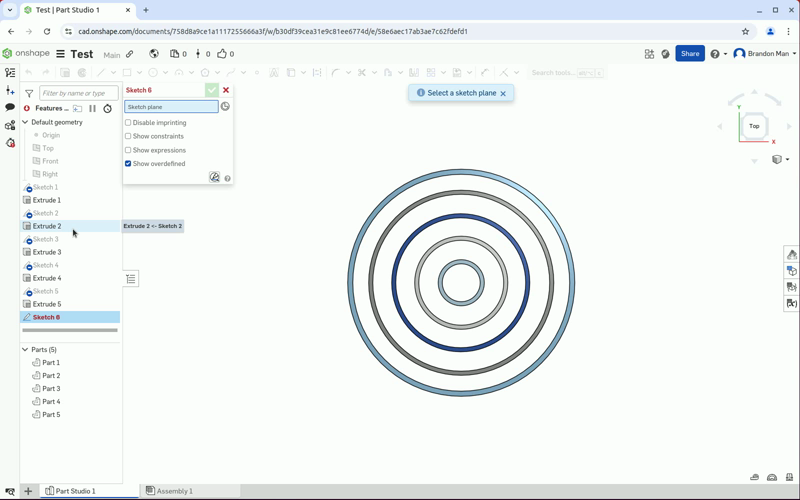
scroll(3)
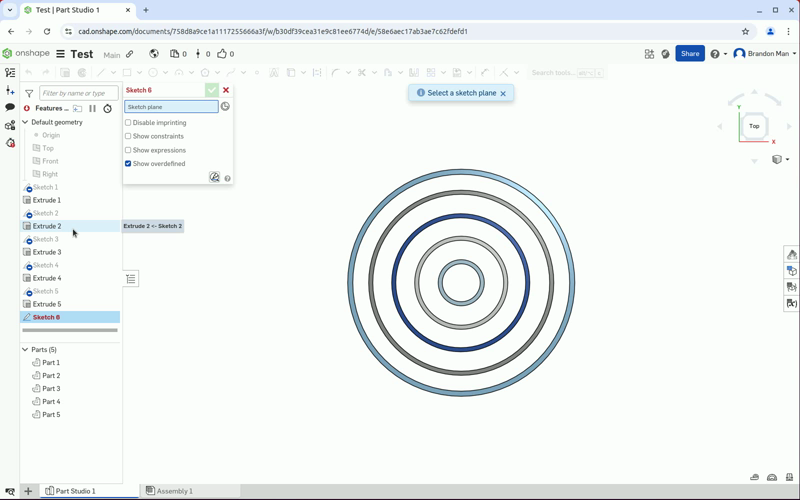
mouse_move(73, 150)
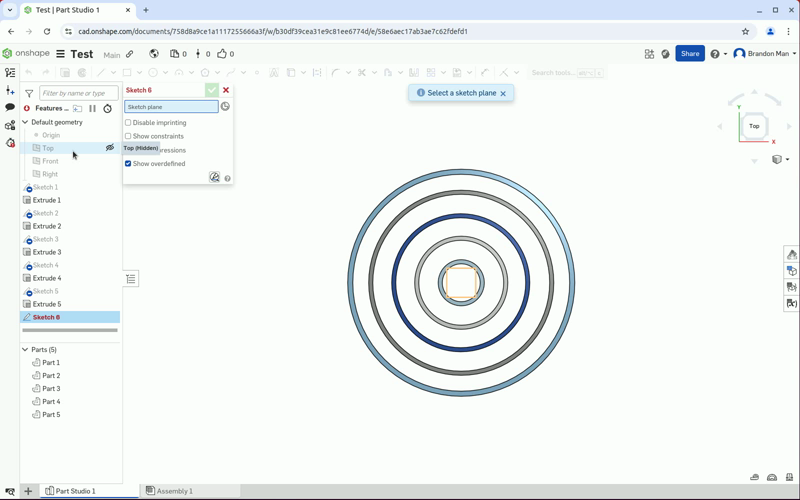
click(73, 150)
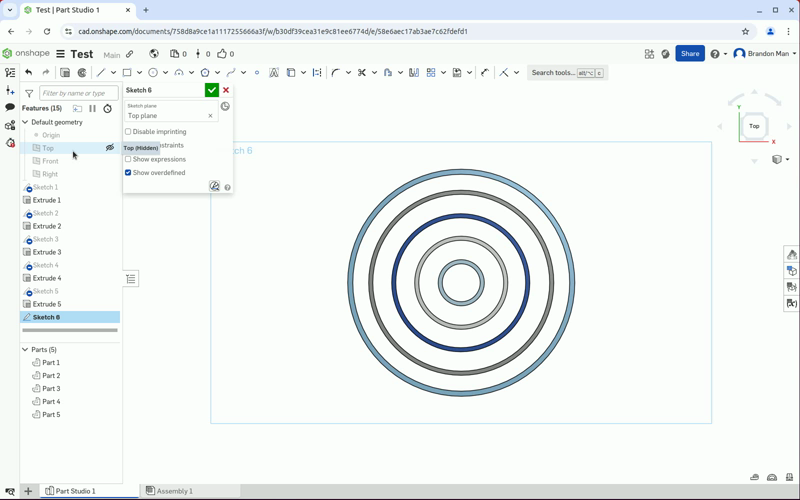
mouse_move(73, 352)
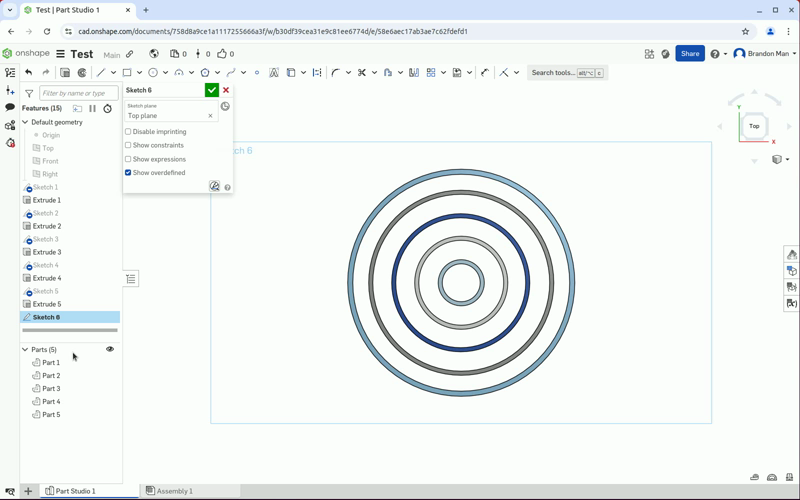
key(y)
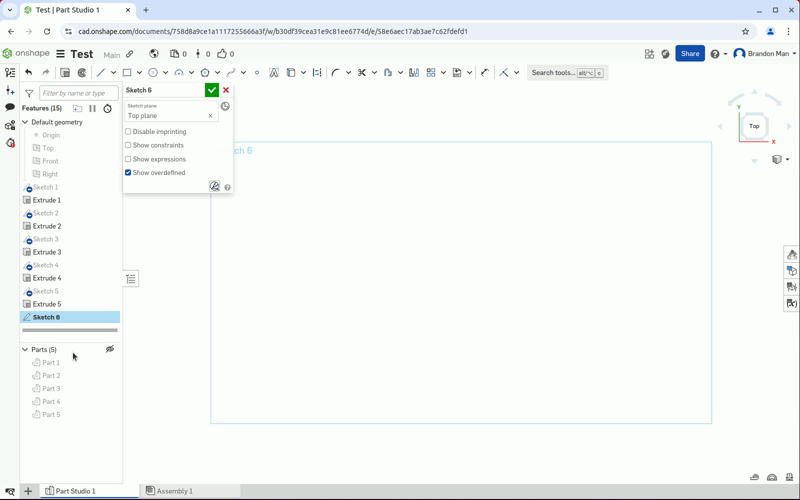
key(c)
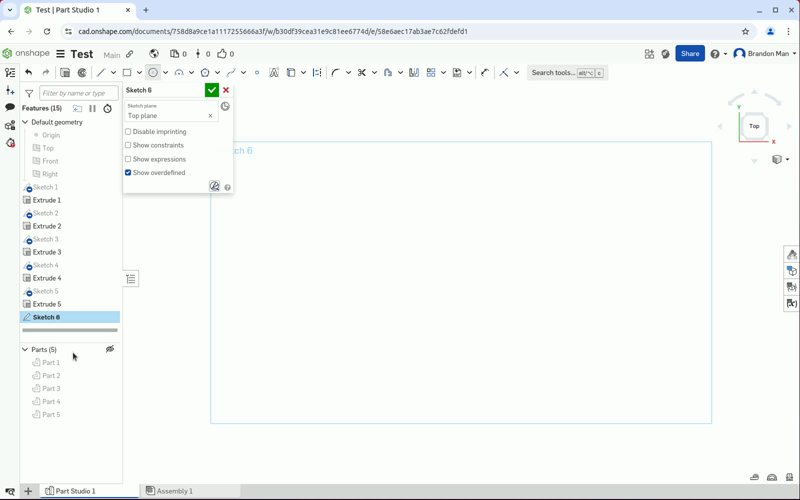
key_down(shift)
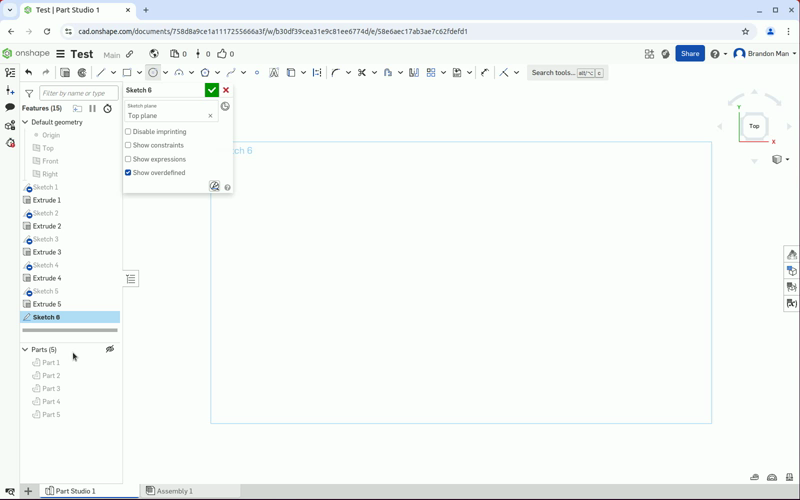
mouse_move(461, 282)
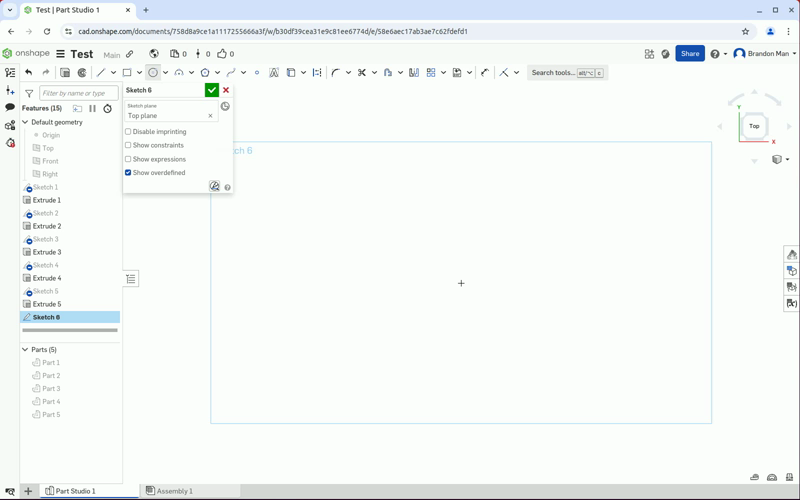
click(461, 282)
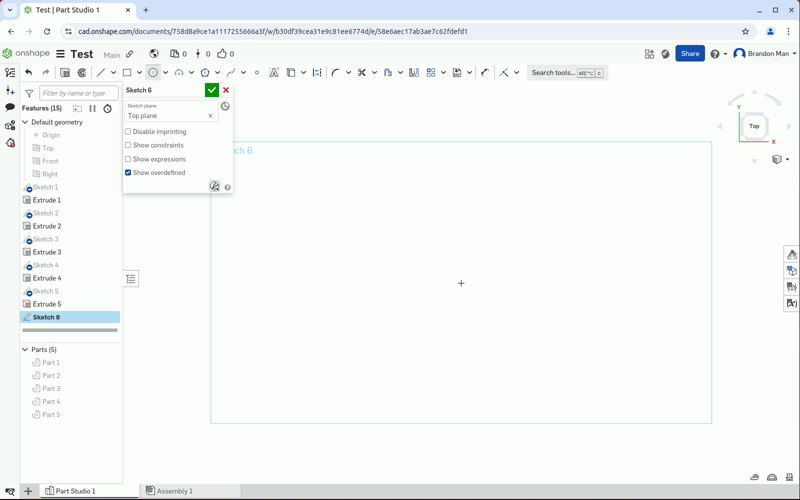
key_up(shift)
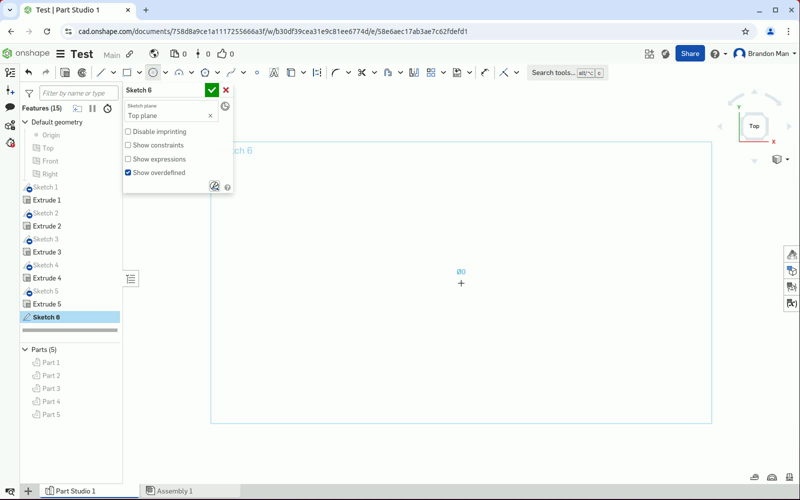
mouse_move(467, 282)
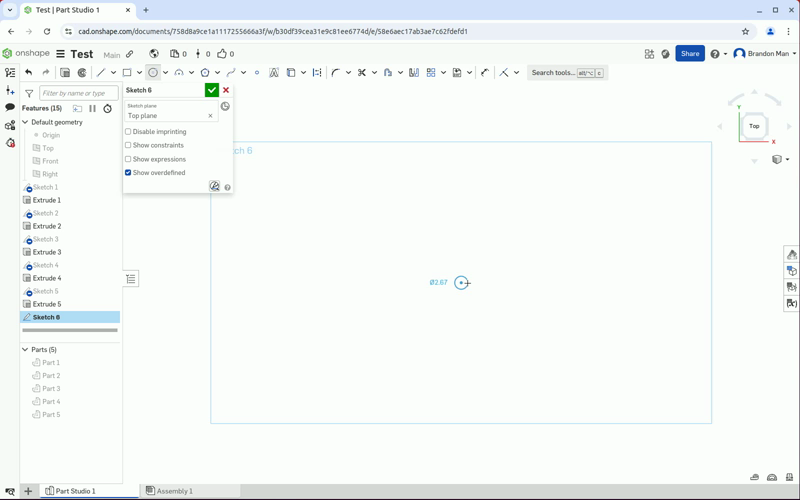
click(467, 282)
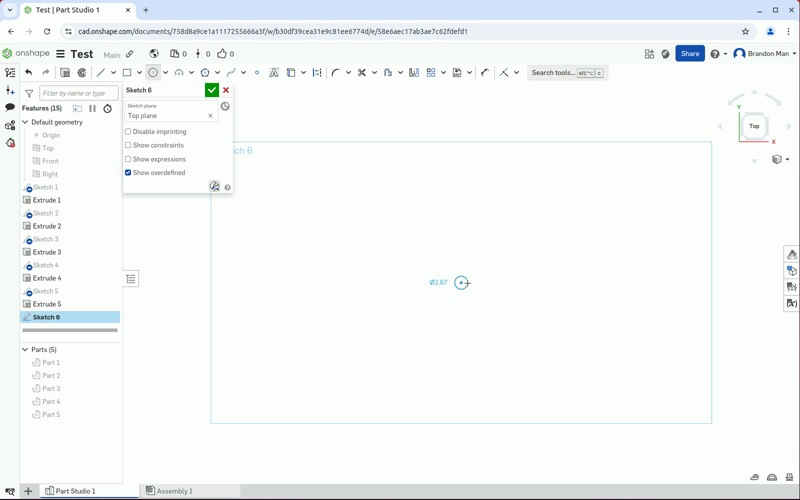
key(esc)
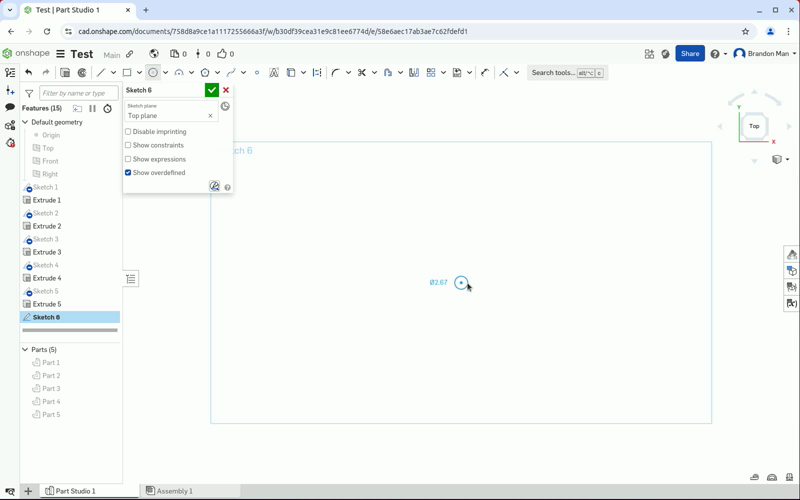
mouse_move(465, 285)
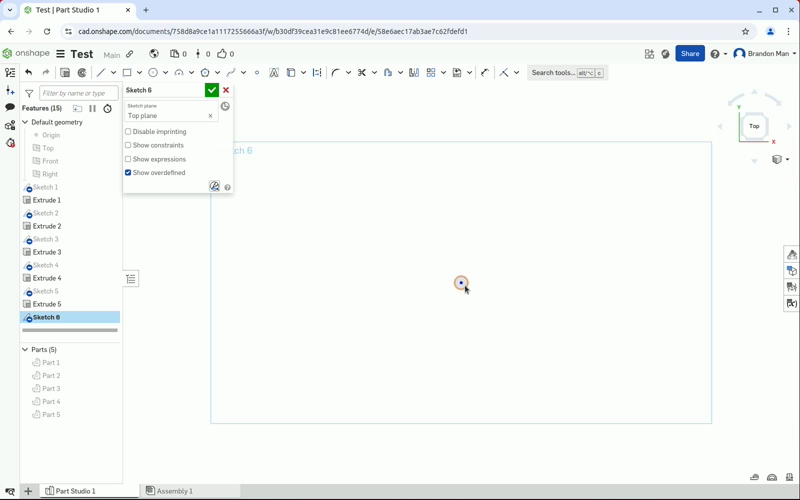
scroll(6)
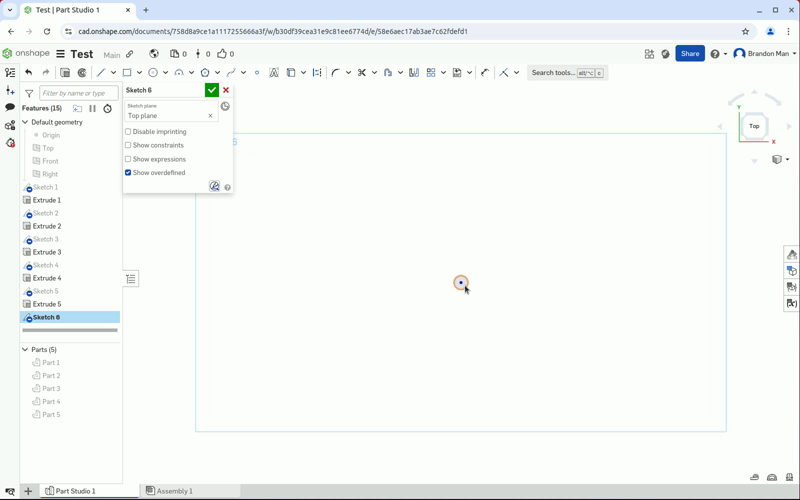
scroll(6)
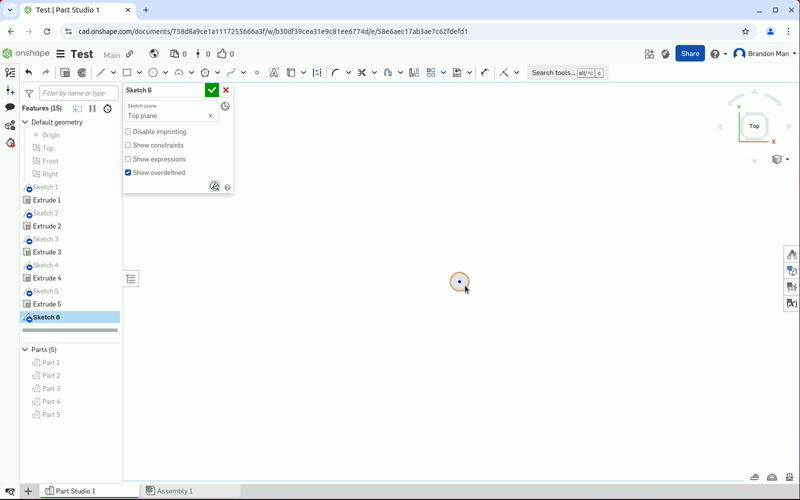
scroll(6)
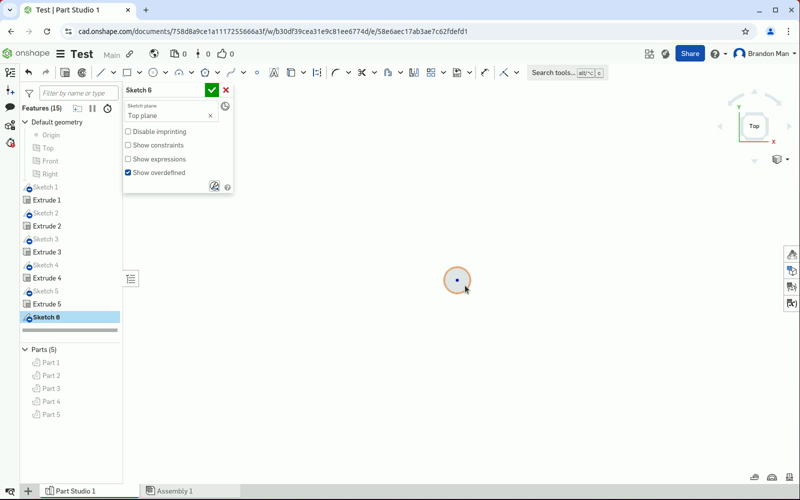
scroll(6)
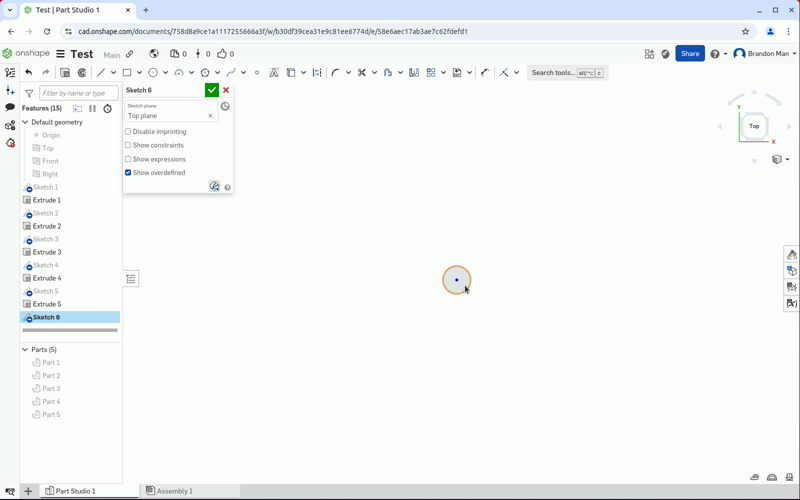
scroll(6)
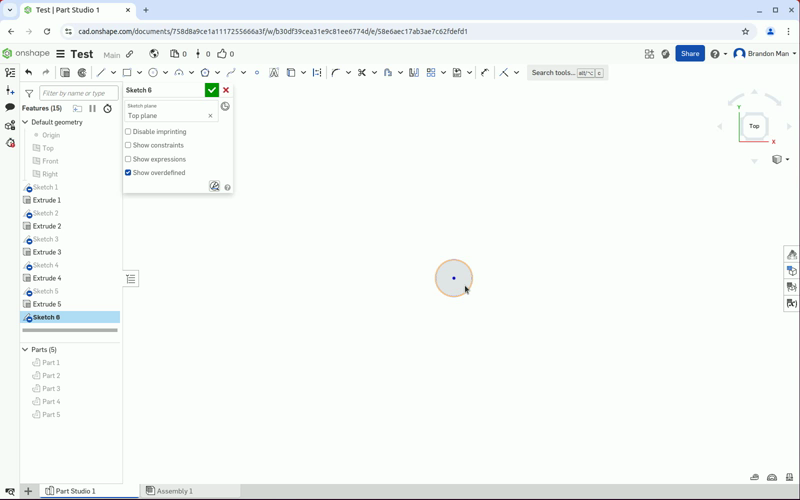
scroll(6)
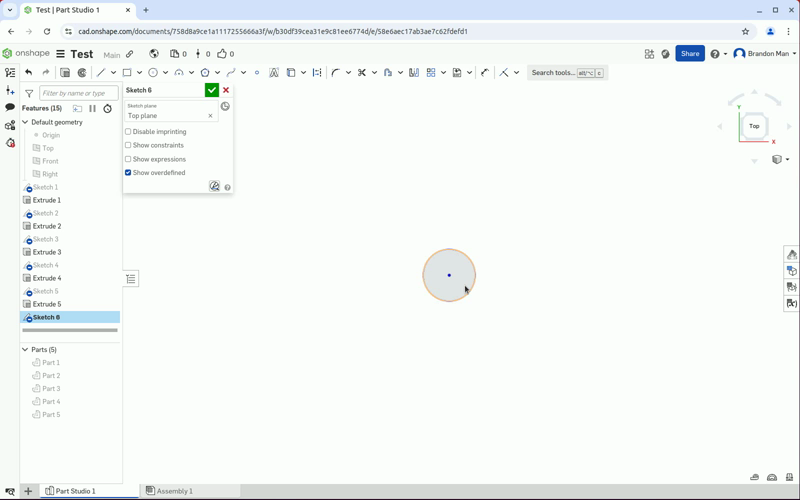
scroll(6)
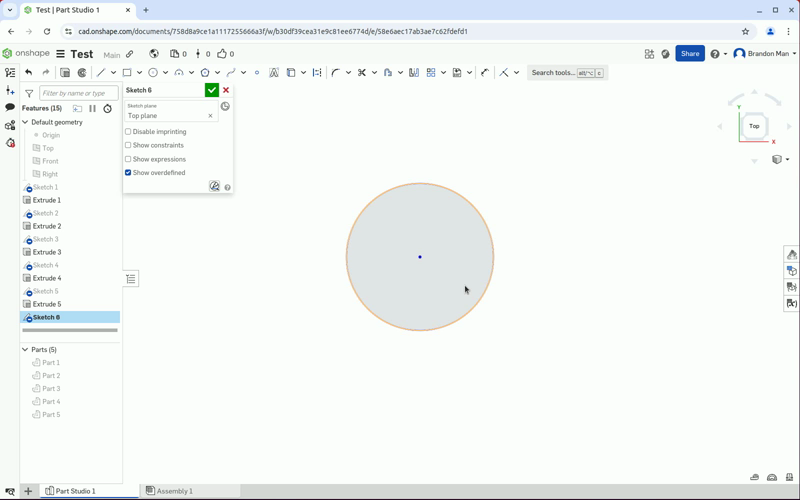
click(465, 285)
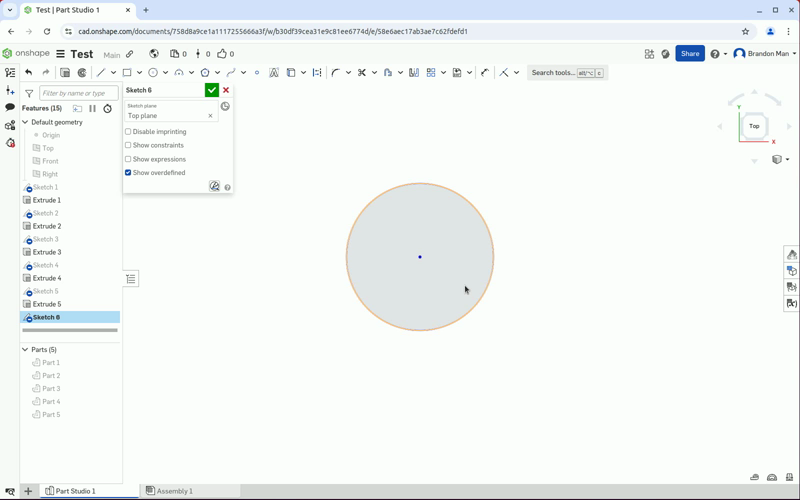
scroll(-6)
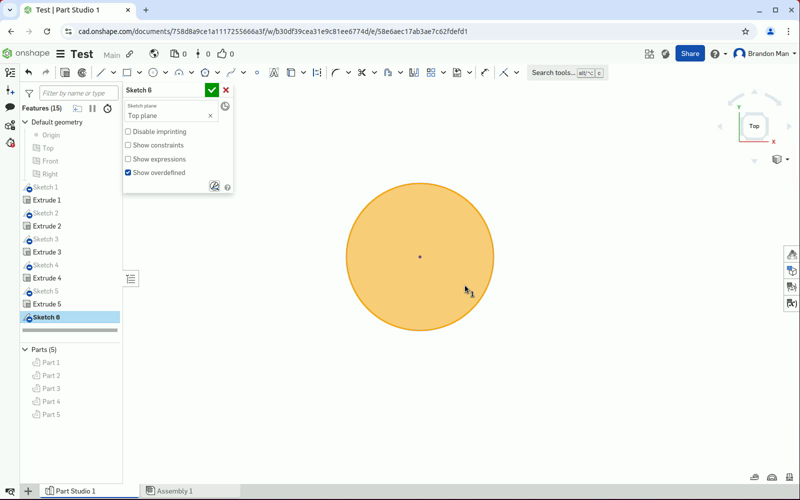
scroll(-6)
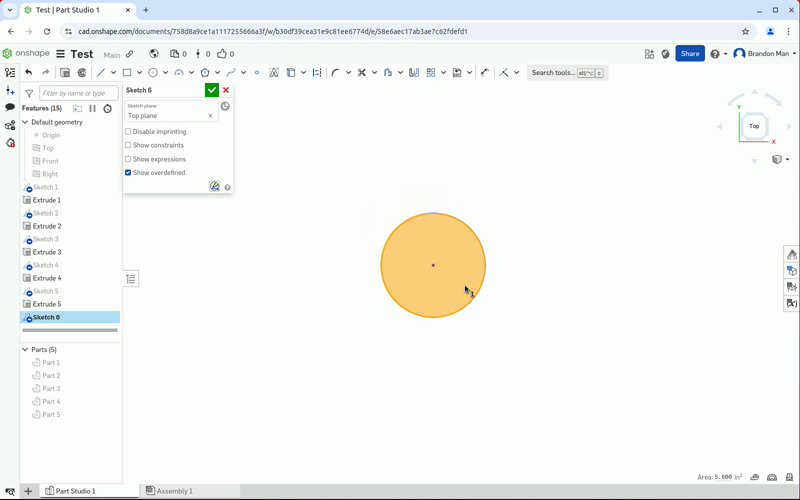
scroll(-6)
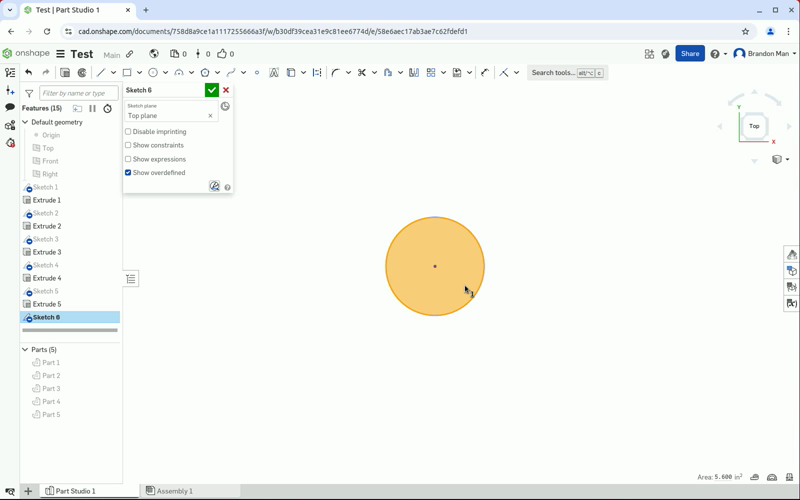
scroll(-6)
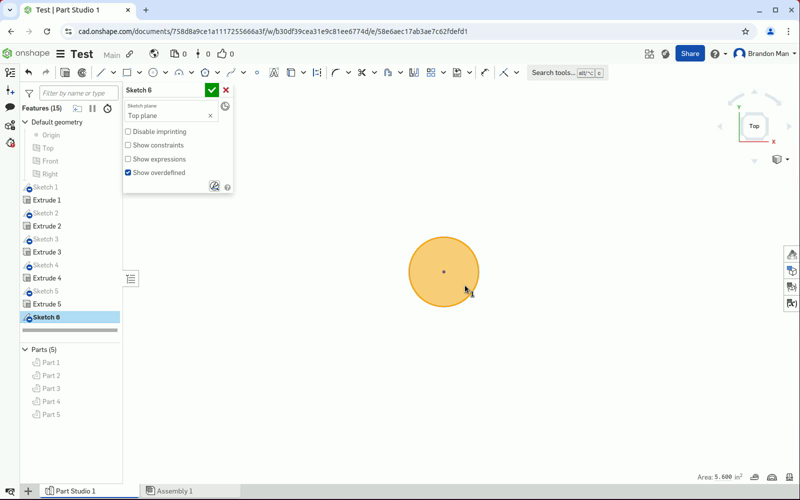
scroll(-6)
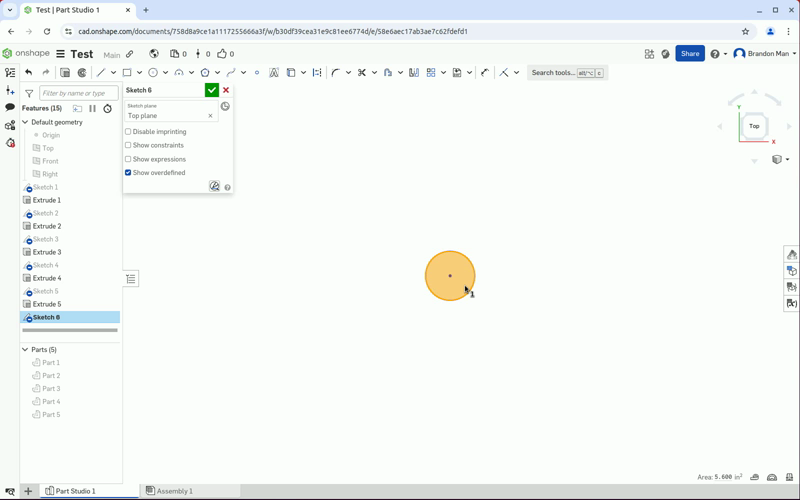
scroll(-6)
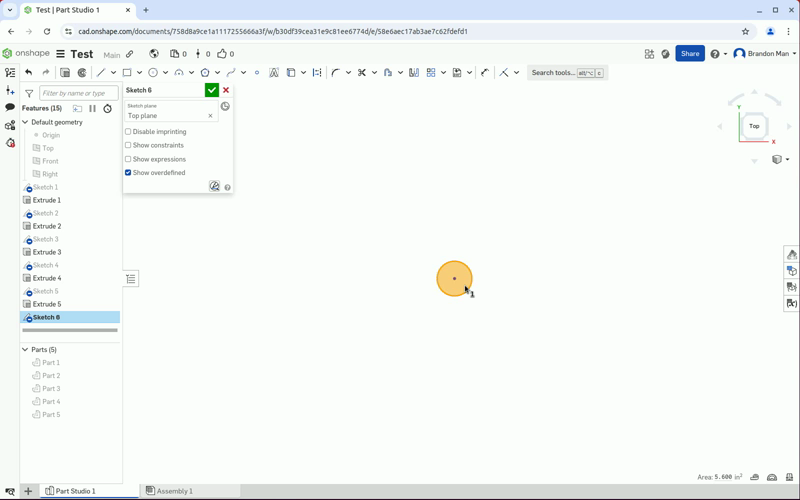
scroll(-6)
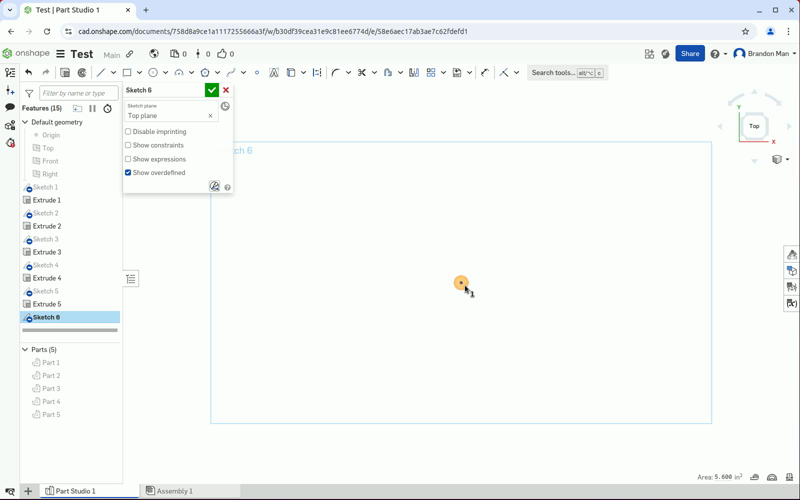
mouse_move(73, 352)
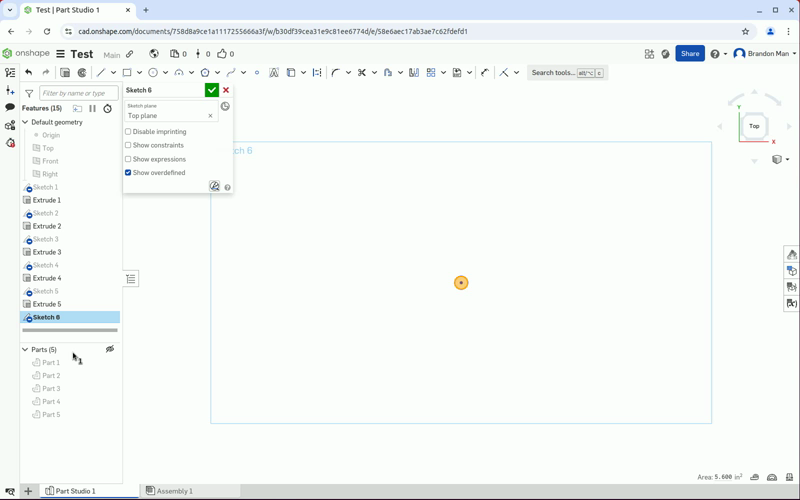
key(shift+y)
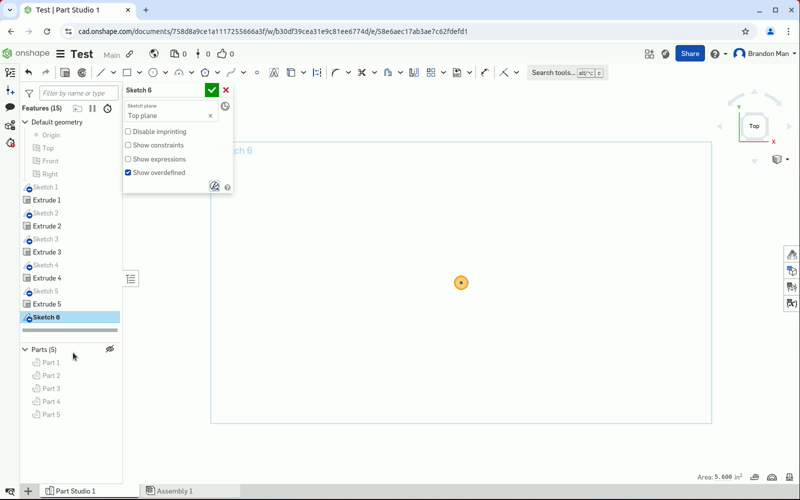
key(shift+e)
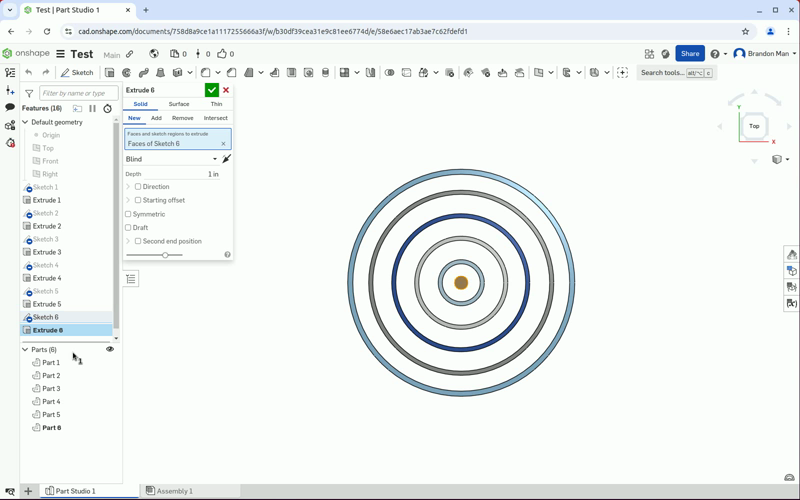
mouse_move(143, 106)
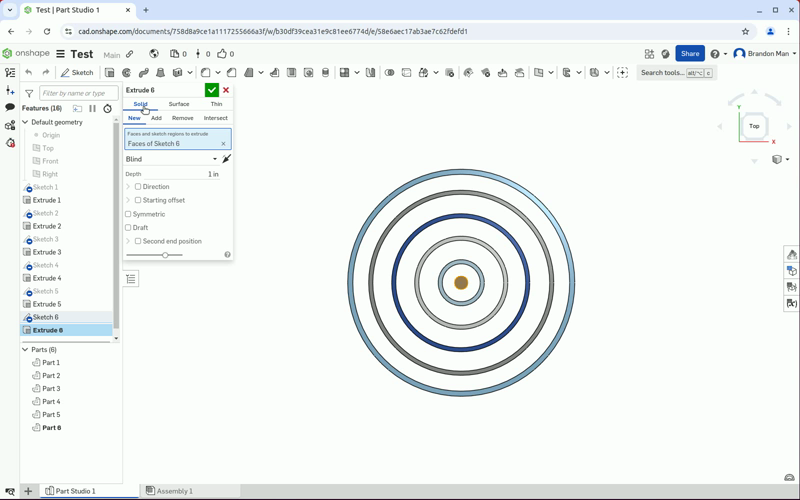
click(143, 106)
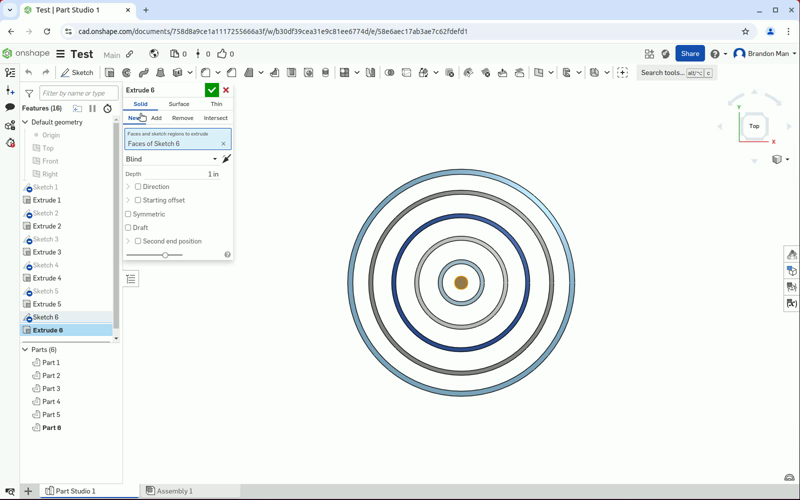
mouse_move(137, 120)
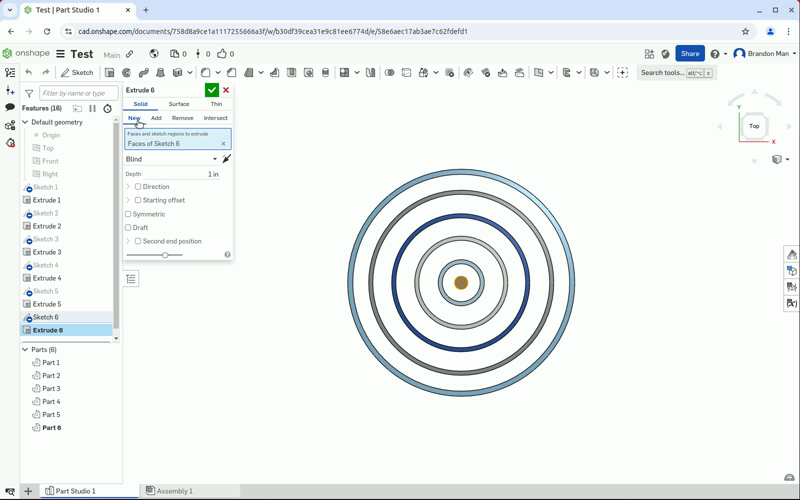
click(137, 120)
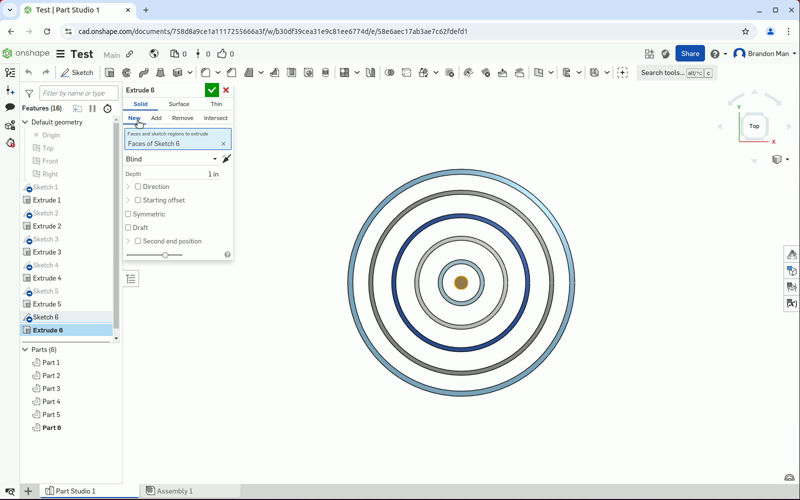
key(tab, 4)
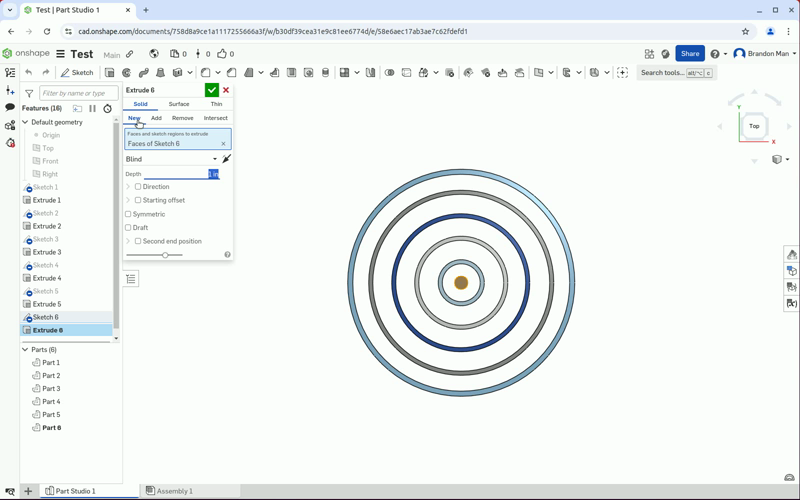
text(-0.241)
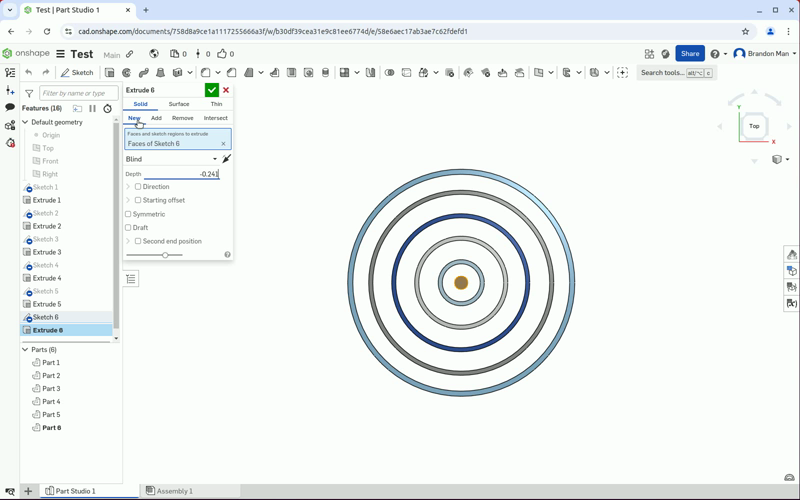
key(enter)
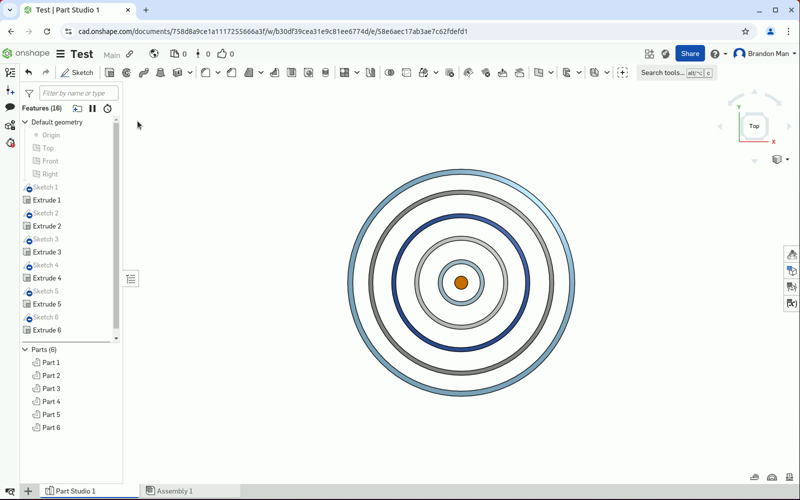
key(shift+h)
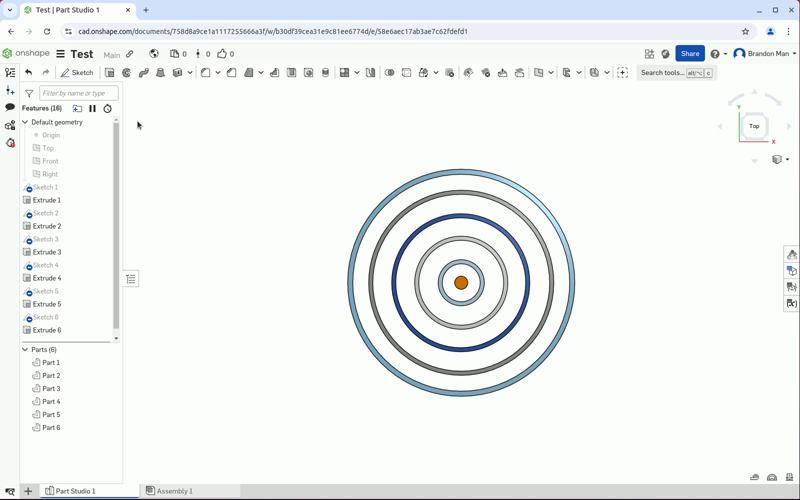
key(shift+h)
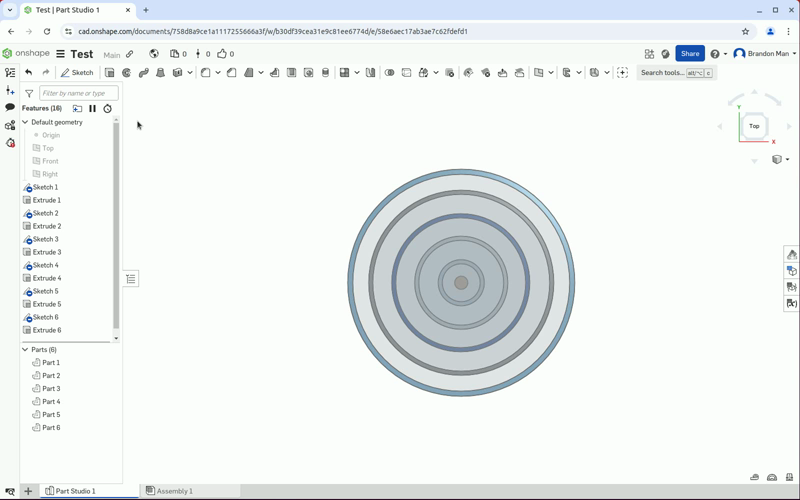
key(shift+7)
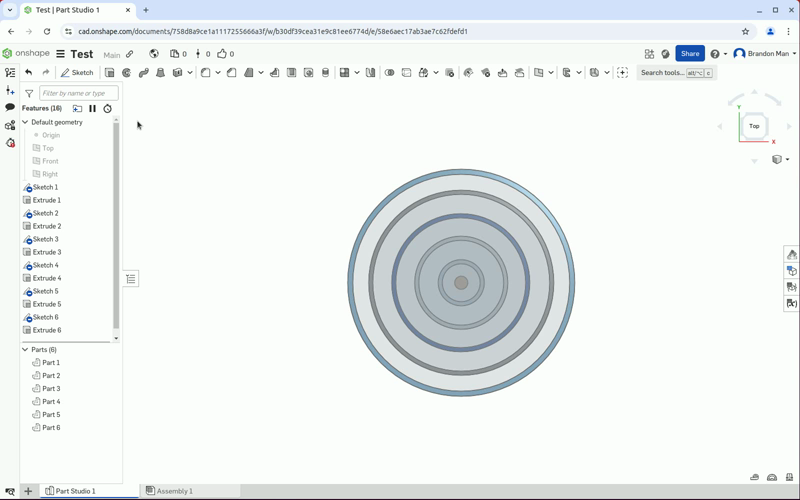
key(up, 3)
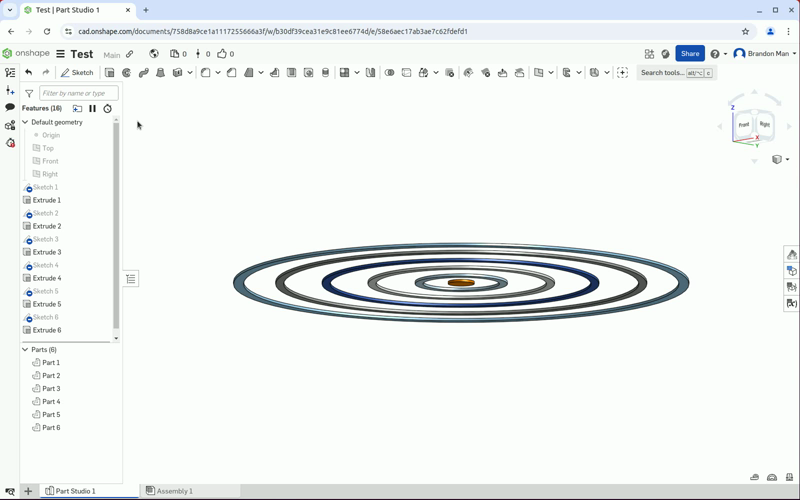
key(left, 3)
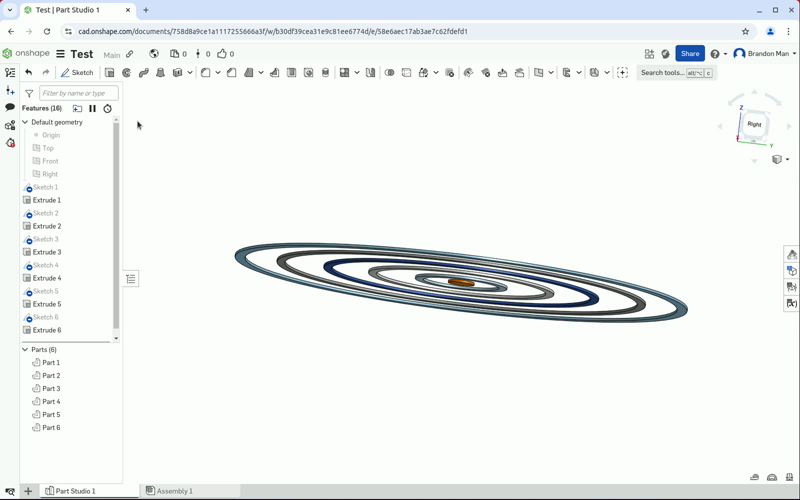
key(right, 3)
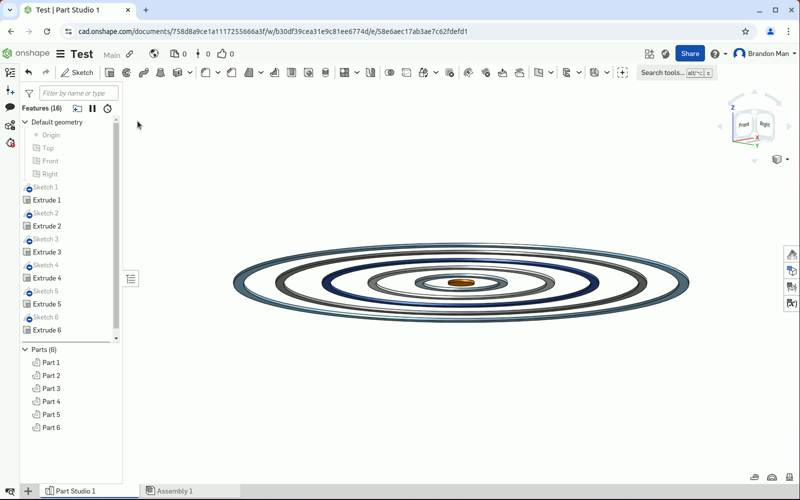
key(down, 3)
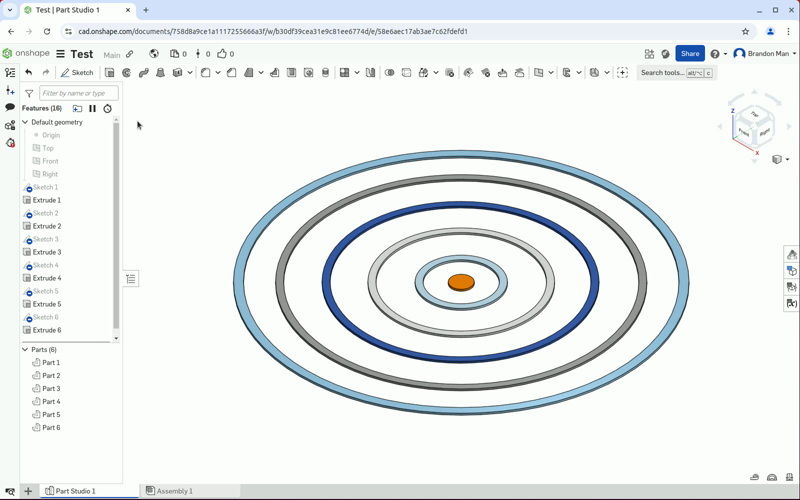
mouse_move(69, 189)
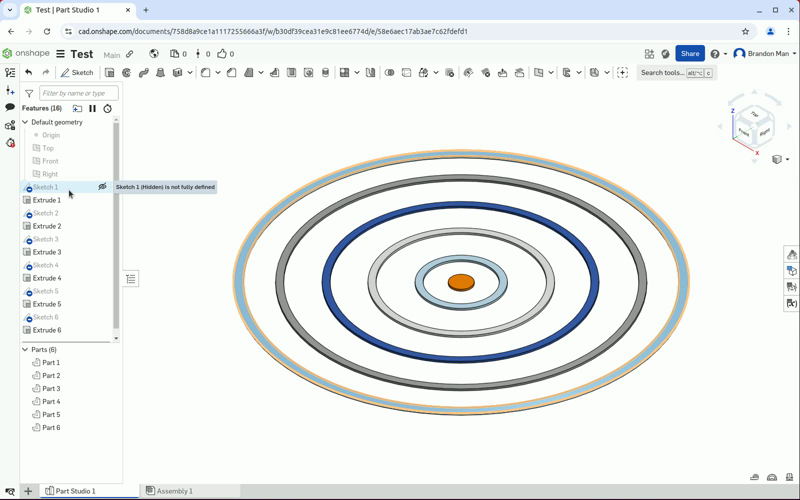
click(69, 189)